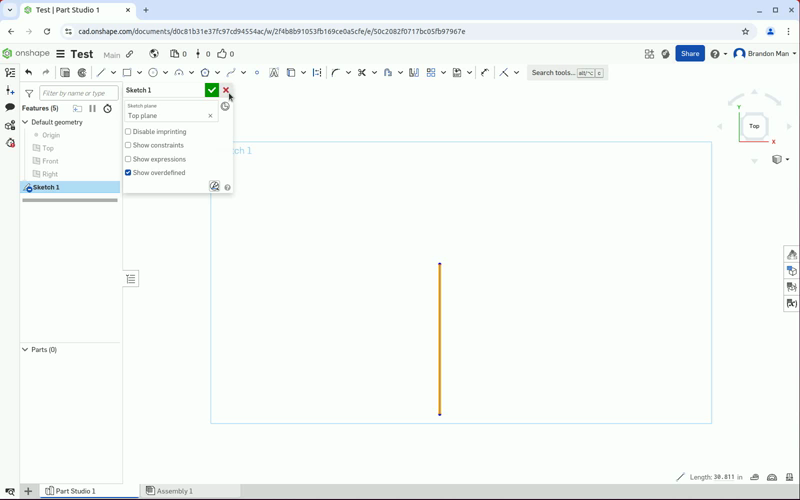
key(shift+h)
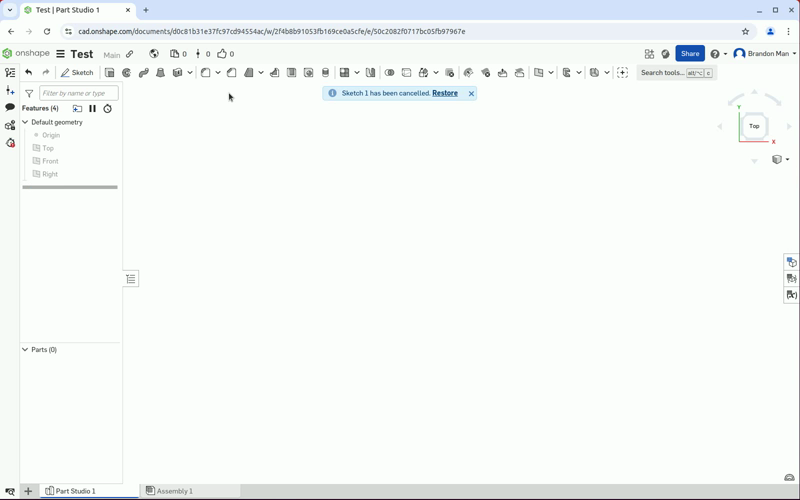
mouse_move(73, 352)
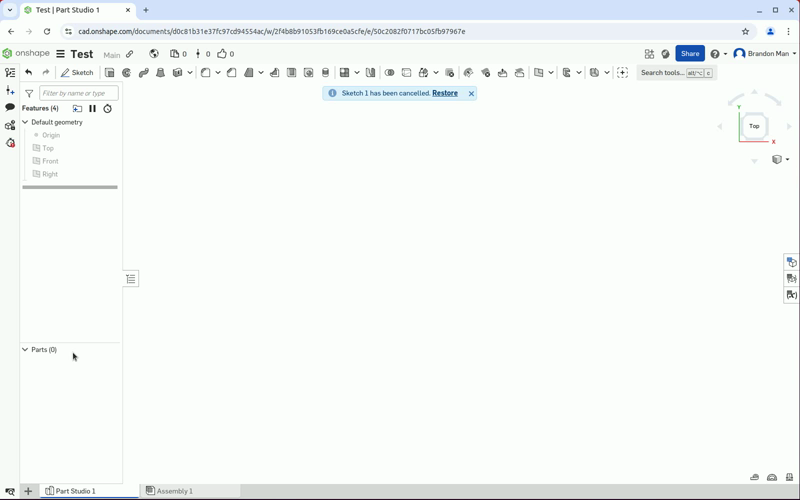
key(y)
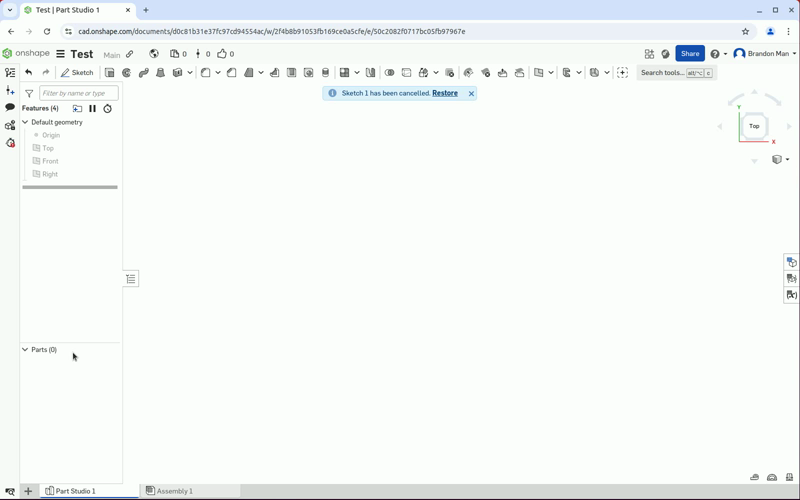
key(shift+p)
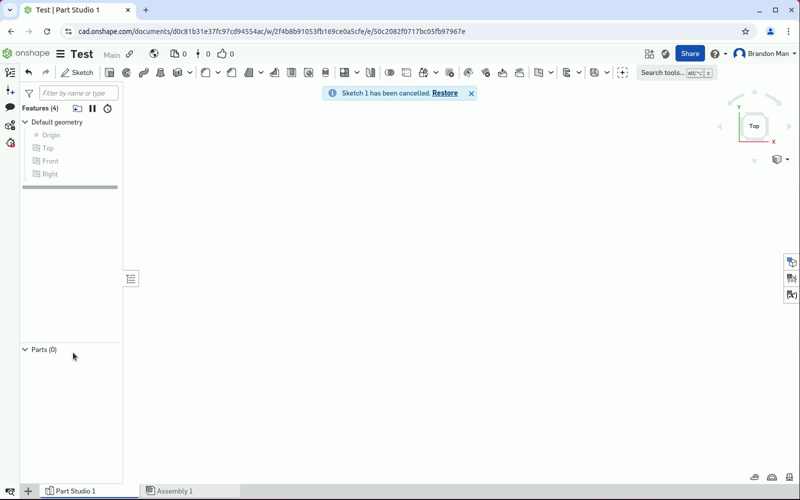
key(space)
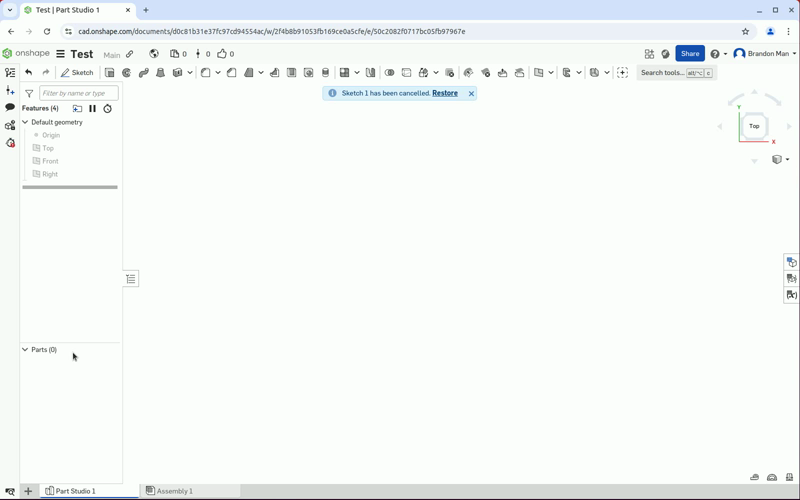
key_down(shift)
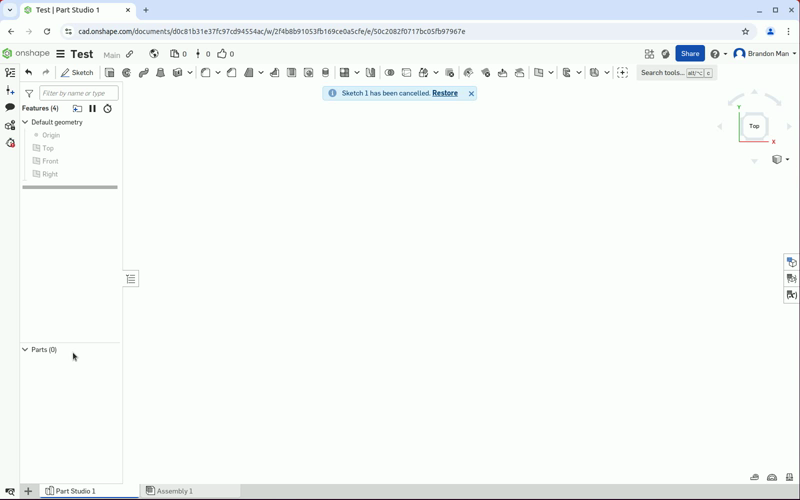
key(up)
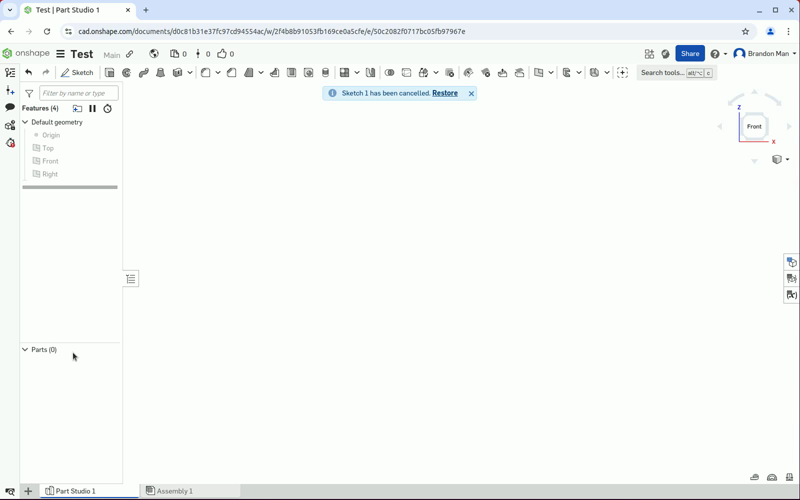
key_up(shift)
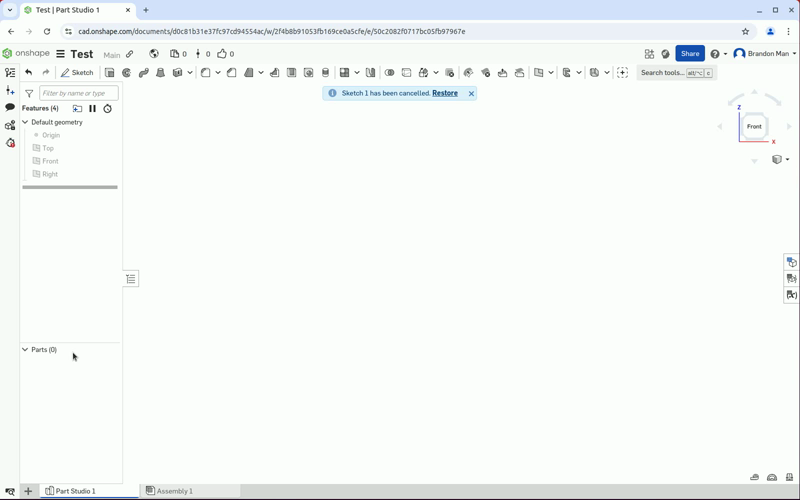
mouse_move(73, 352)
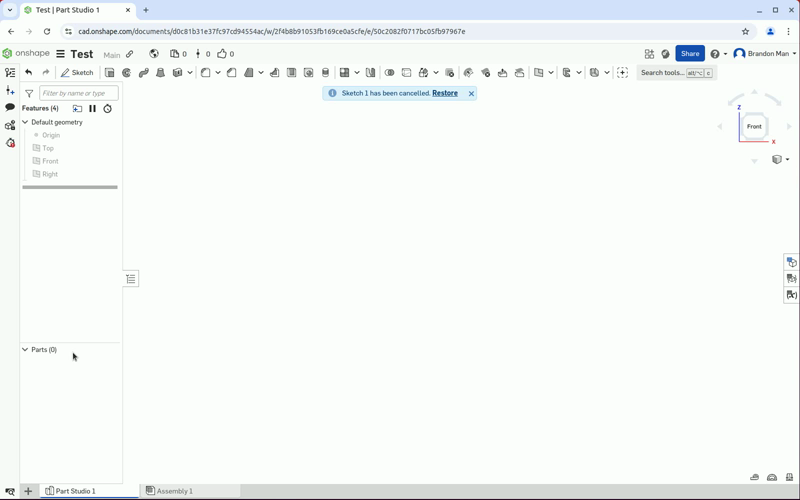
key(shift+y)
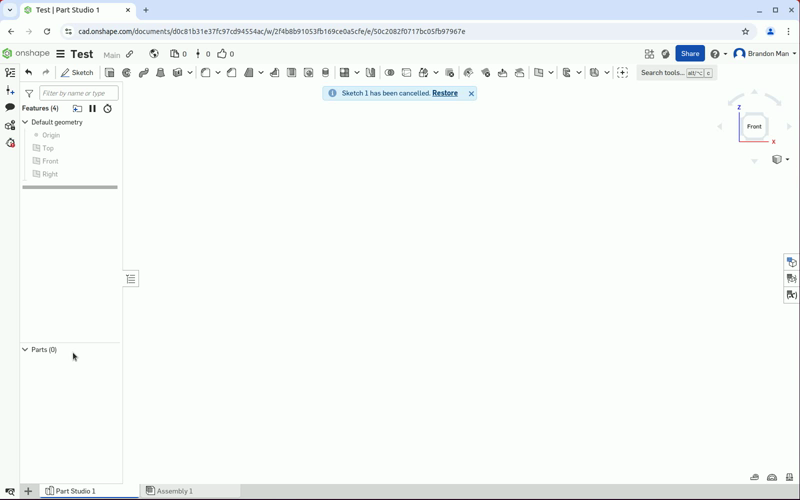
key(shift+s)
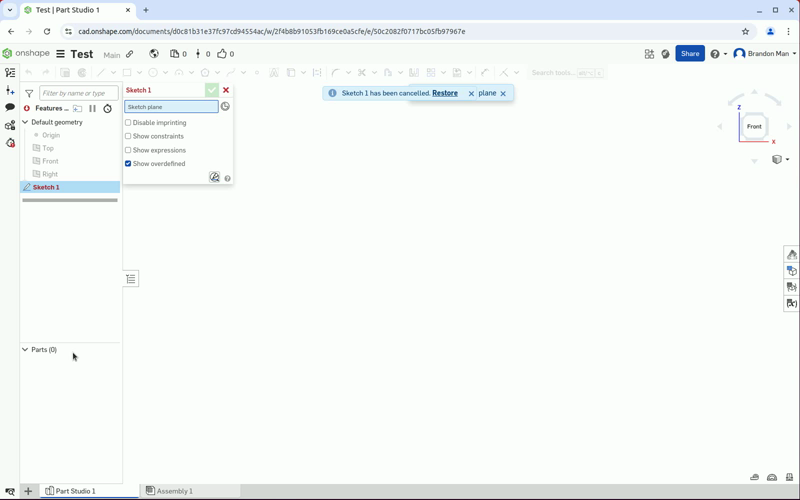
mouse_move(73, 163)
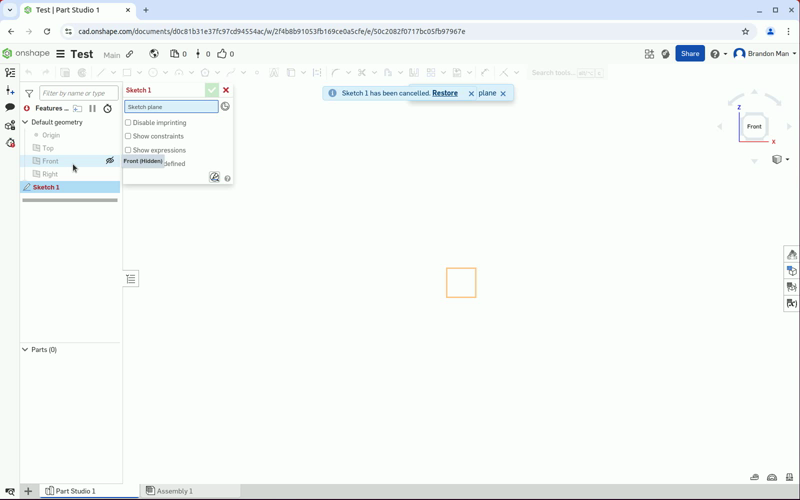
click(73, 163)
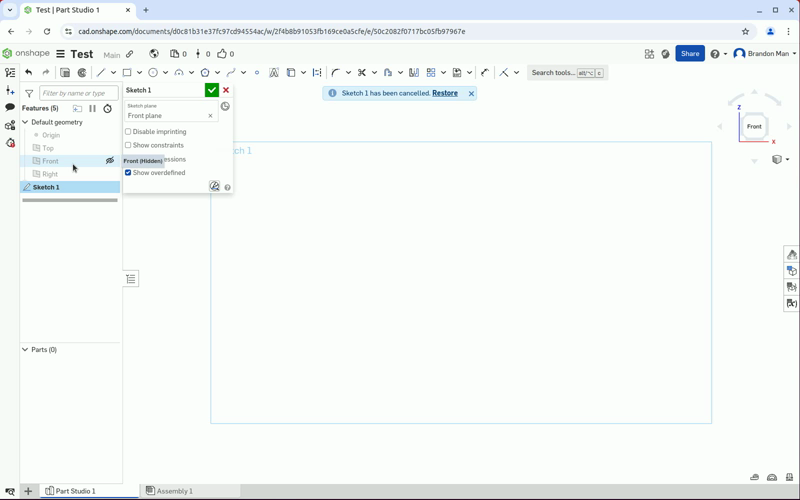
mouse_move(73, 352)
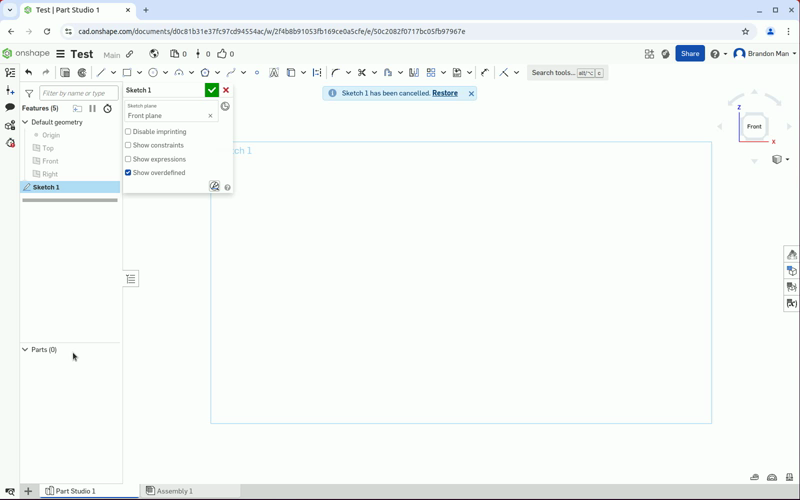
key(y)
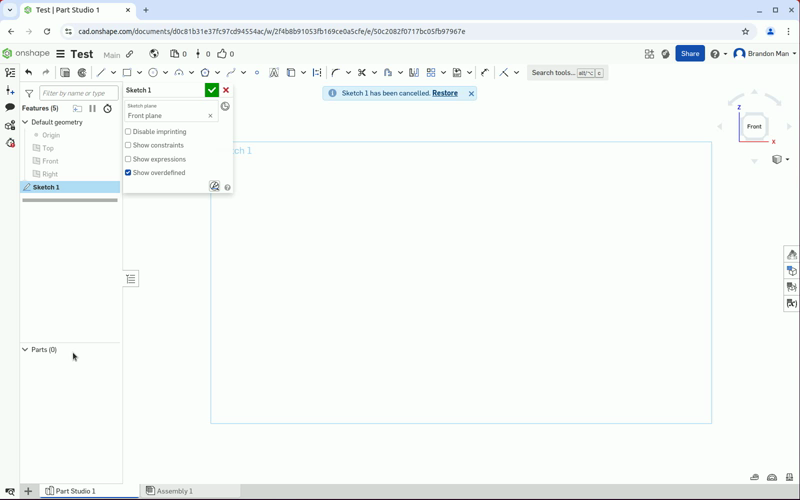
key(c)
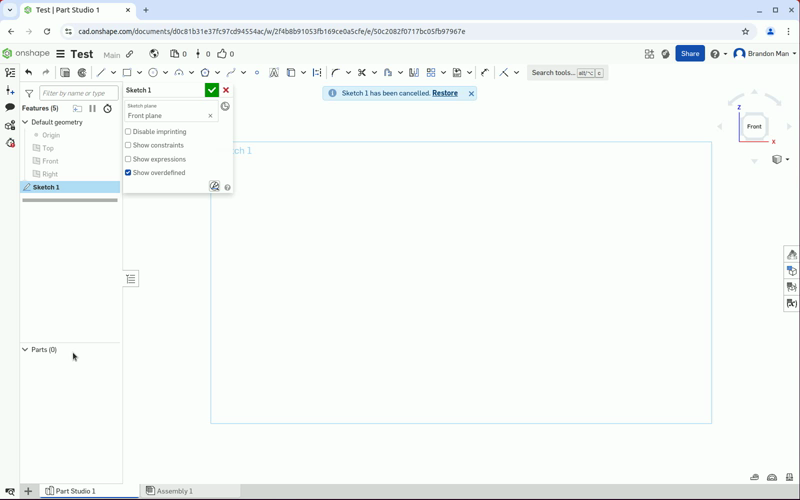
key_down(shift)
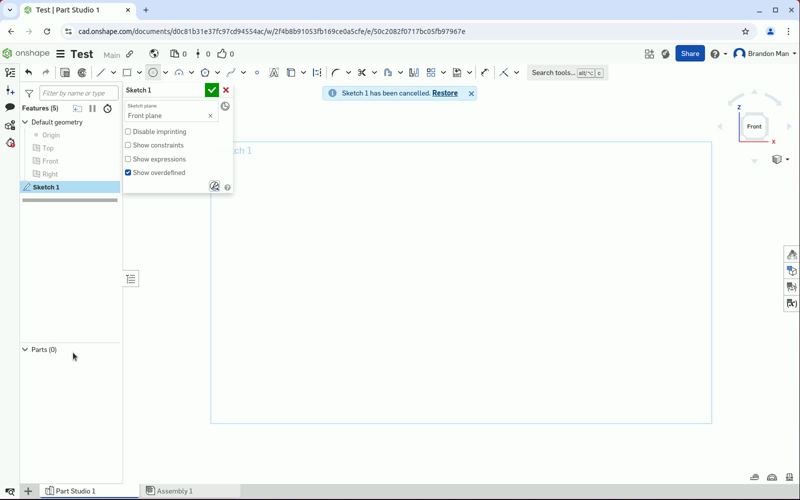
mouse_move(461, 282)
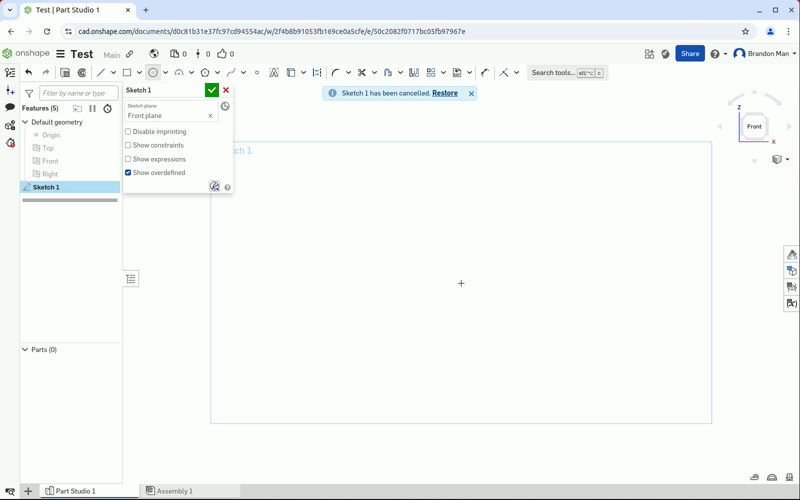
click(461, 282)
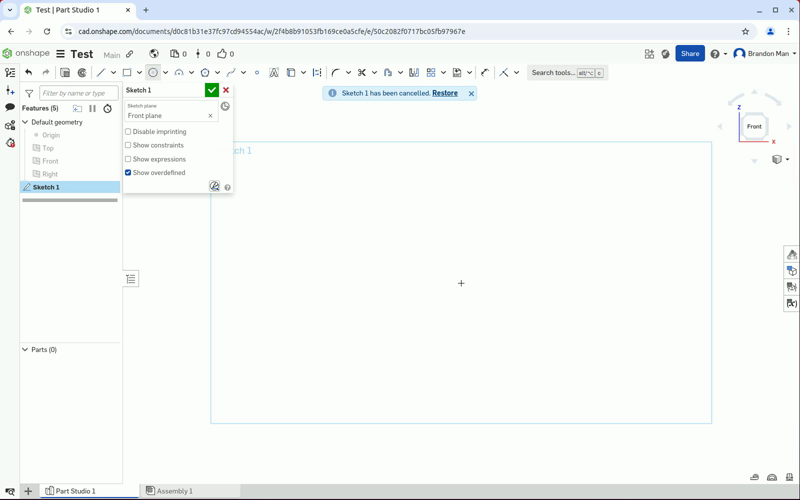
key_up(shift)
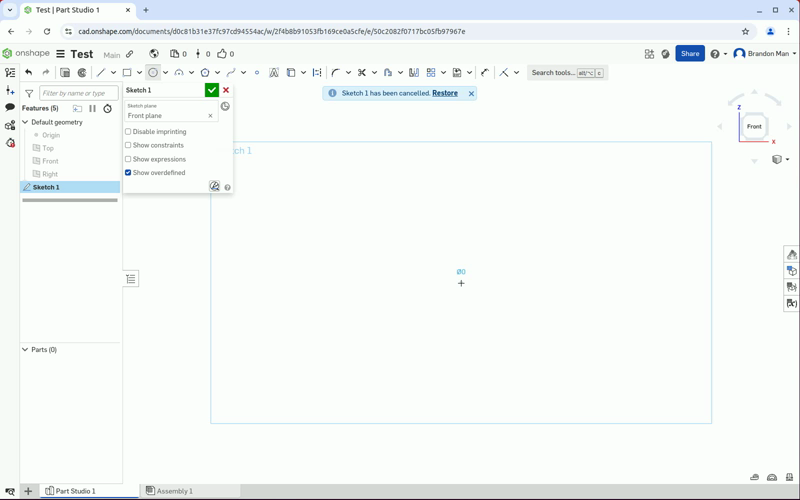
mouse_move(572, 282)
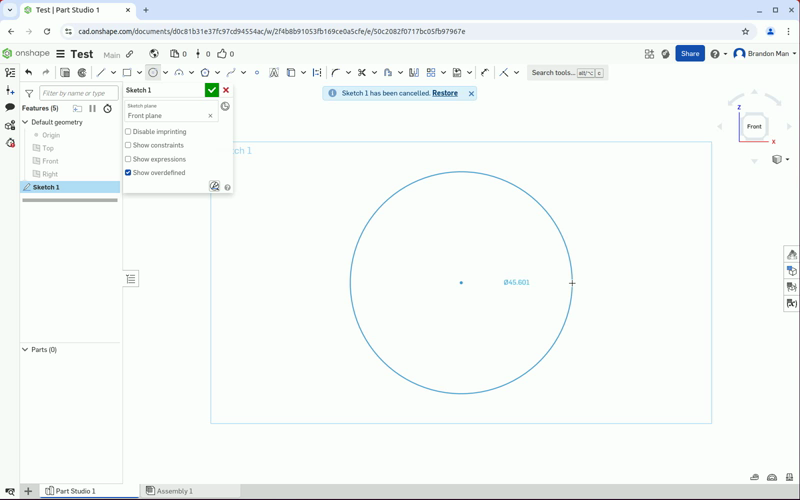
click(572, 282)
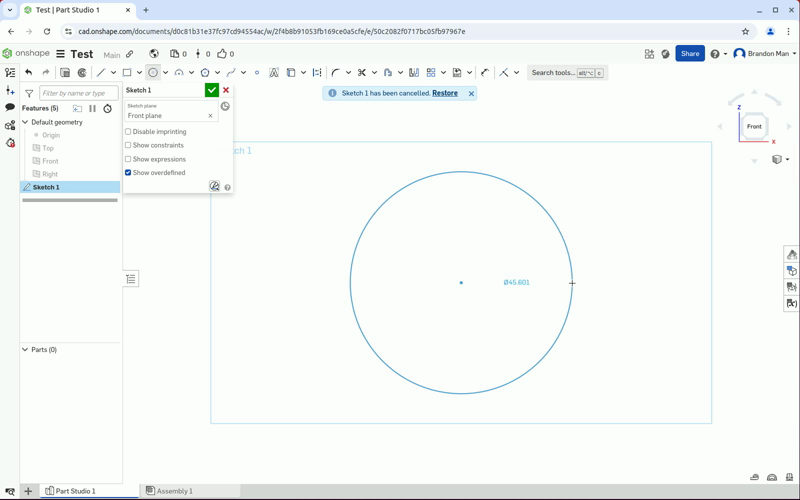
key(esc)
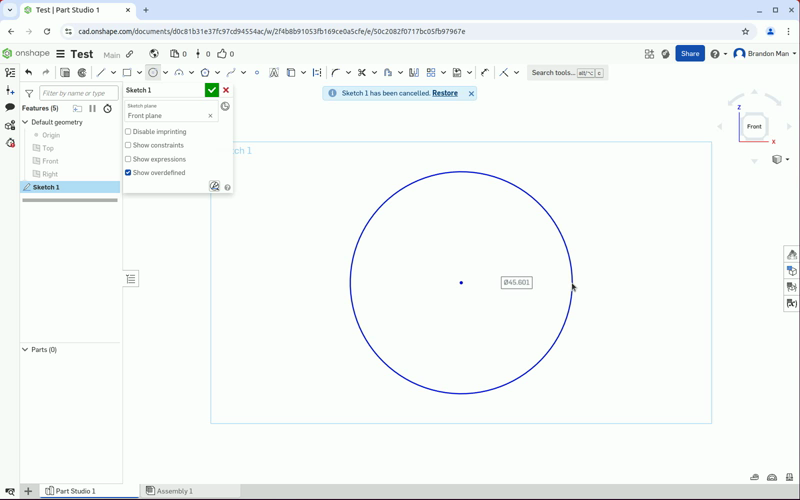
key(c)
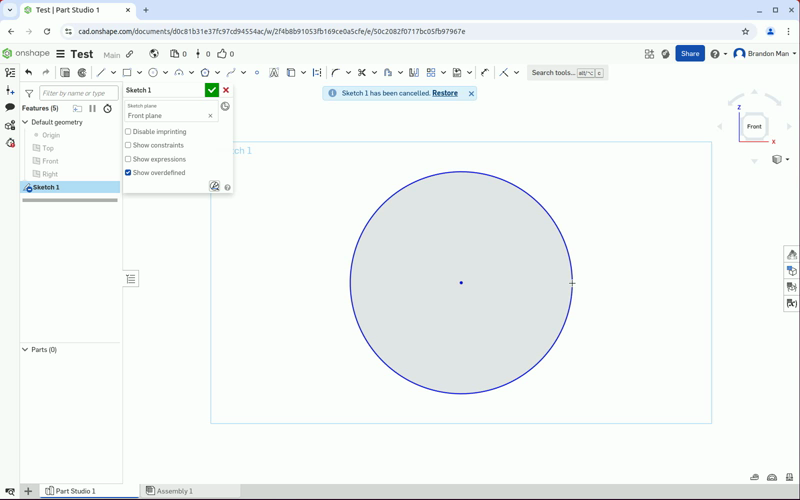
key_down(shift)
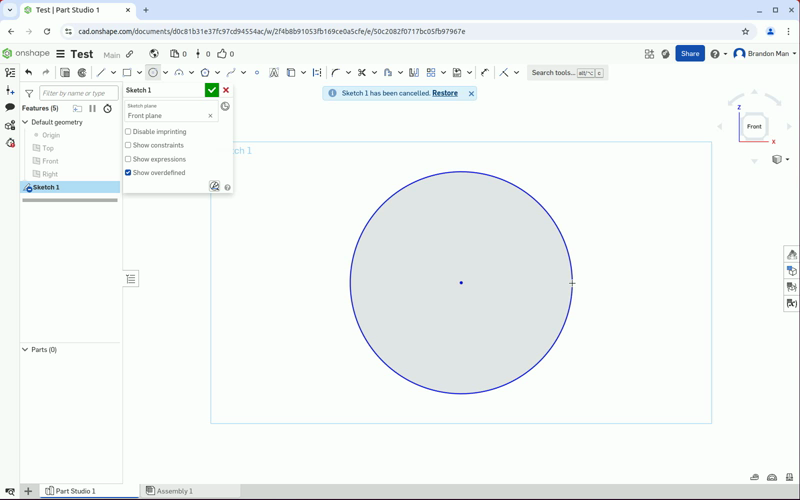
mouse_move(461, 282)
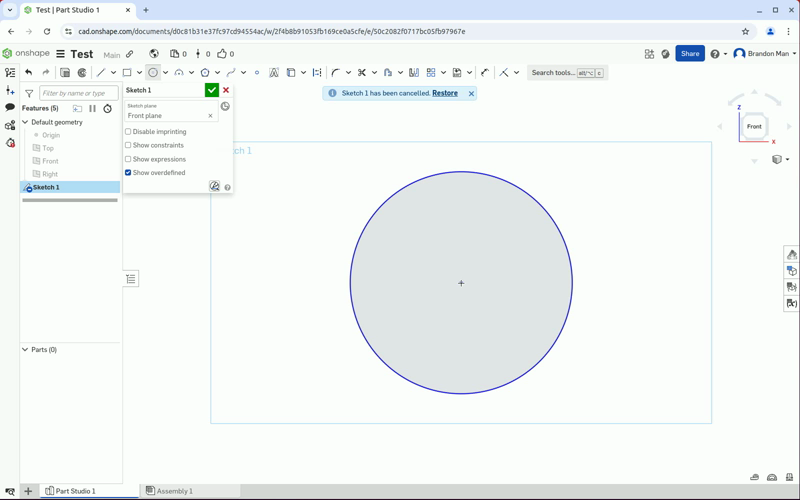
click(461, 282)
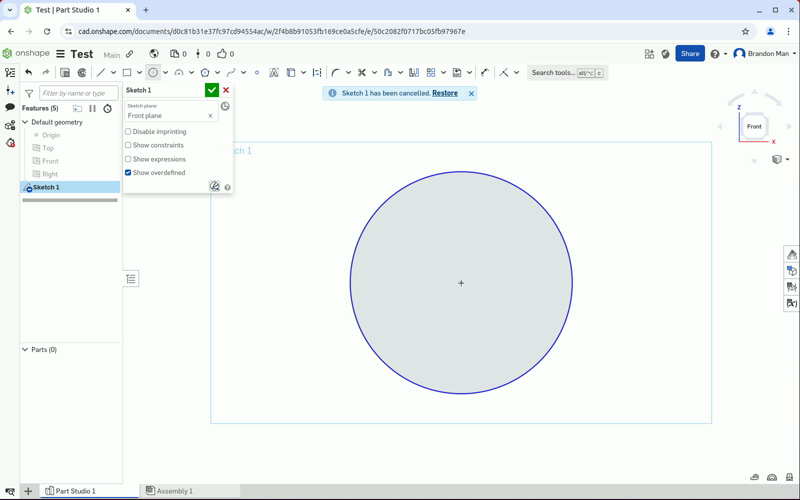
key_up(shift)
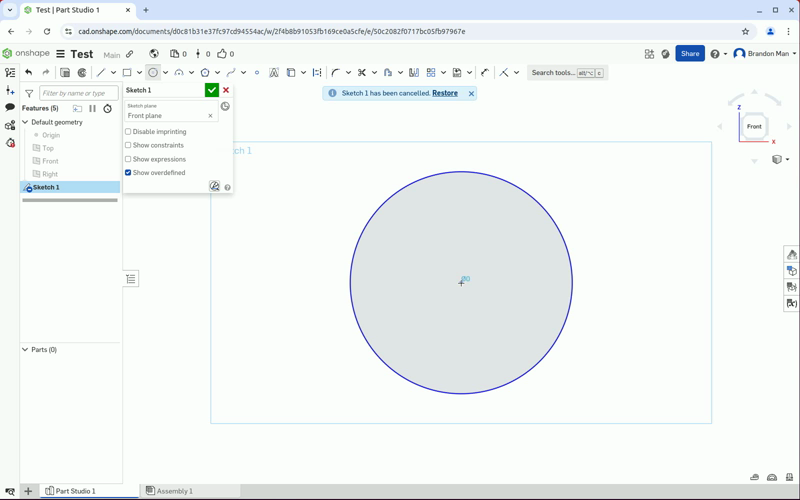
mouse_move(517, 282)
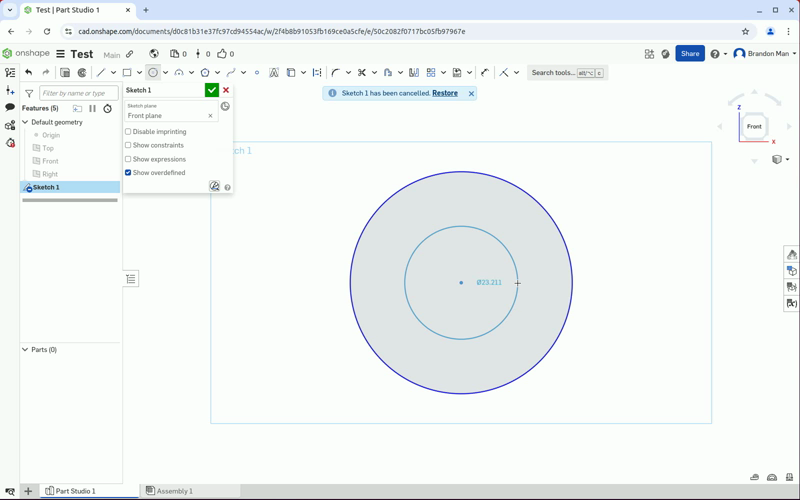
click(517, 282)
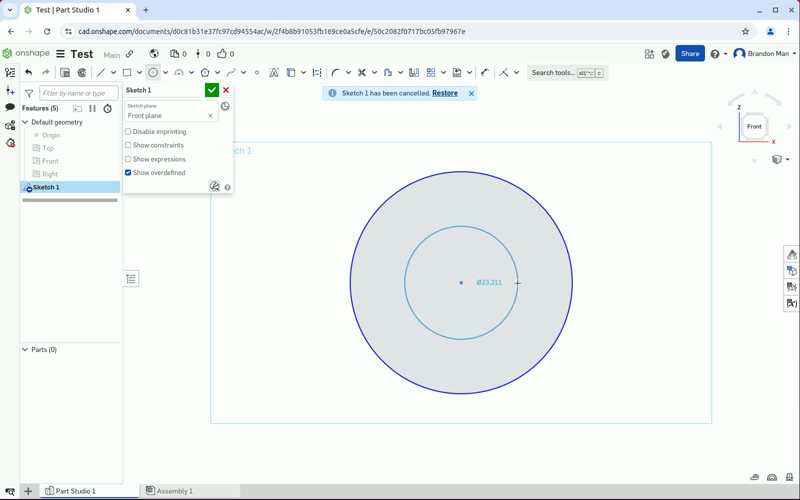
key(esc)
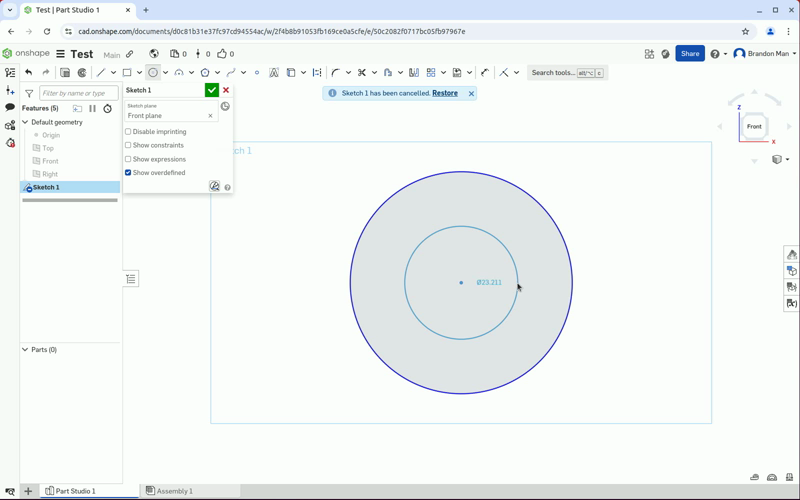
mouse_move(377, 277)
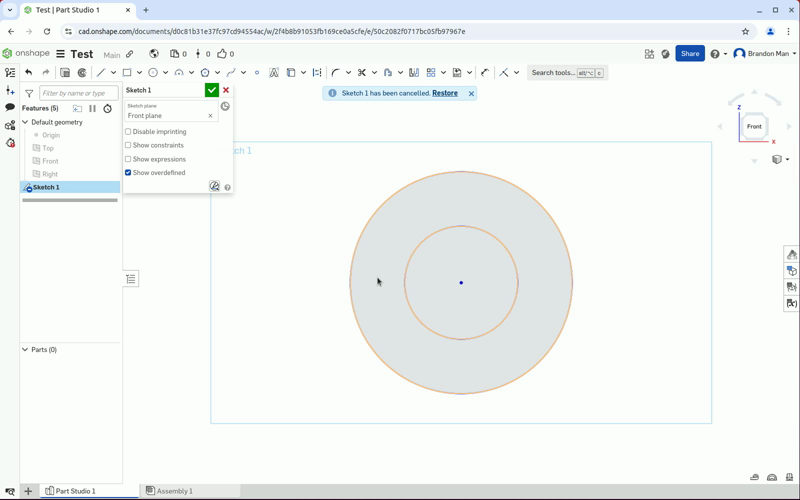
click(377, 277)
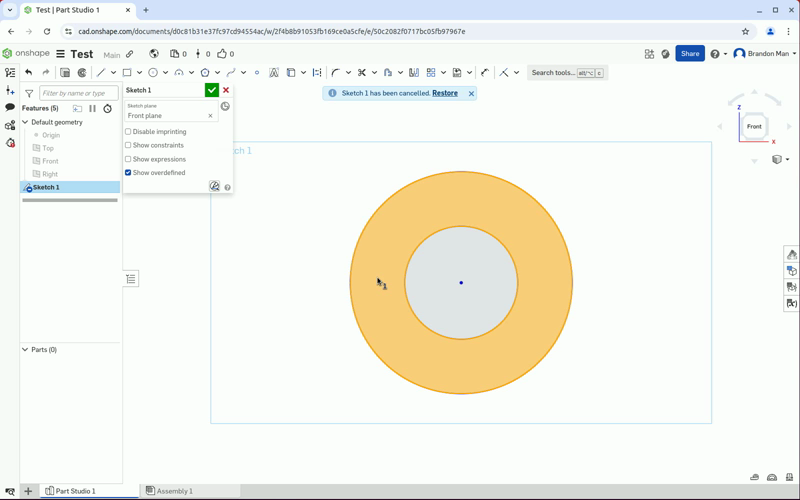
mouse_move(73, 352)
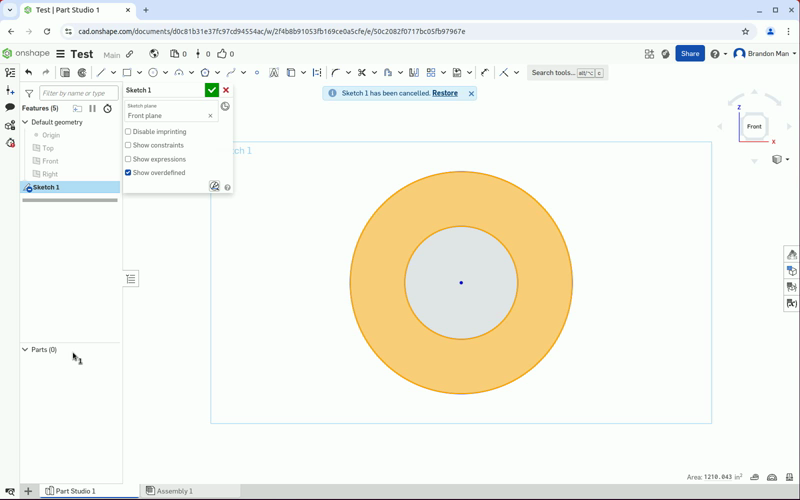
key(shift+y)
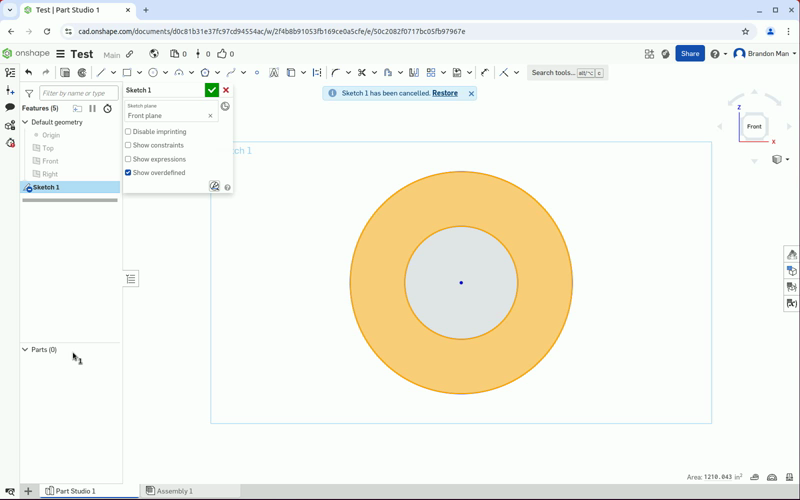
key(shift+e)
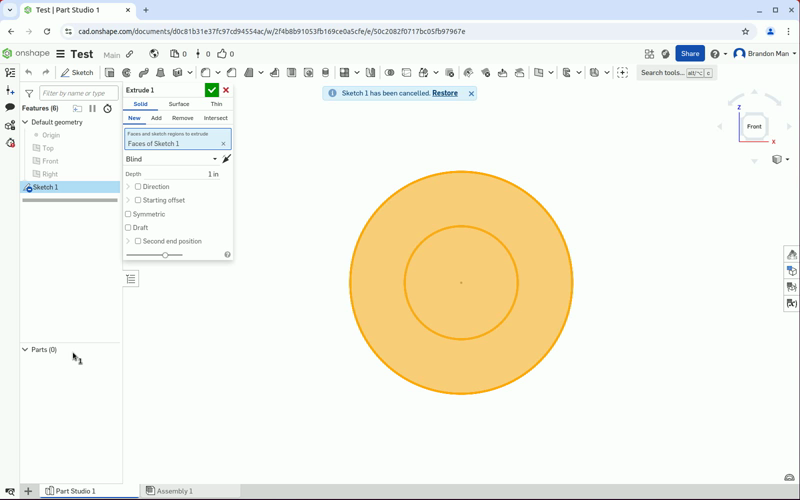
mouse_move(143, 106)
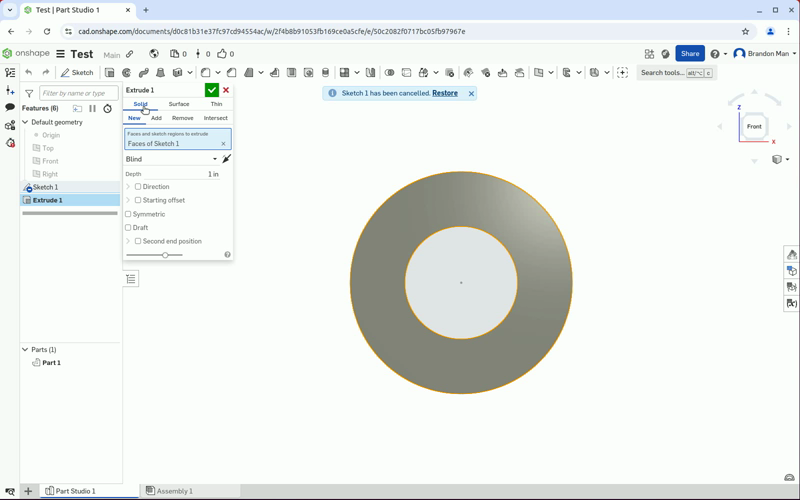
click(143, 106)
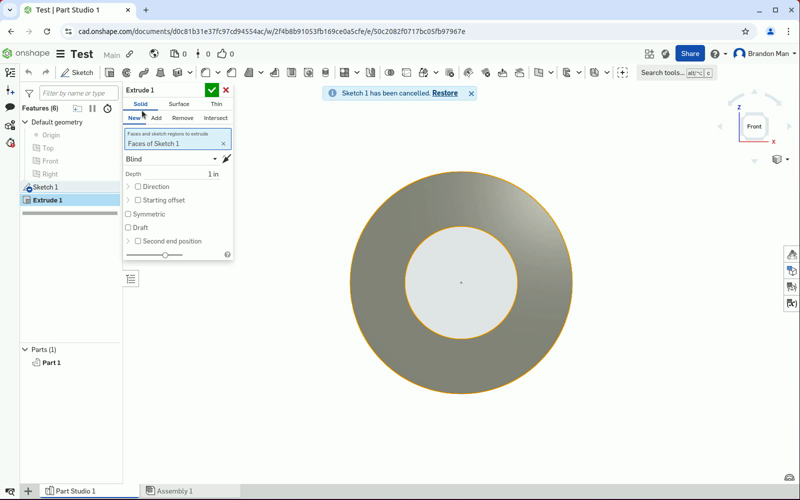
mouse_move(137, 120)
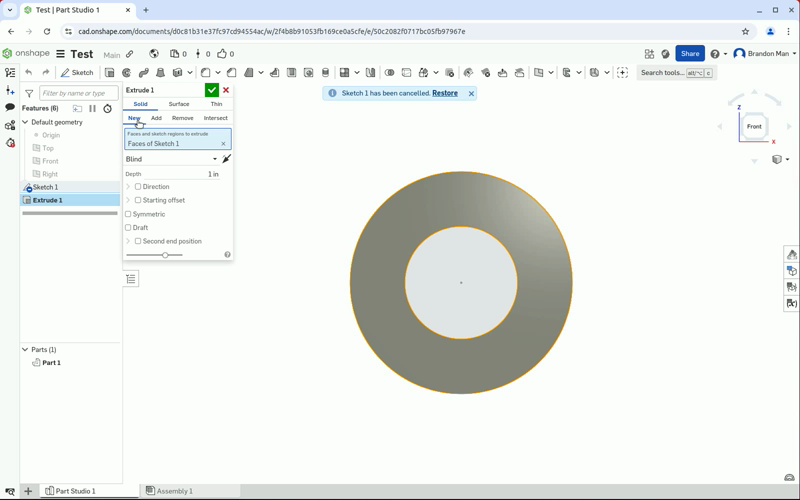
click(137, 120)
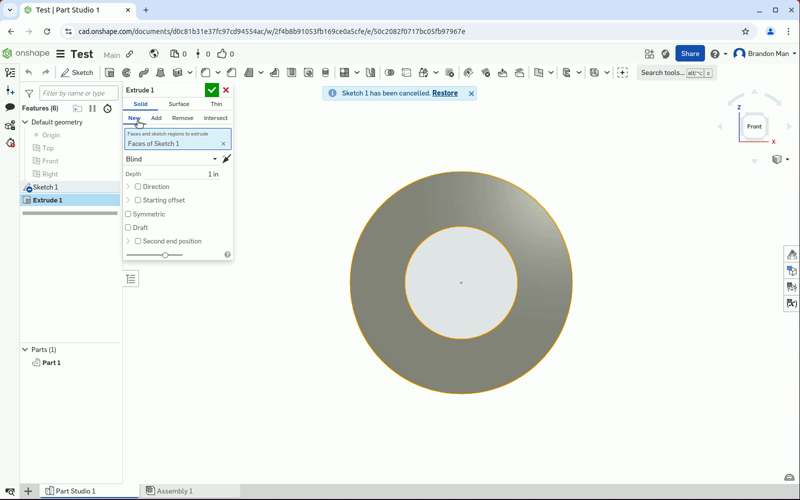
key(tab, 4)
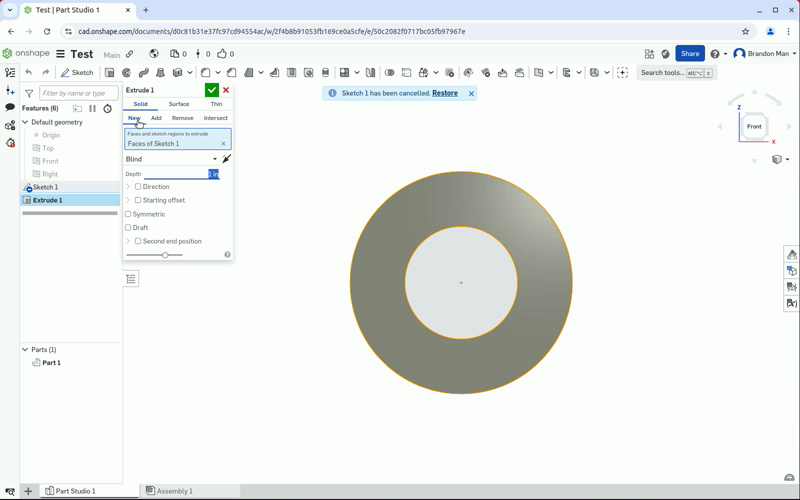
text(3.129)
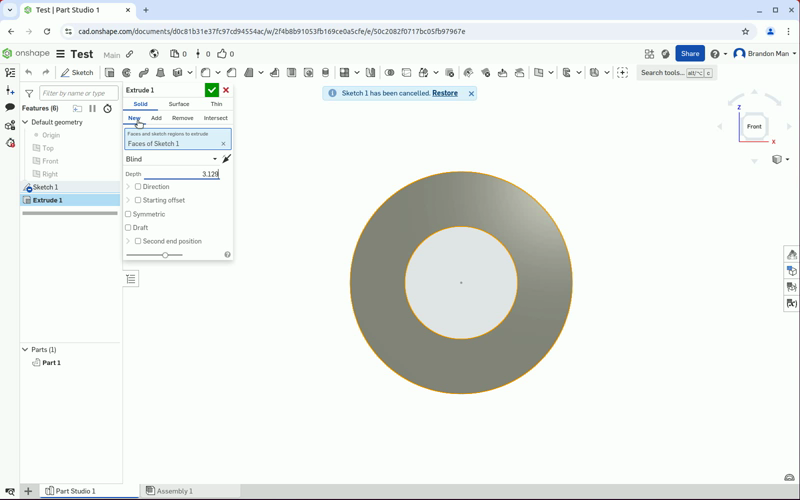
key(enter)
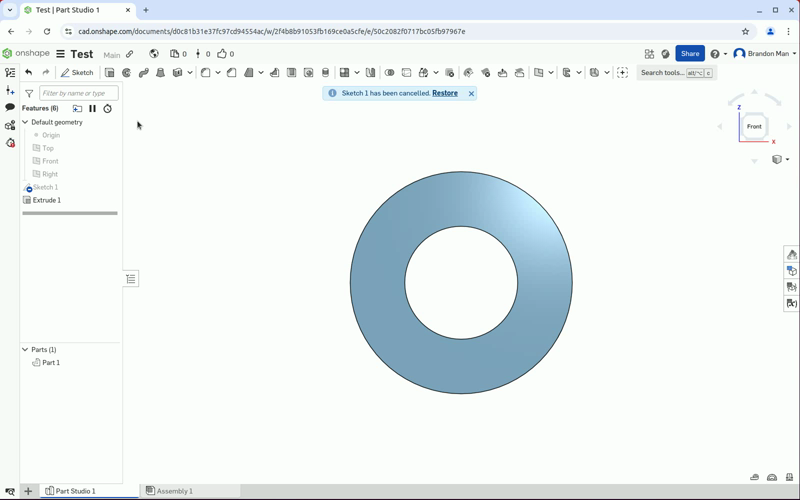
key(shift+h)
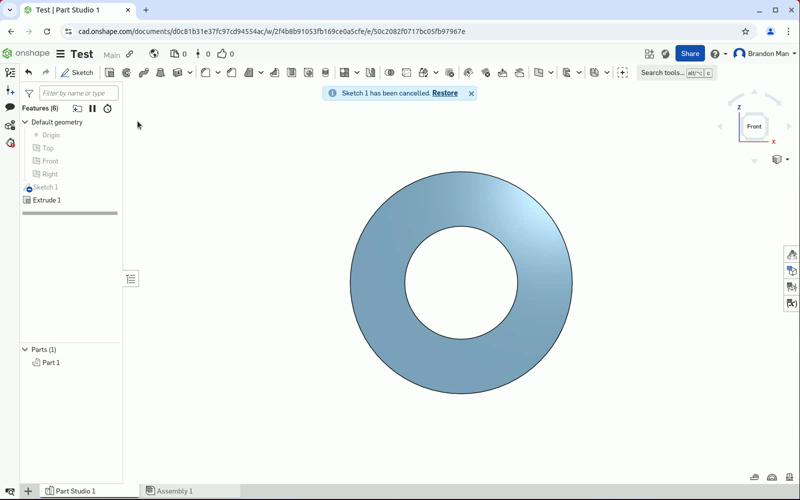
key(shift+h)
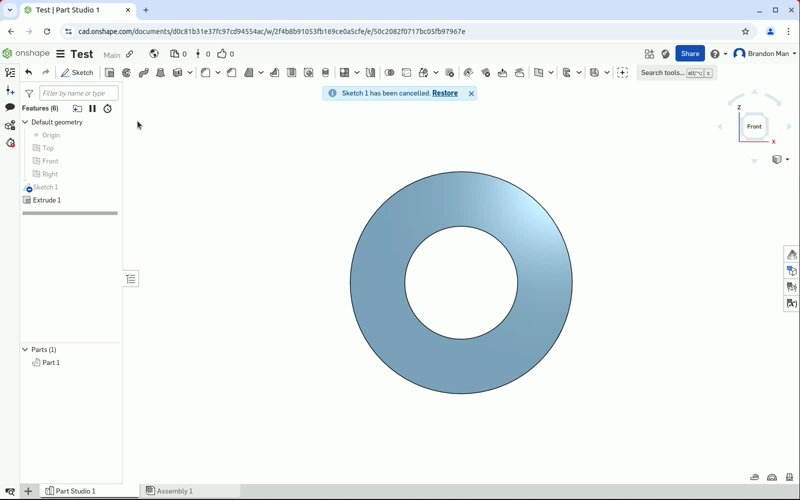
mouse_move(73, 189)
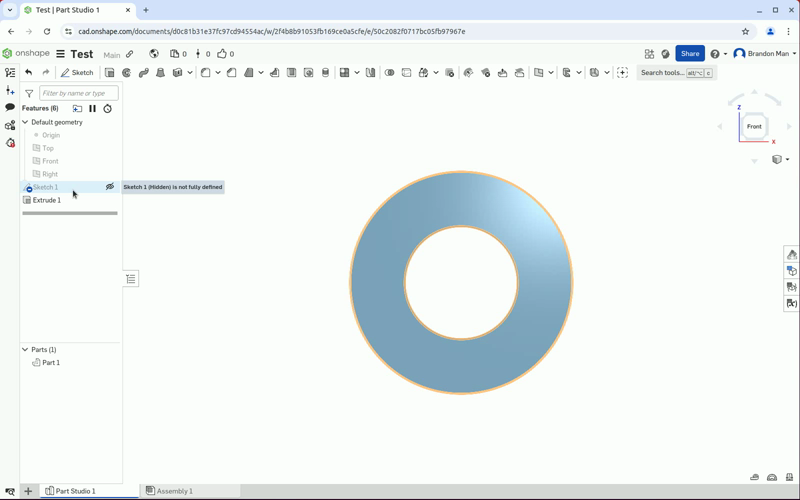
click(73, 189)
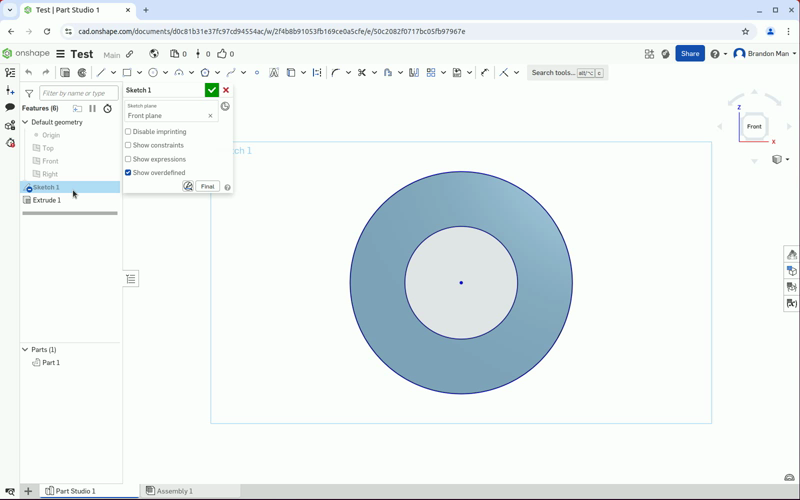
mouse_move(229, 92)
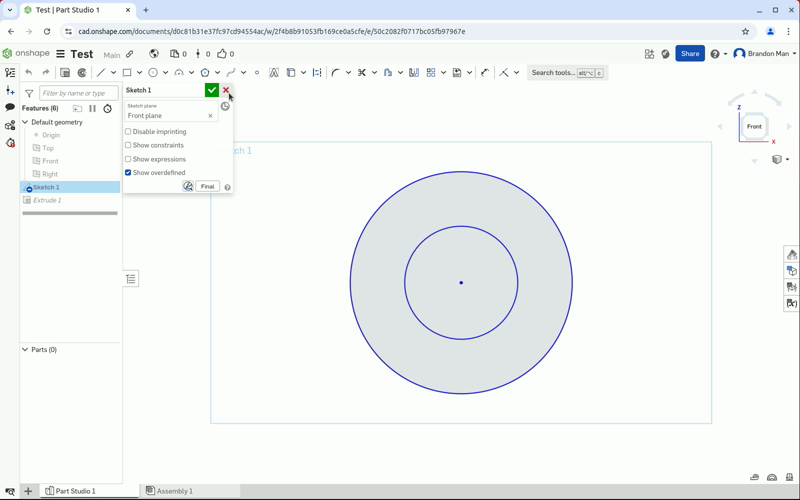
click(229, 92)
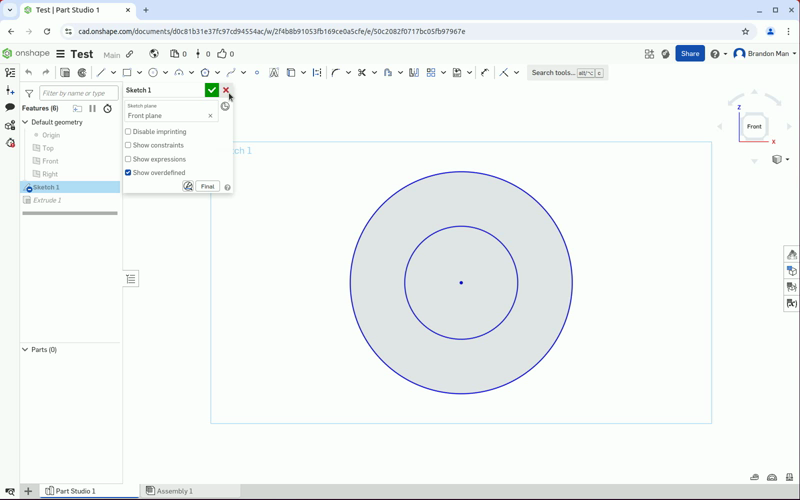
key(shift+s)
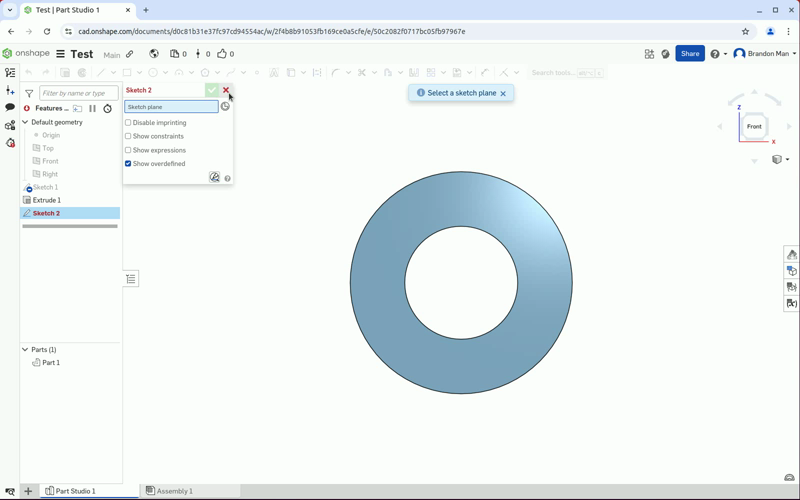
mouse_move(73, 163)
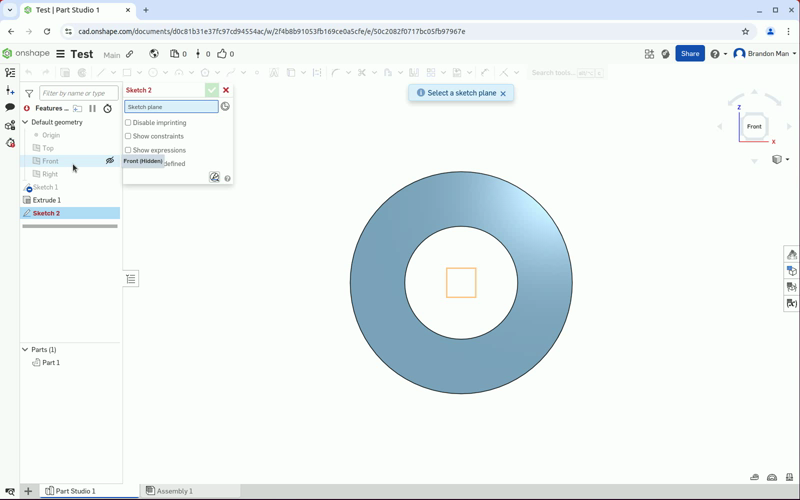
click(73, 163)
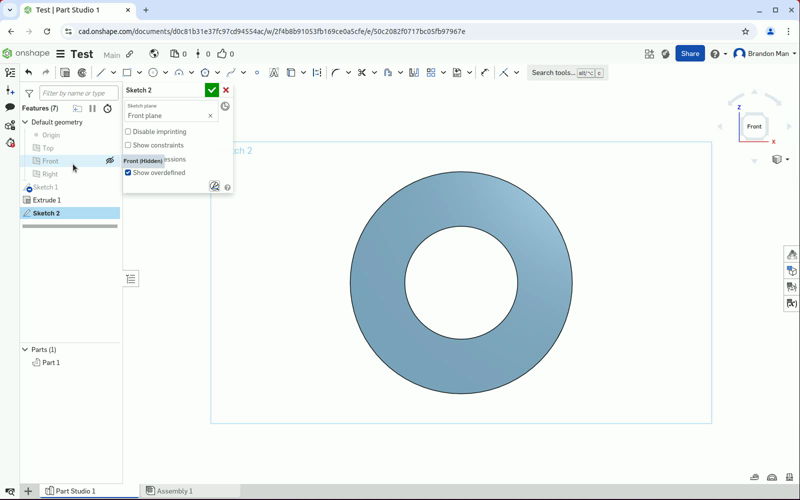
mouse_move(73, 352)
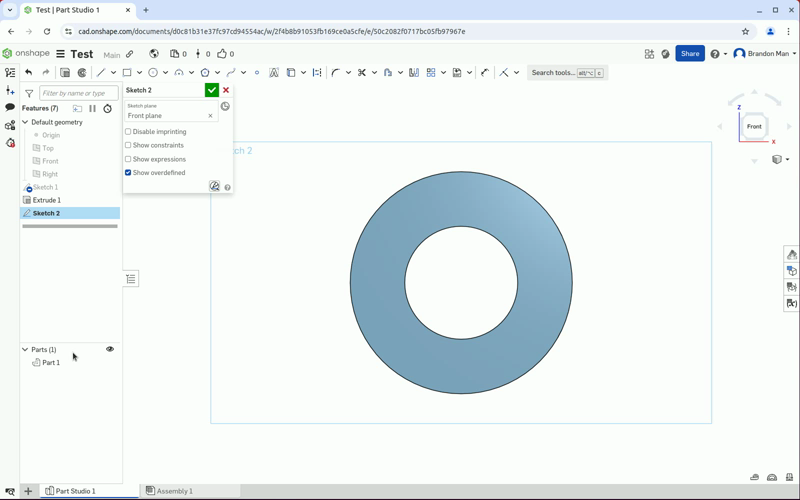
key(y)
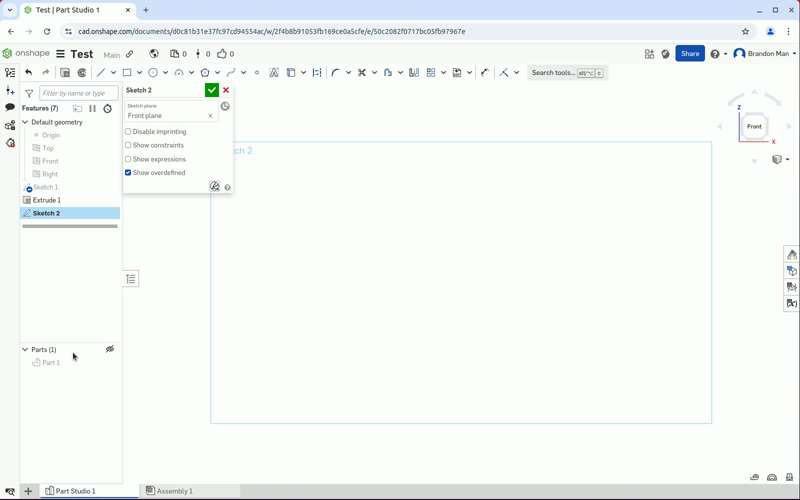
key(c)
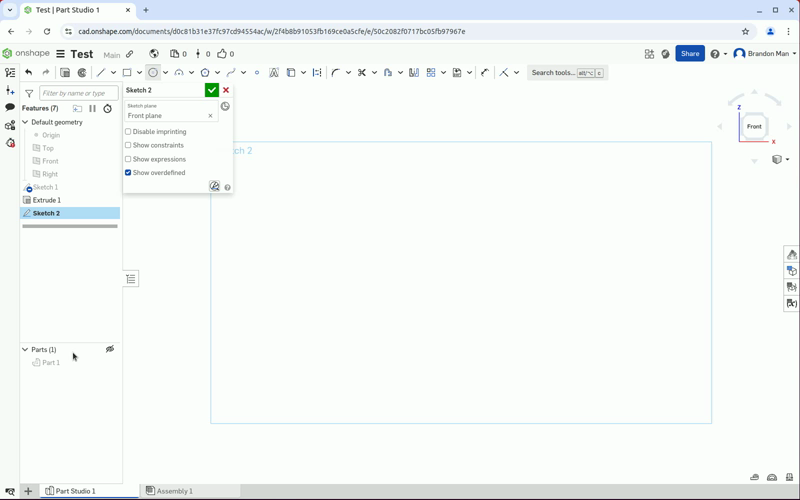
key_down(shift)
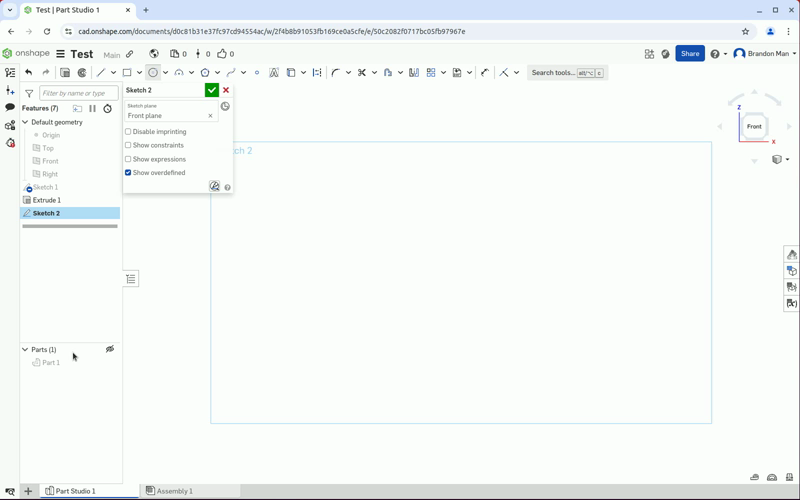
mouse_move(461, 282)
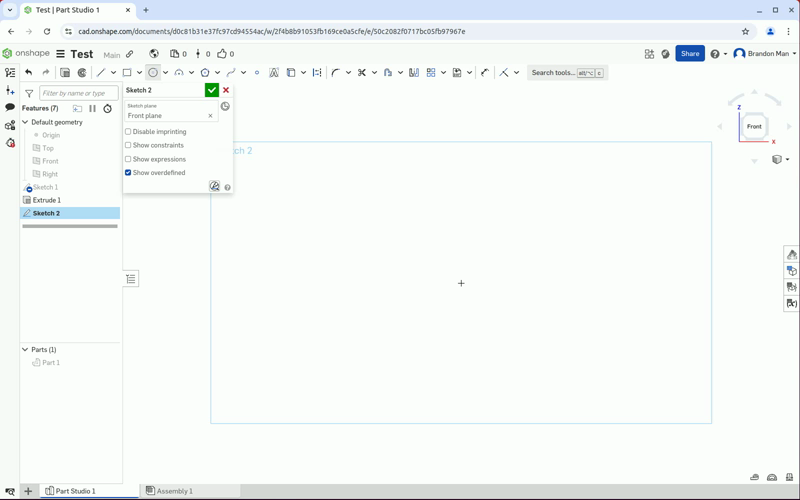
click(461, 282)
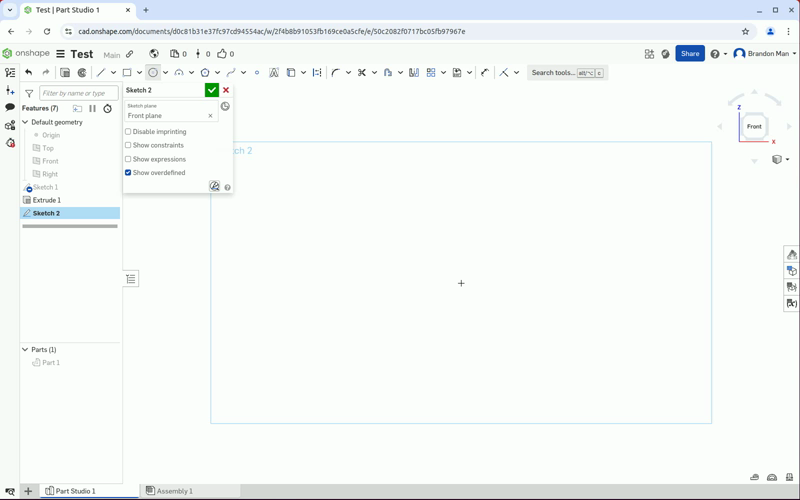
key_up(shift)
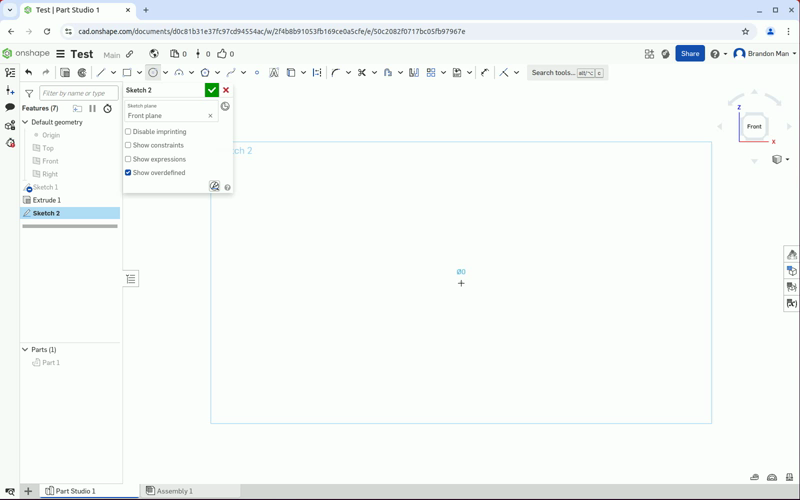
mouse_move(517, 282)
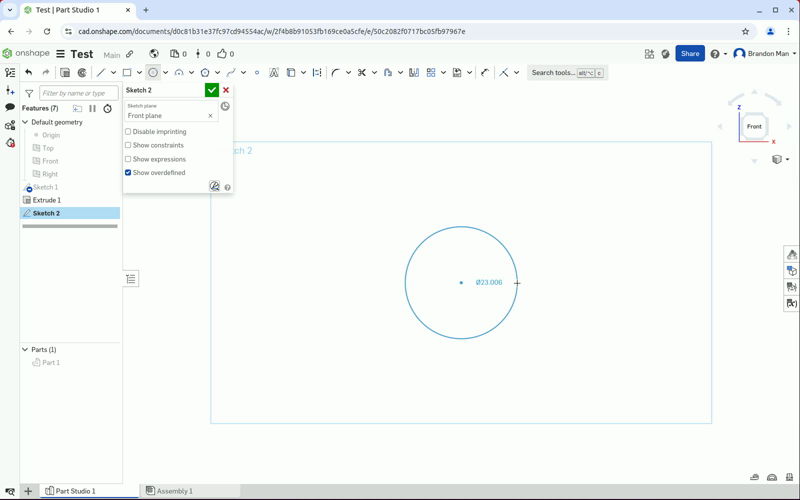
click(517, 282)
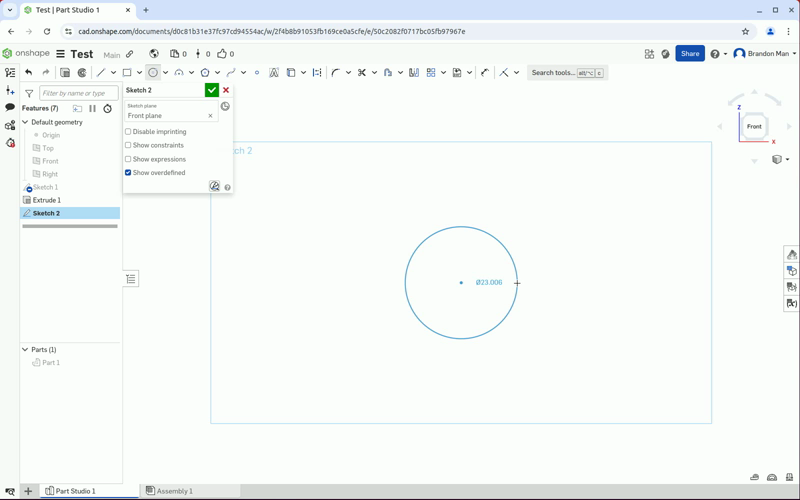
key(esc)
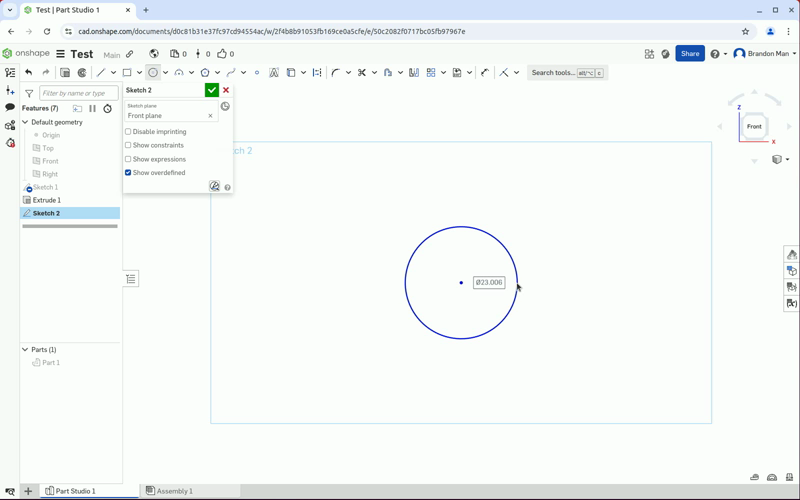
key(c)
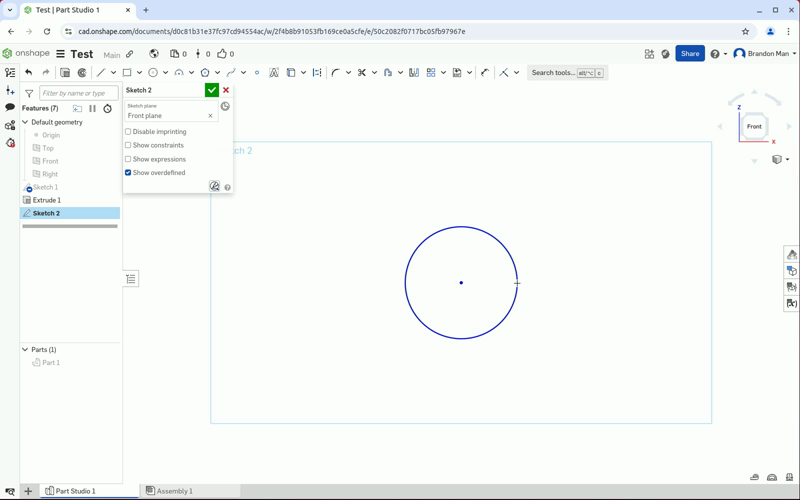
key_down(shift)
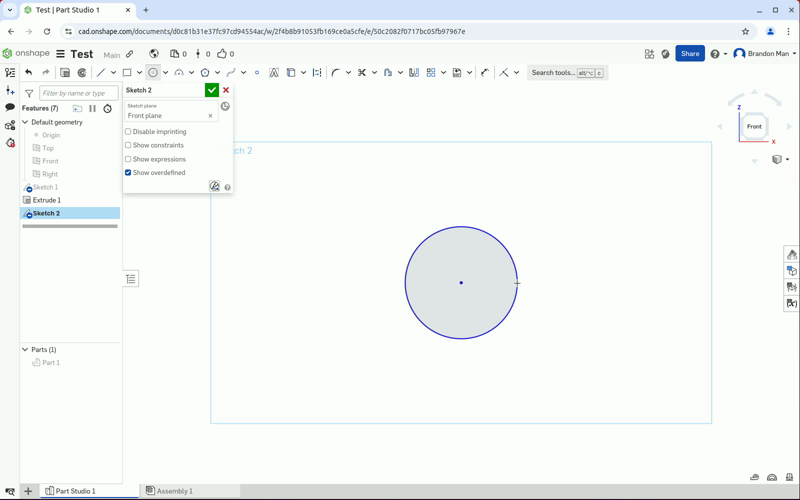
mouse_move(461, 282)
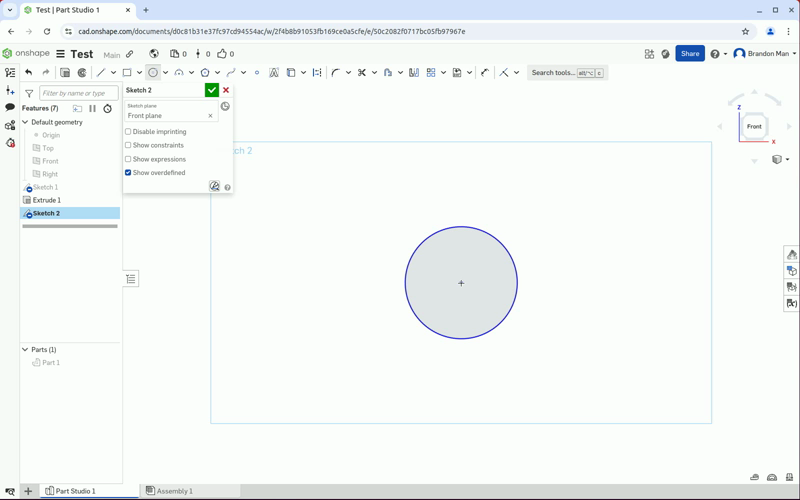
click(461, 282)
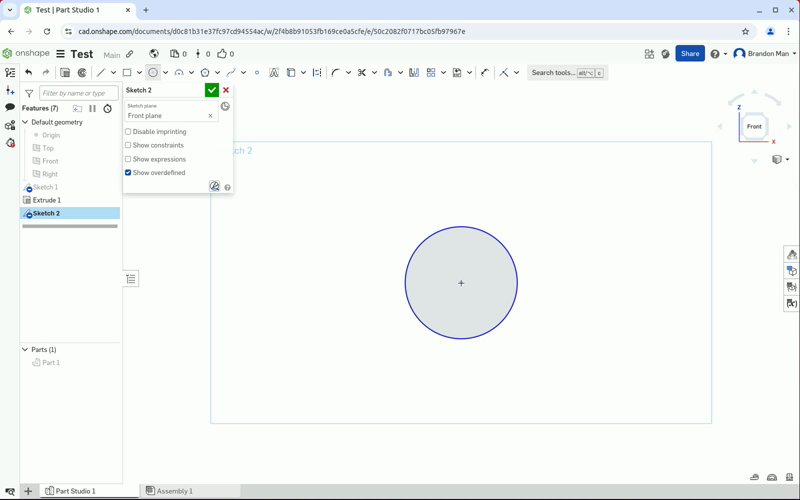
key_up(shift)
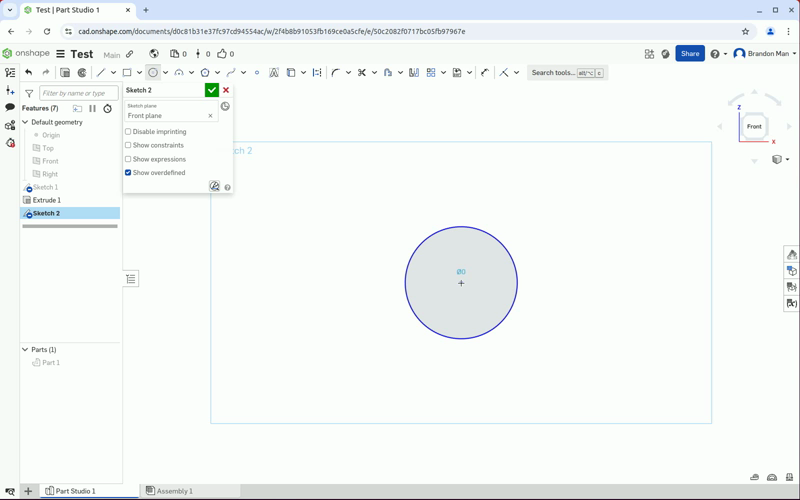
mouse_move(502, 282)
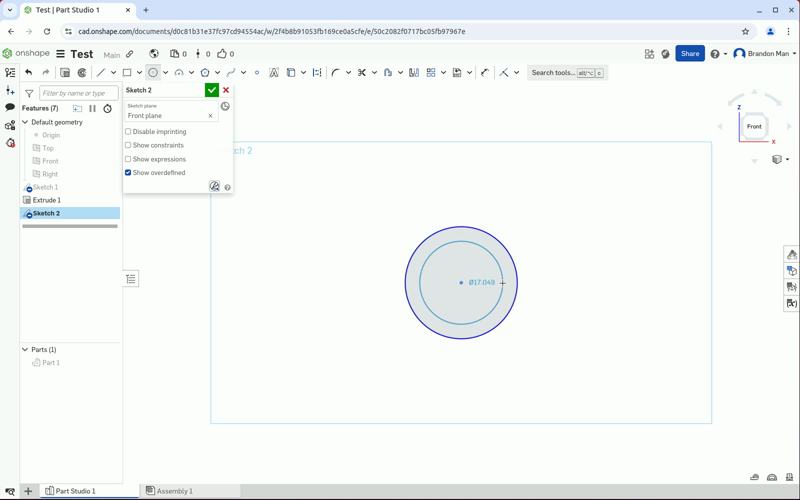
click(502, 282)
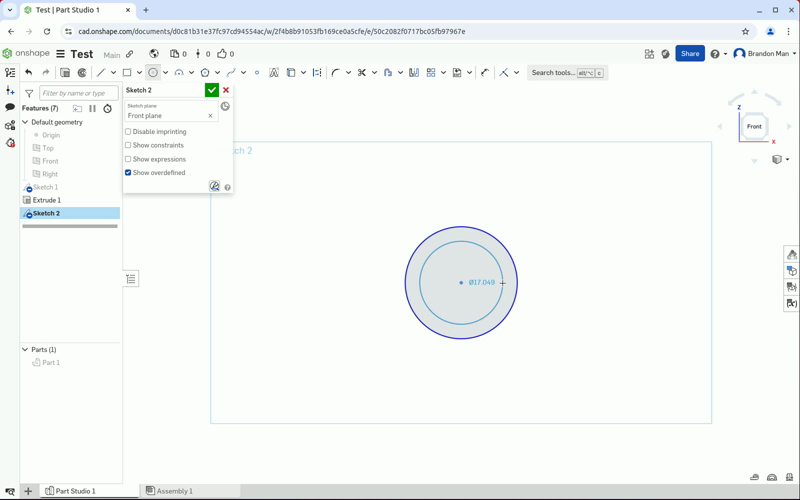
key(esc)
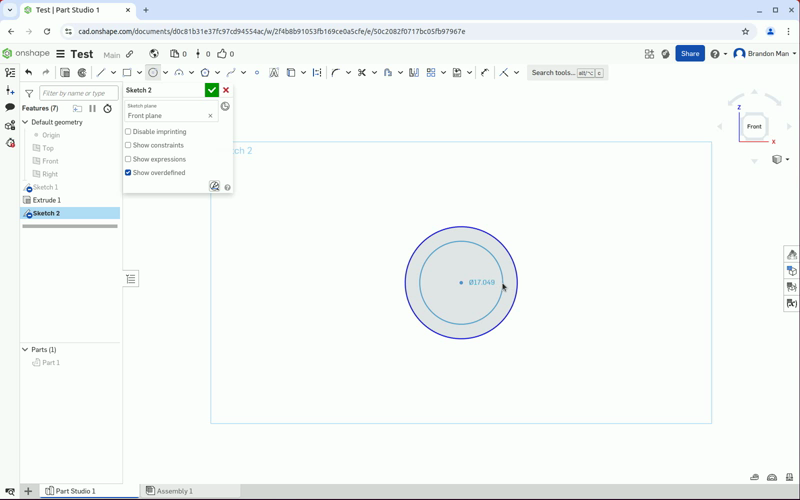
mouse_move(482, 324)
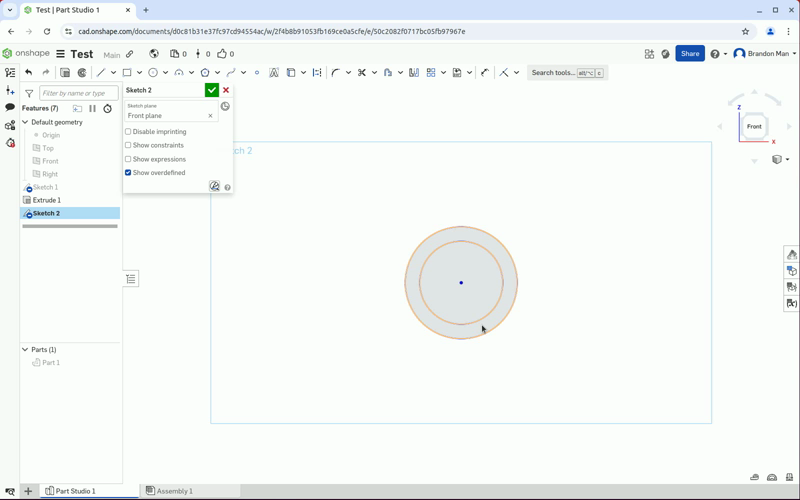
click(482, 324)
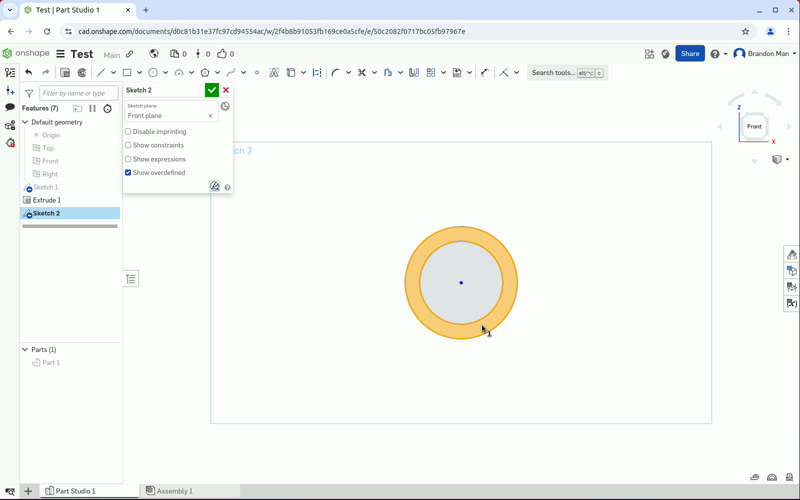
mouse_move(73, 352)
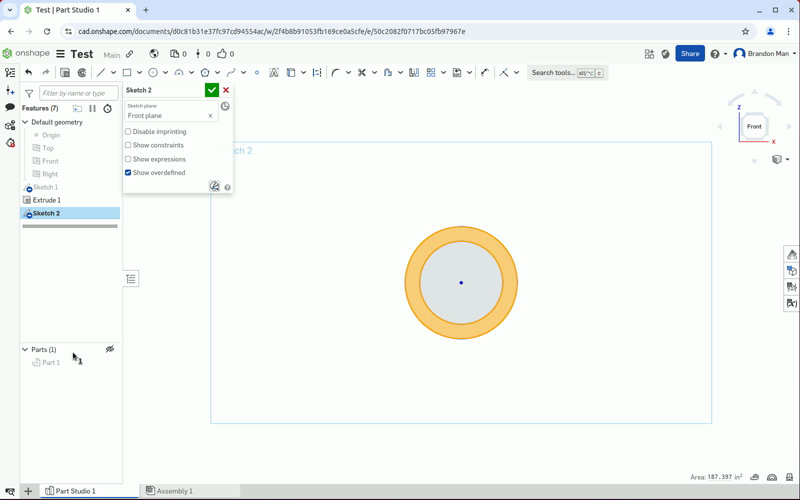
key(shift+y)
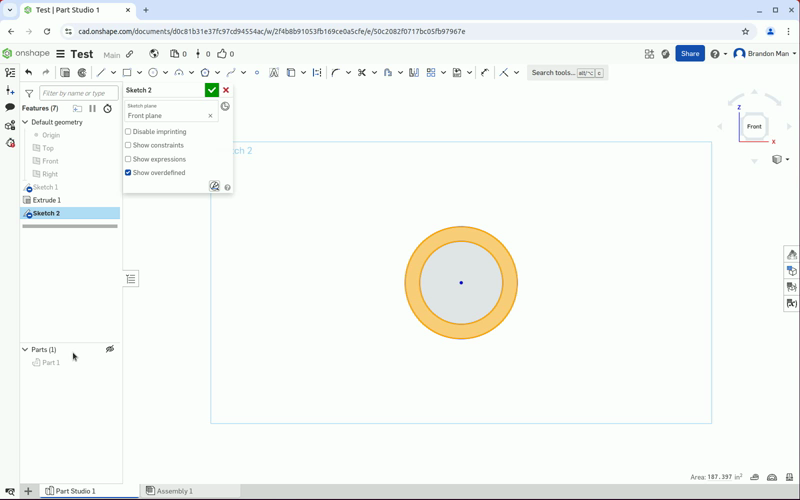
key(shift+e)
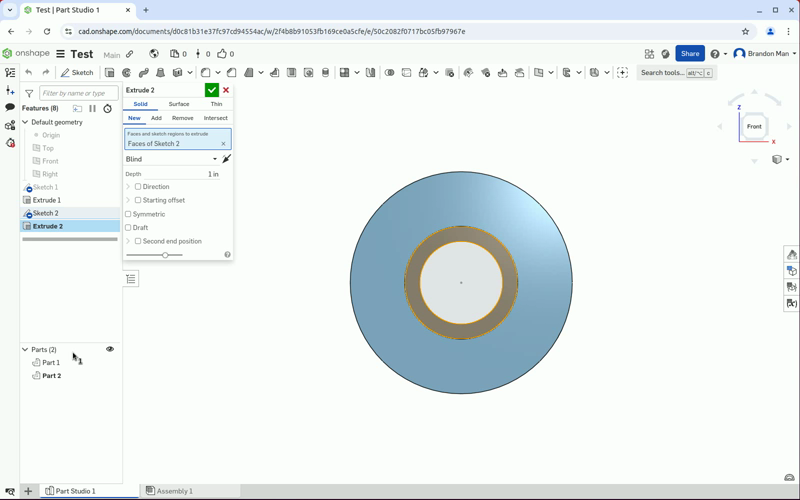
mouse_move(143, 106)
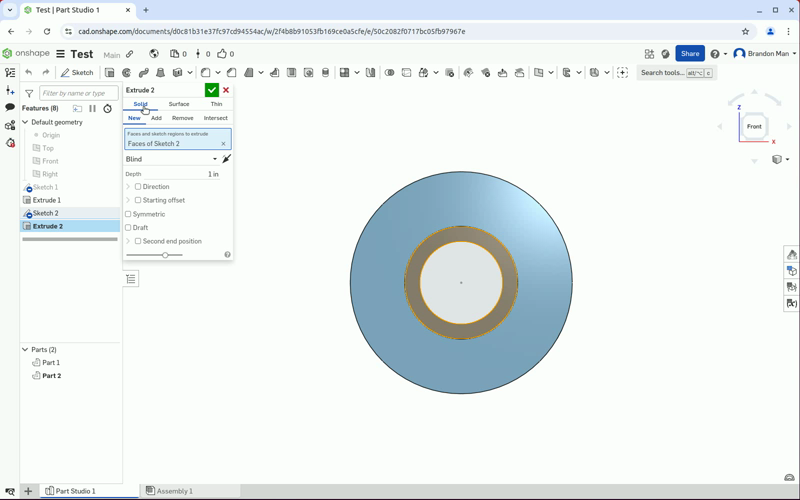
click(143, 106)
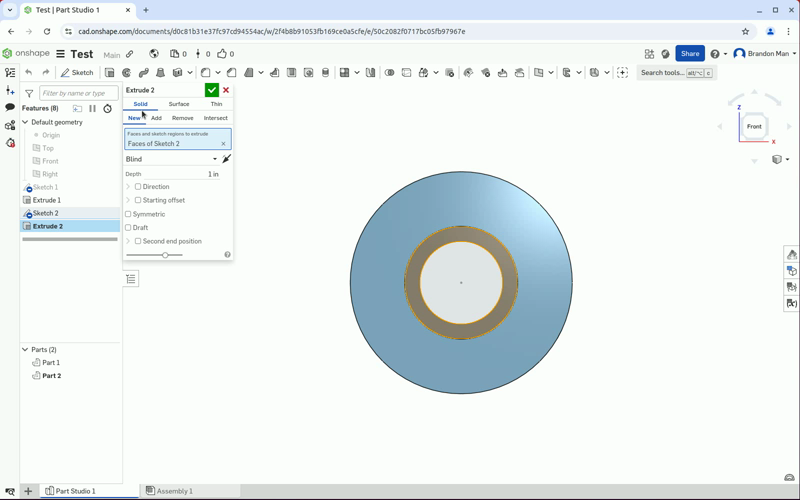
mouse_move(137, 120)
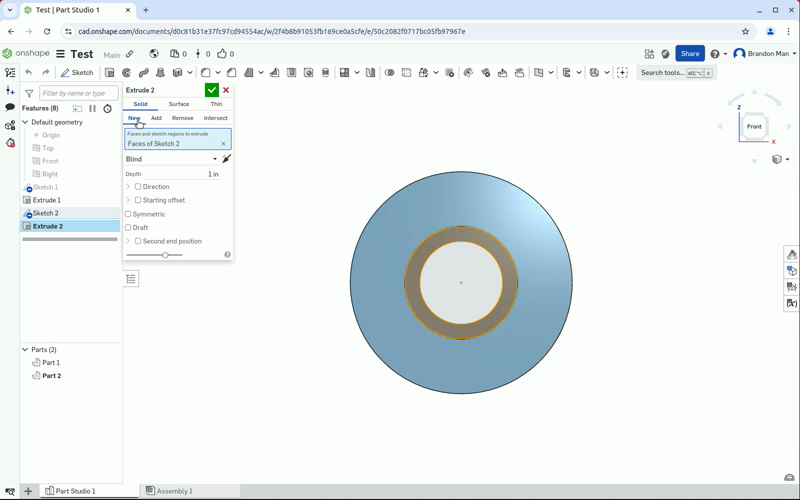
click(137, 120)
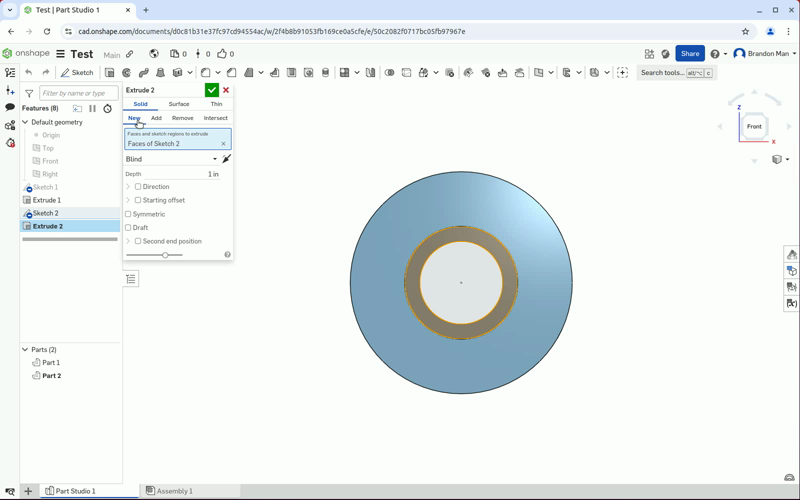
key(tab, 4)
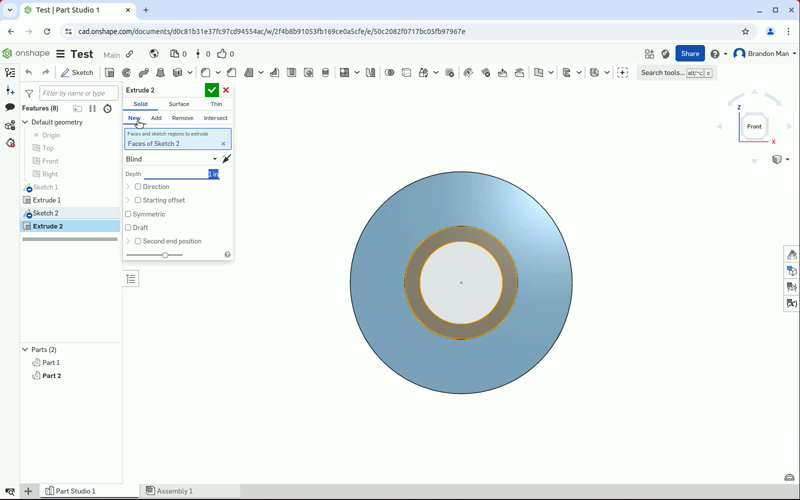
text(3.129)
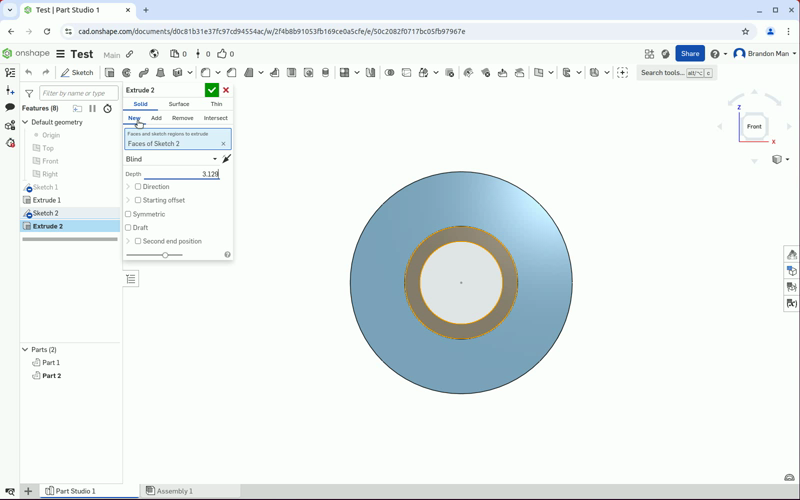
key(enter)
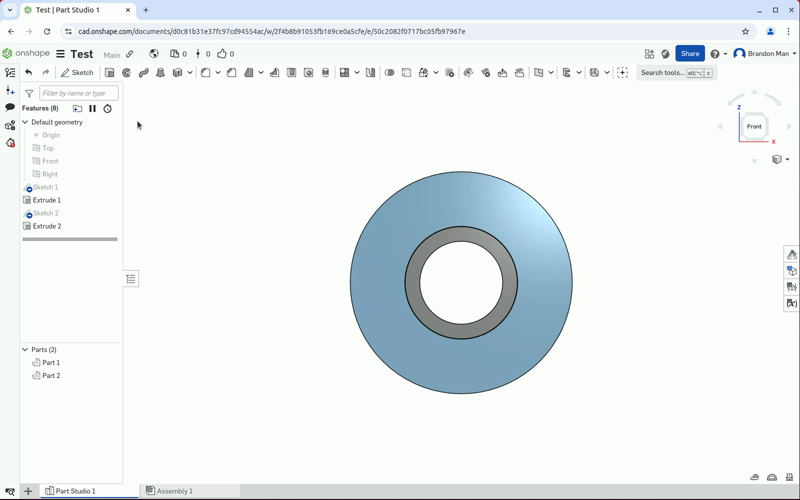
key(shift+h)
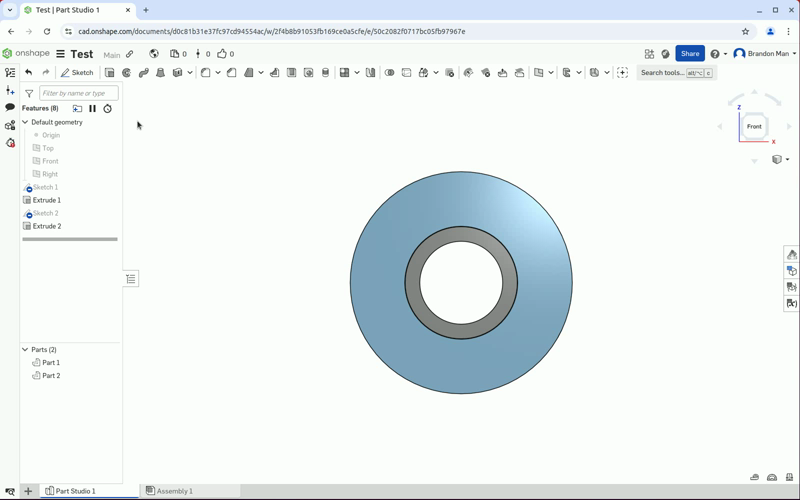
key(shift+h)
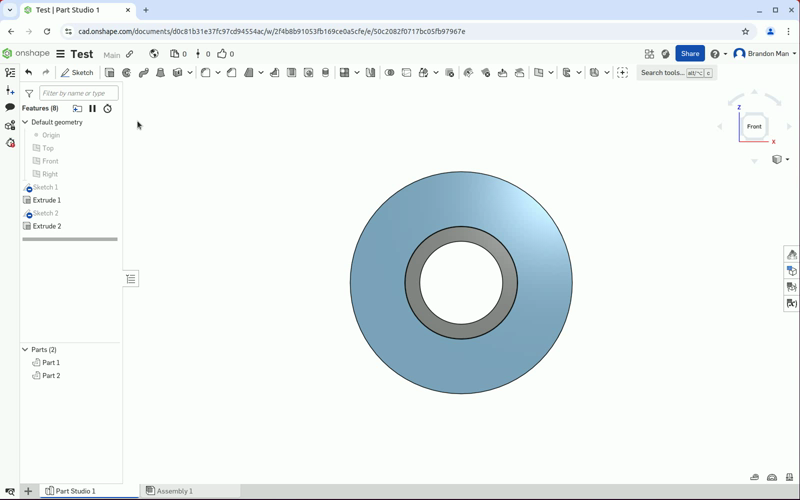
mouse_move(73, 189)
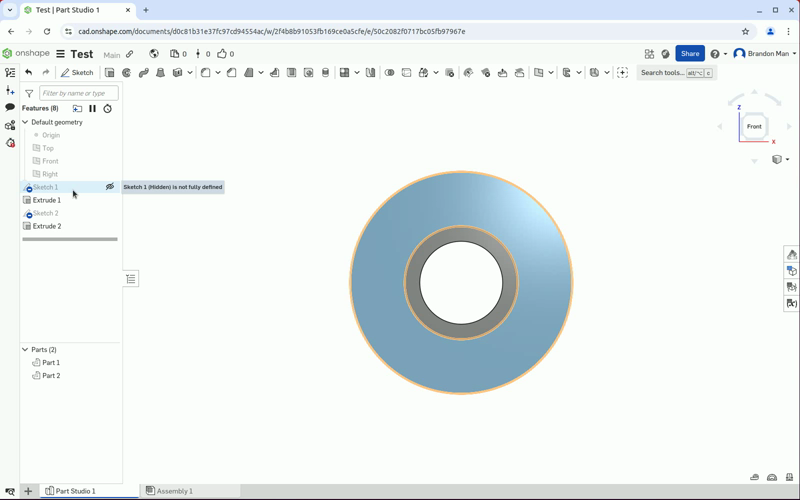
click(73, 189)
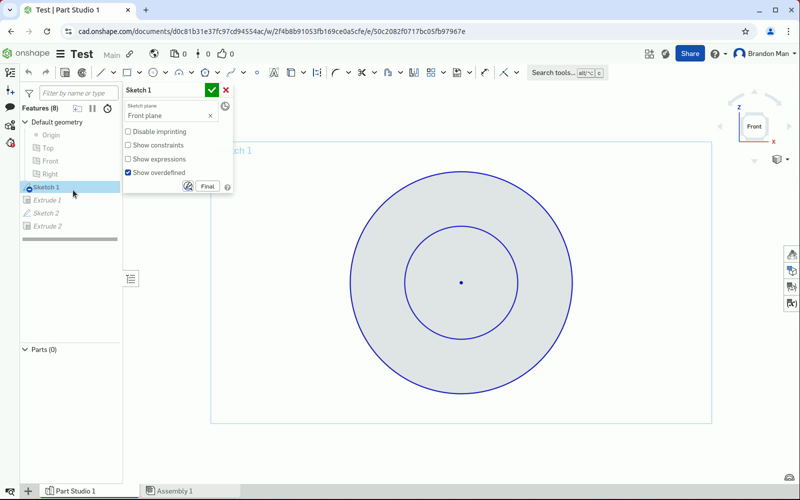
mouse_move(229, 92)
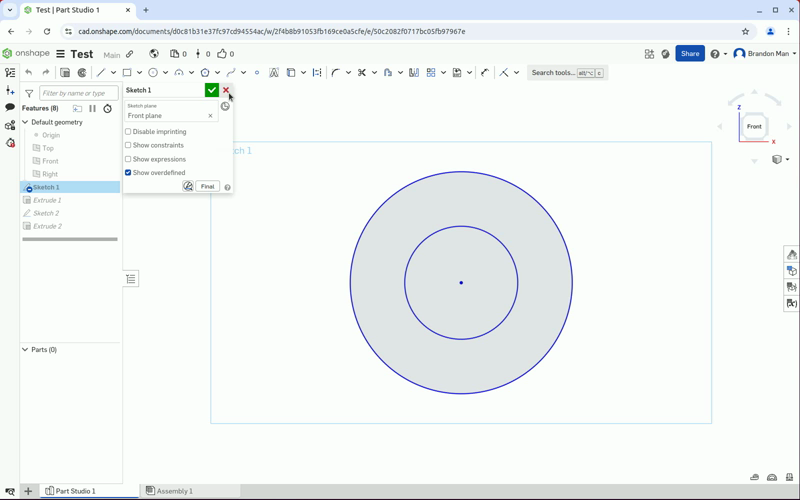
click(229, 92)
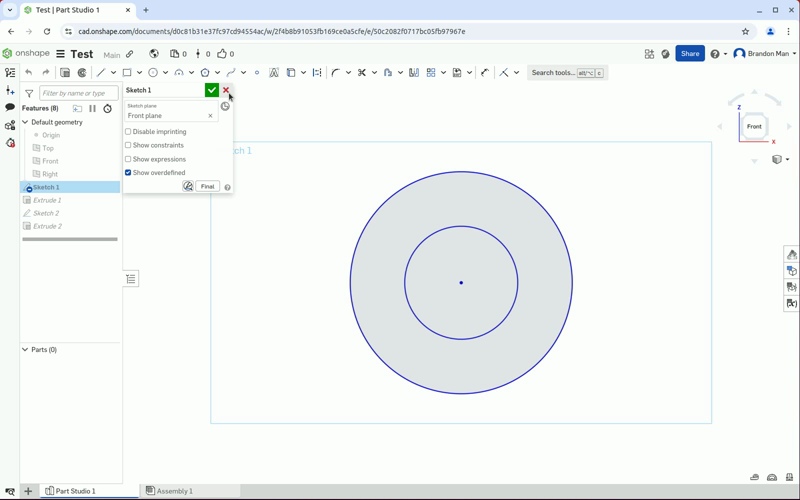
key(shift+s)
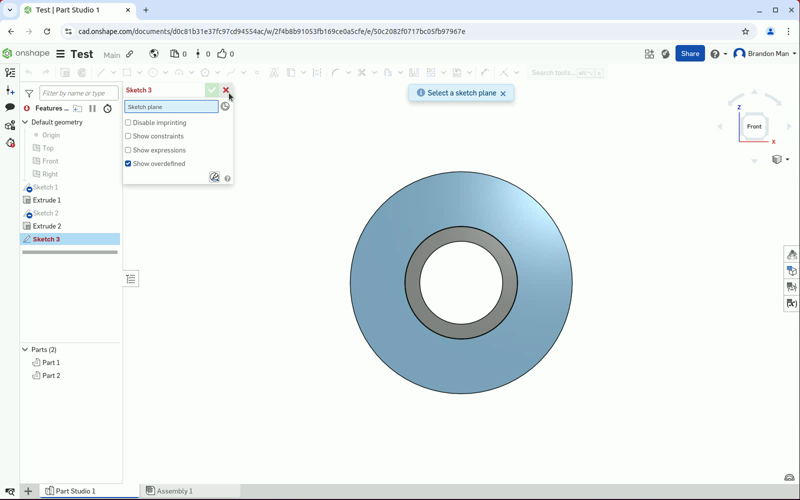
mouse_move(73, 163)
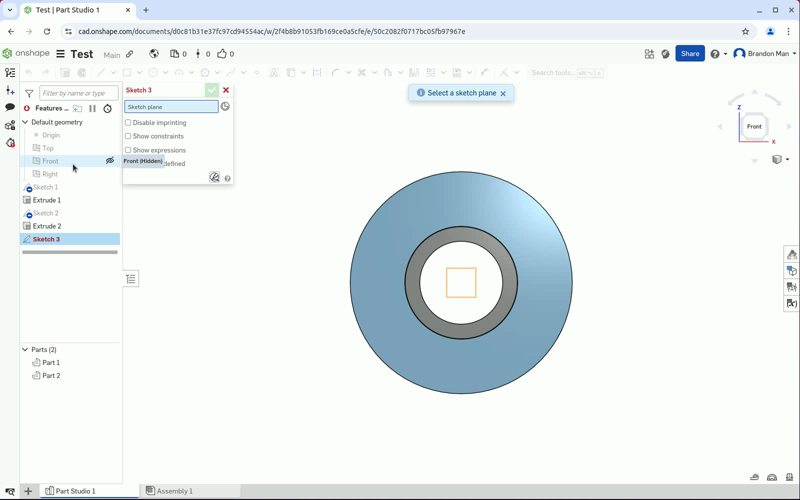
click(73, 163)
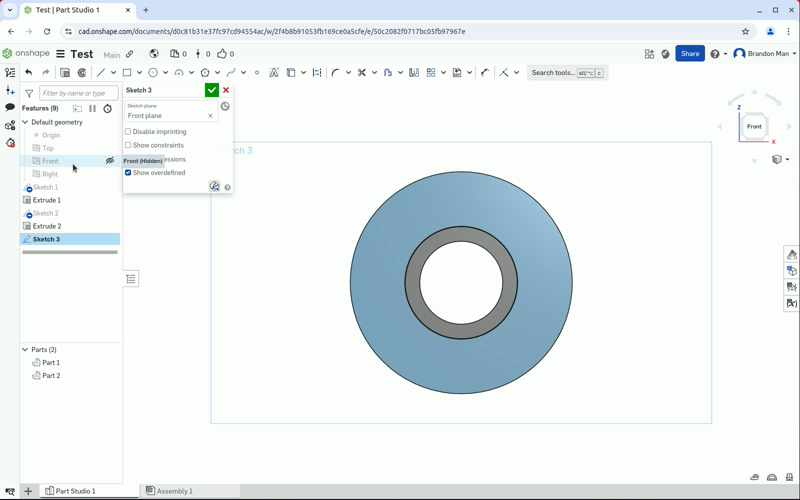
mouse_move(73, 352)
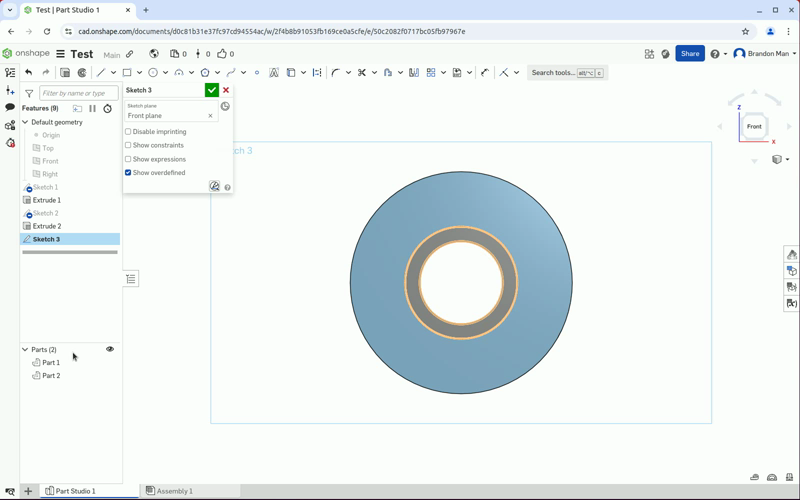
key(y)
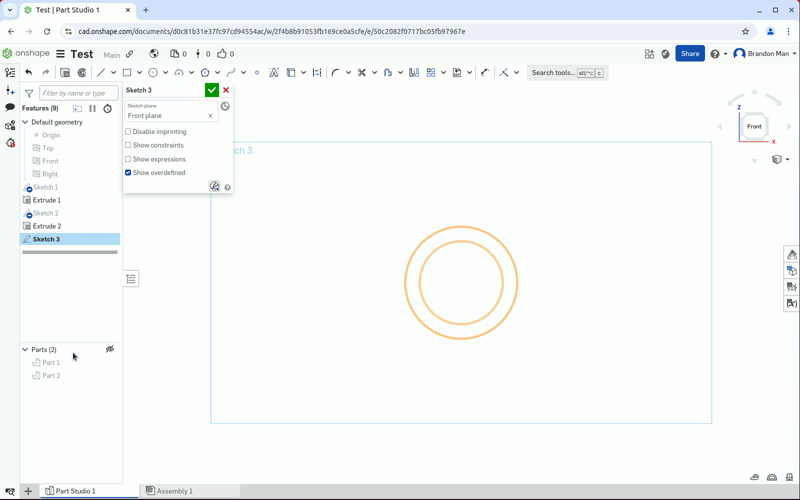
key(c)
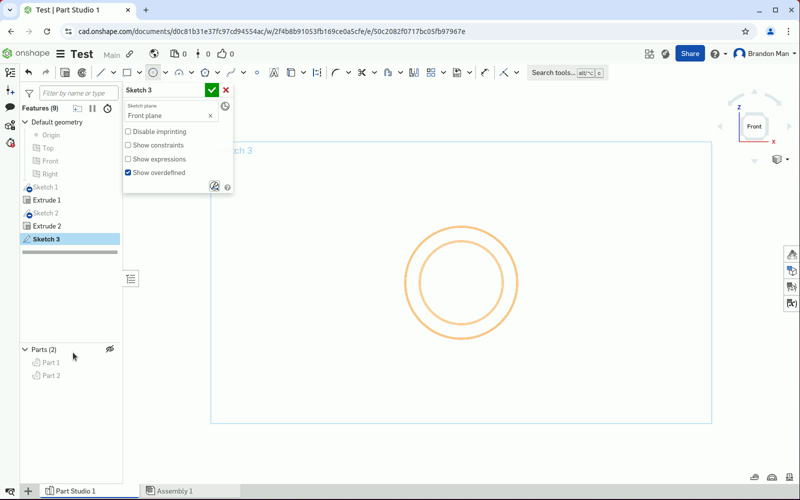
key_down(shift)
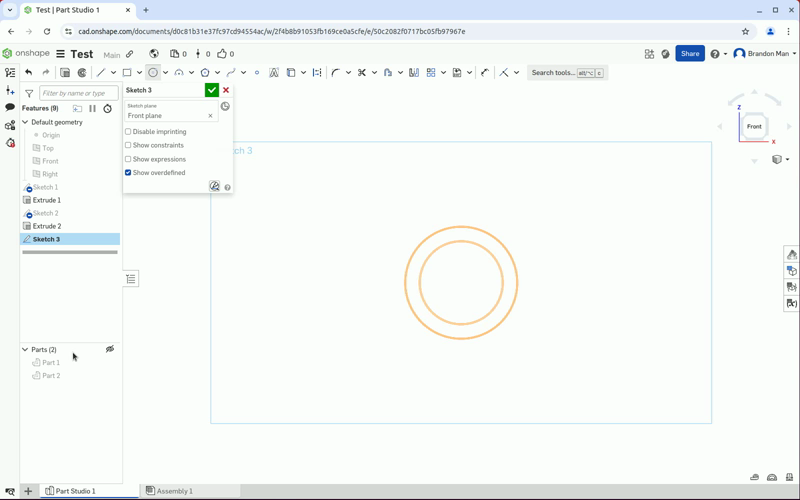
mouse_move(461, 282)
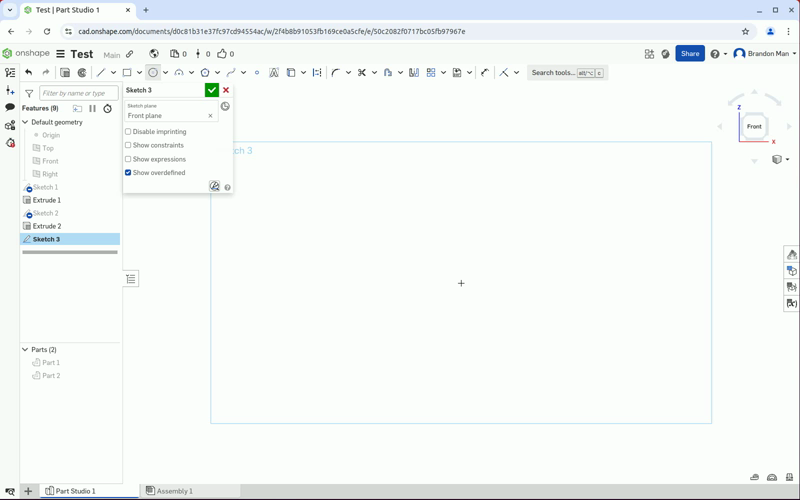
click(461, 282)
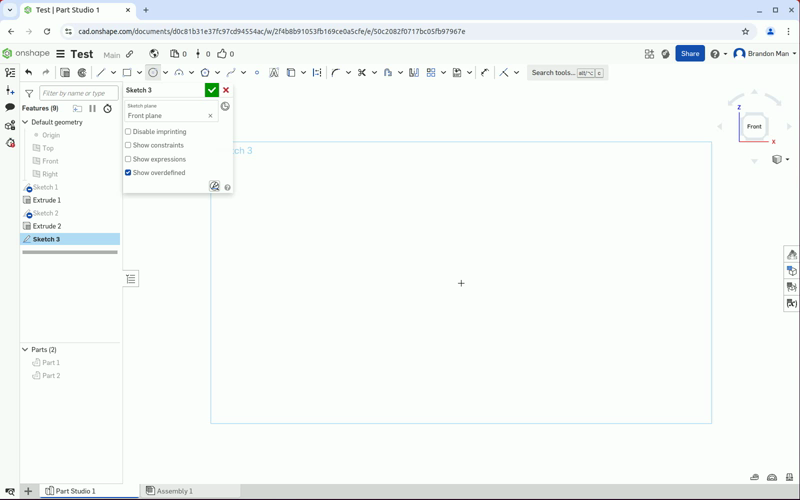
key_up(shift)
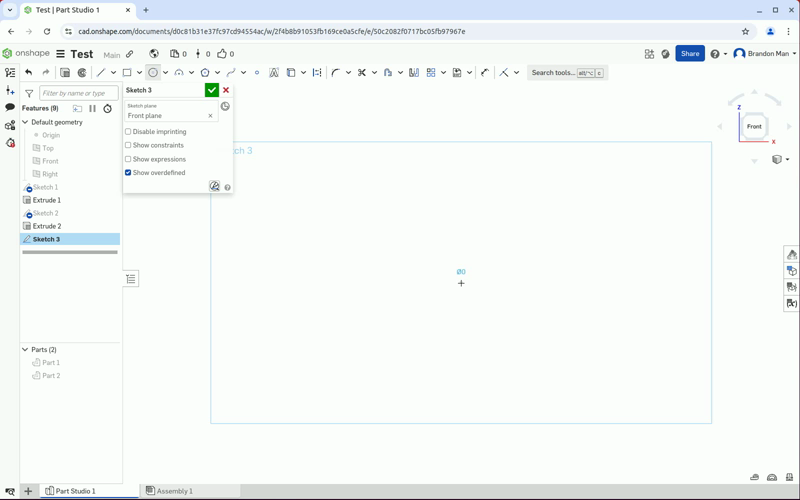
mouse_move(503, 282)
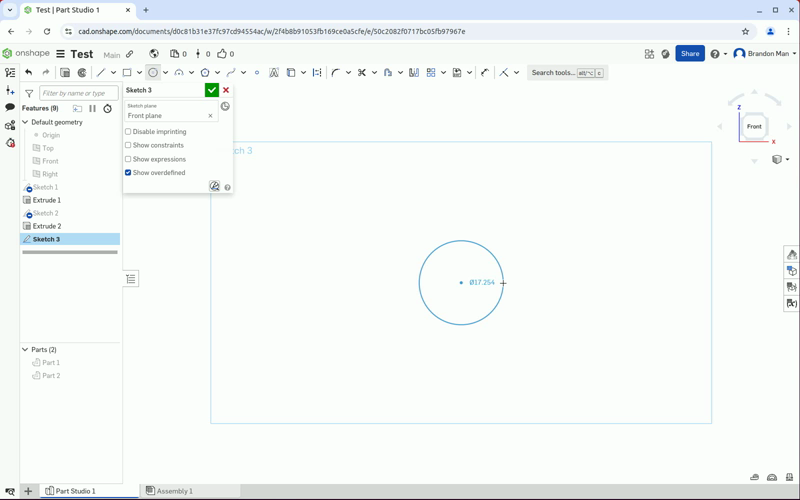
click(503, 282)
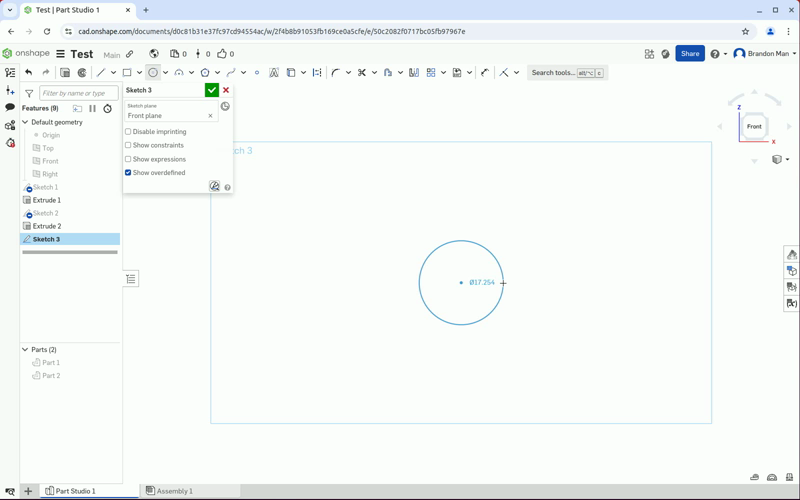
key(esc)
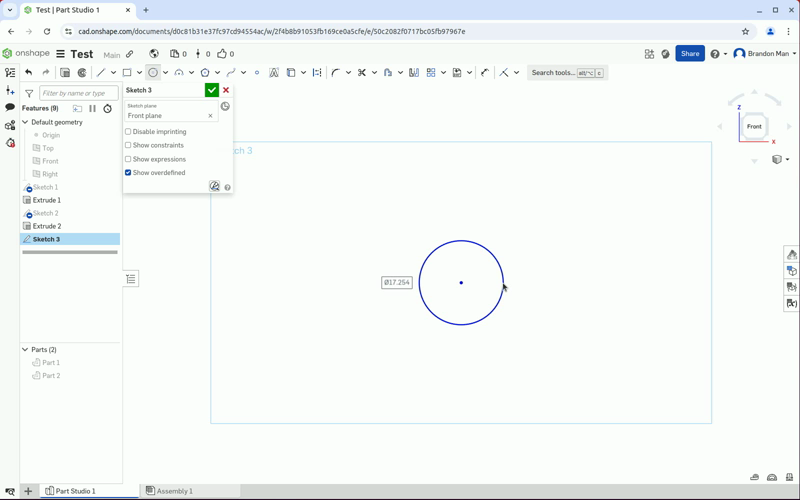
key(c)
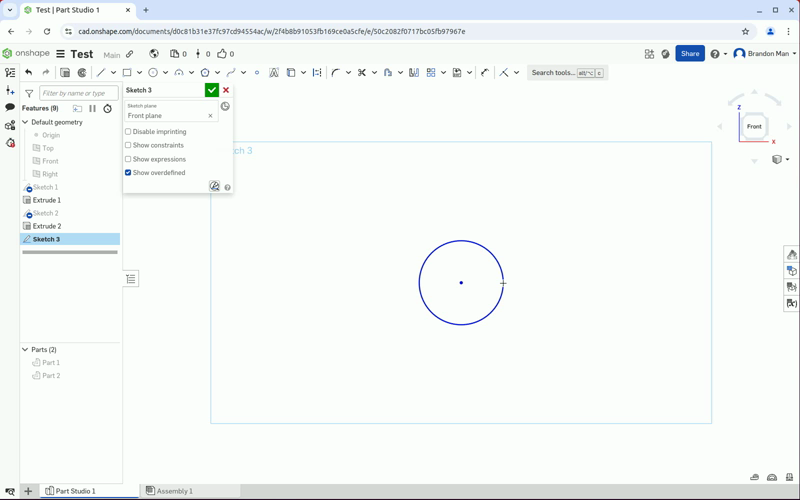
key_down(shift)
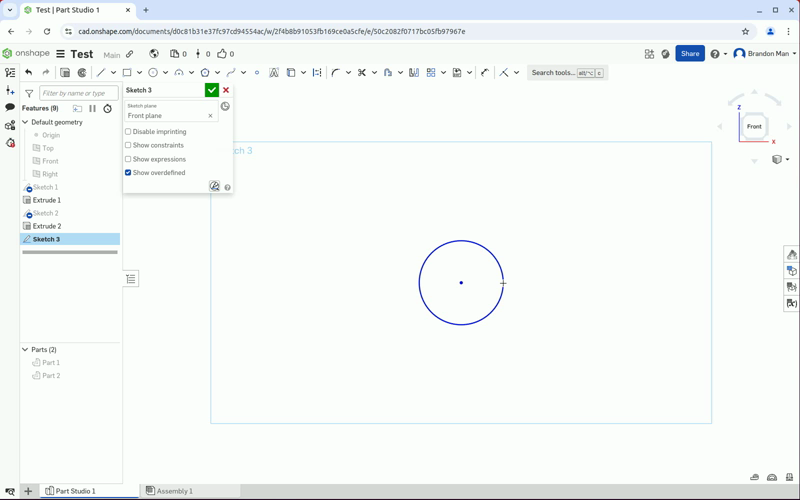
mouse_move(461, 282)
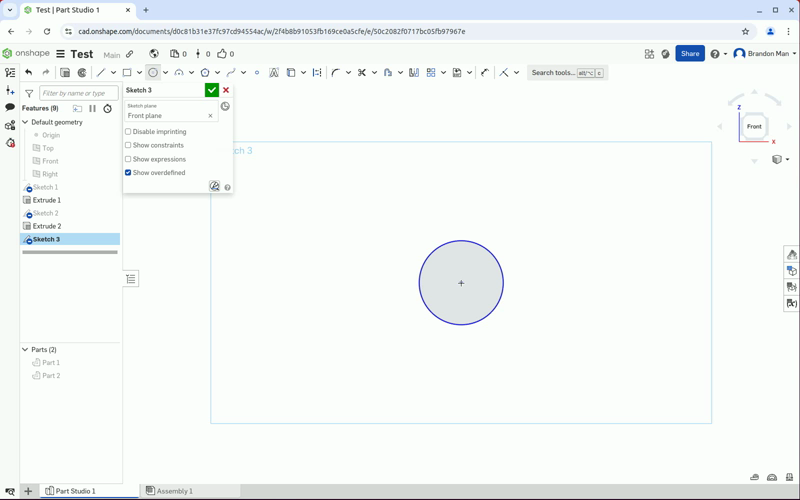
click(461, 282)
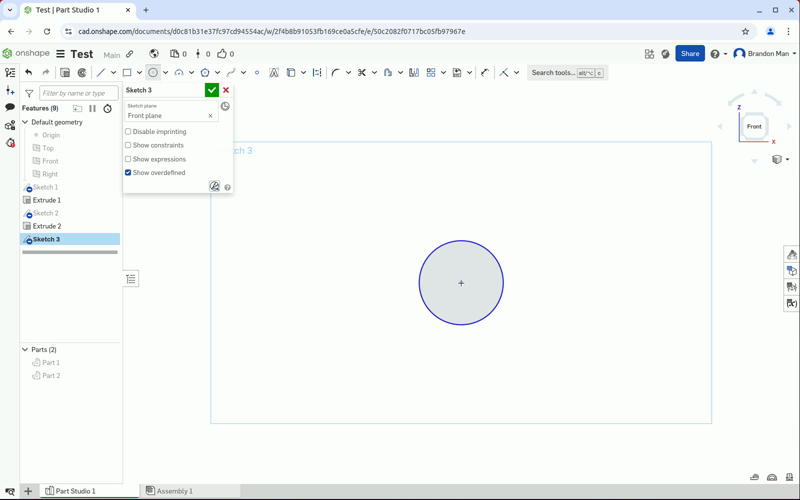
key_up(shift)
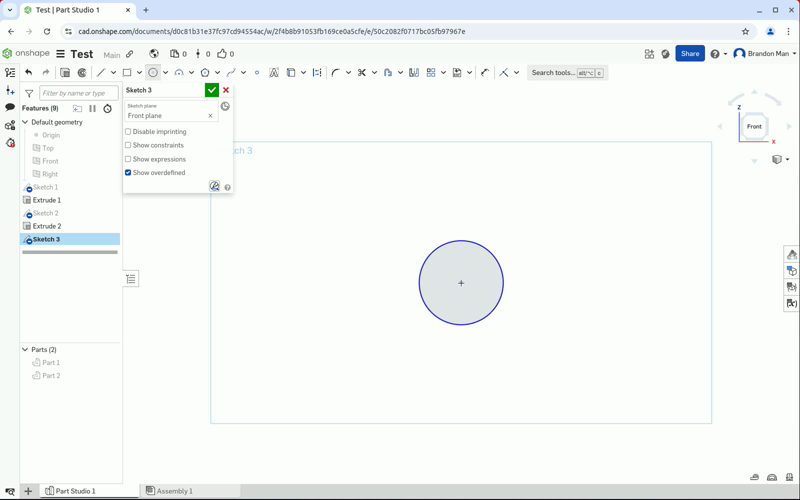
mouse_move(490, 282)
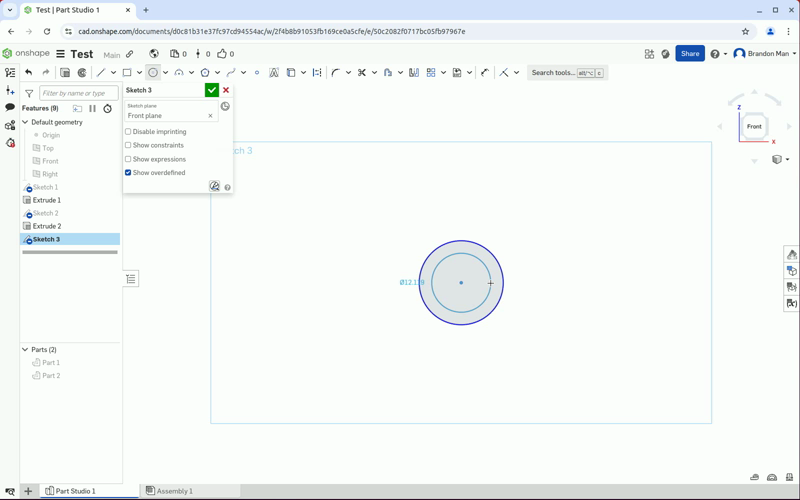
click(490, 282)
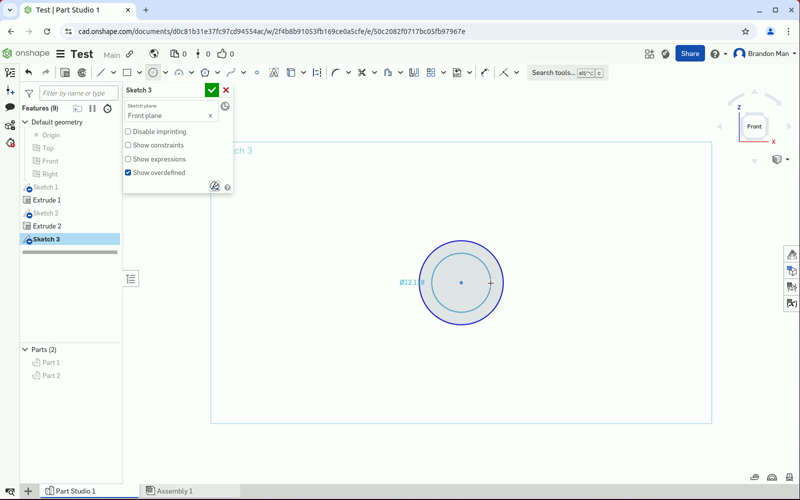
key(esc)
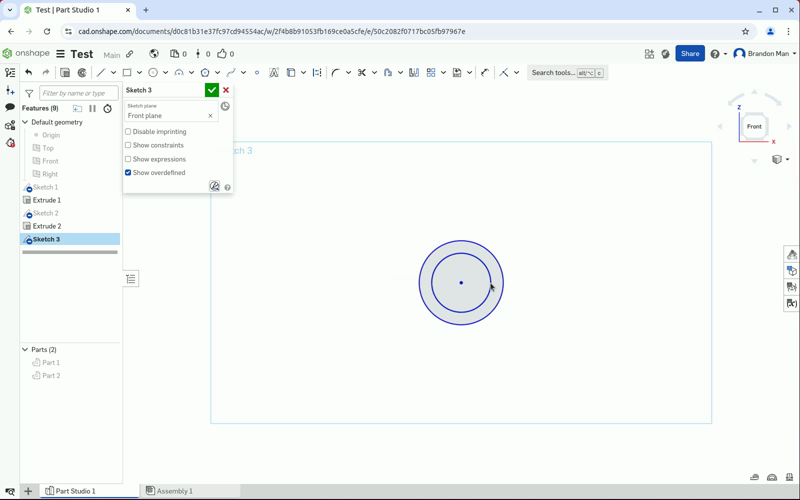
mouse_move(479, 251)
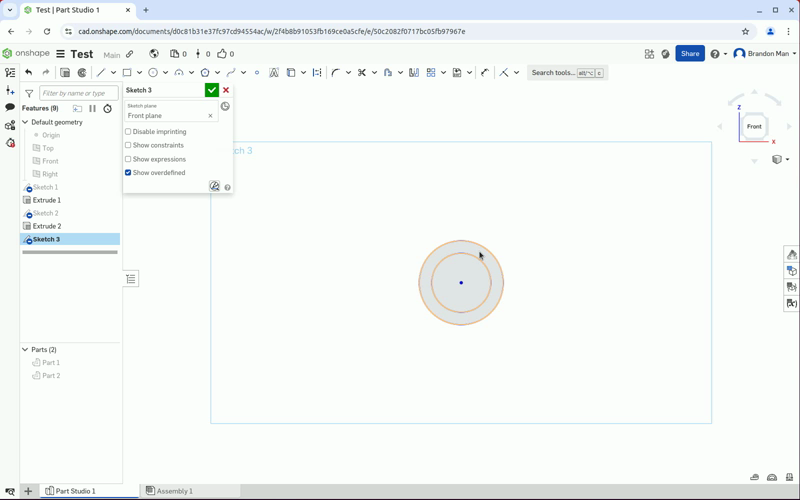
click(479, 251)
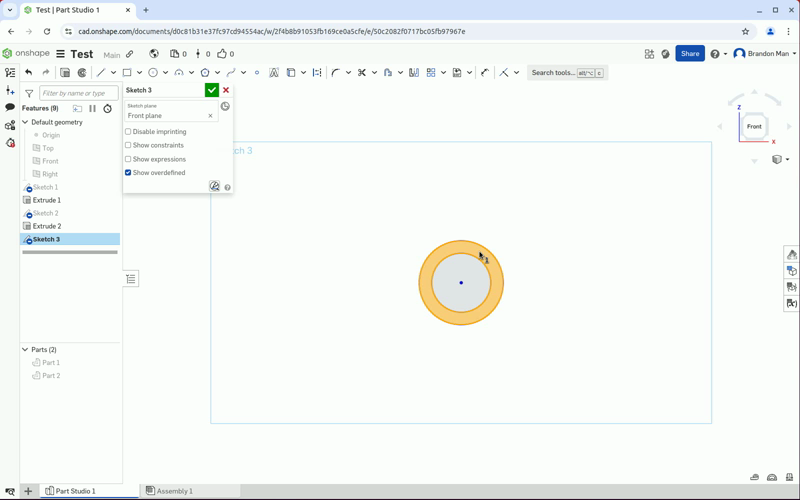
mouse_move(73, 352)
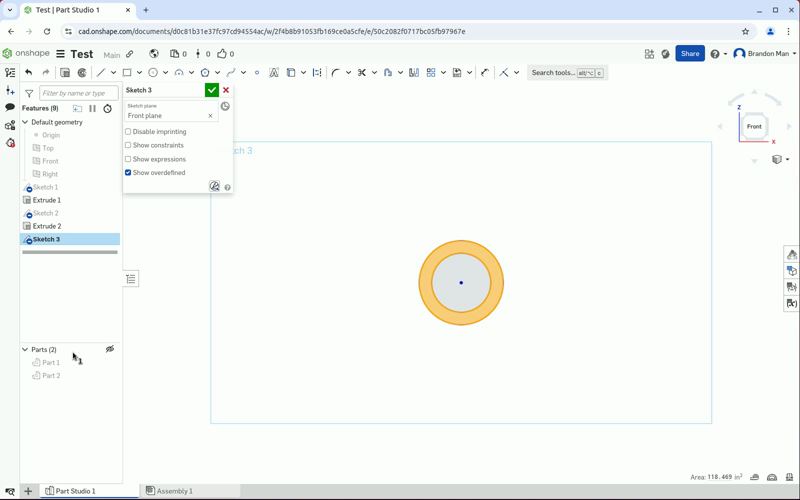
key(shift+y)
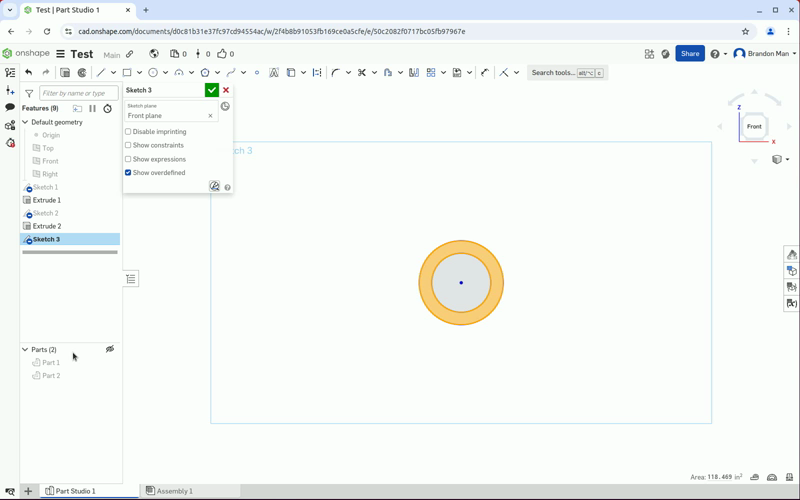
key(shift+e)
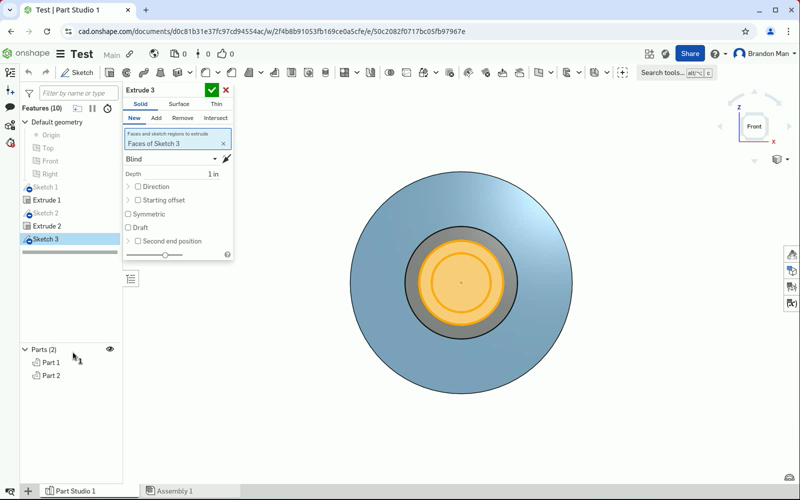
mouse_move(143, 106)
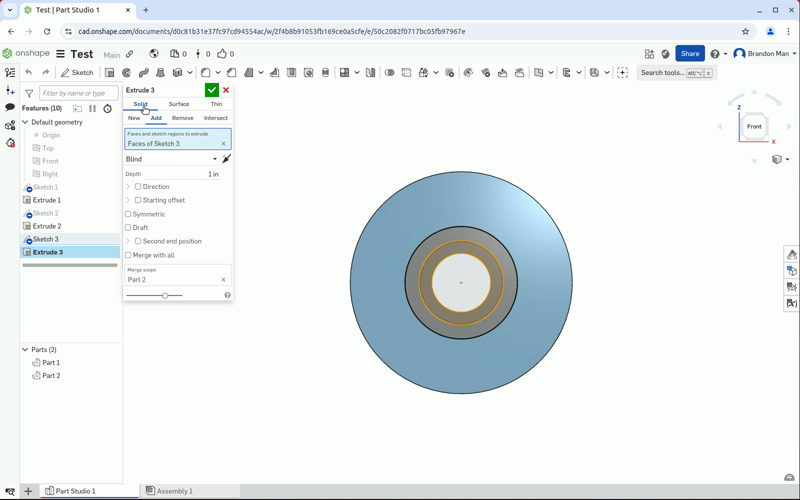
click(143, 106)
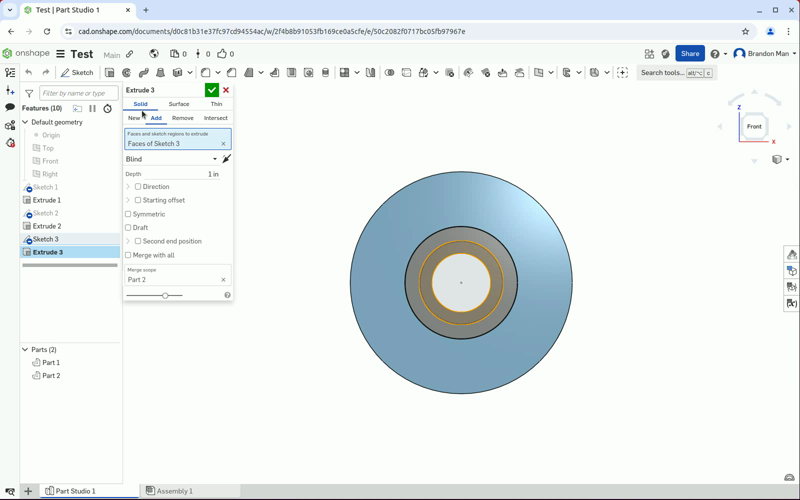
mouse_move(137, 120)
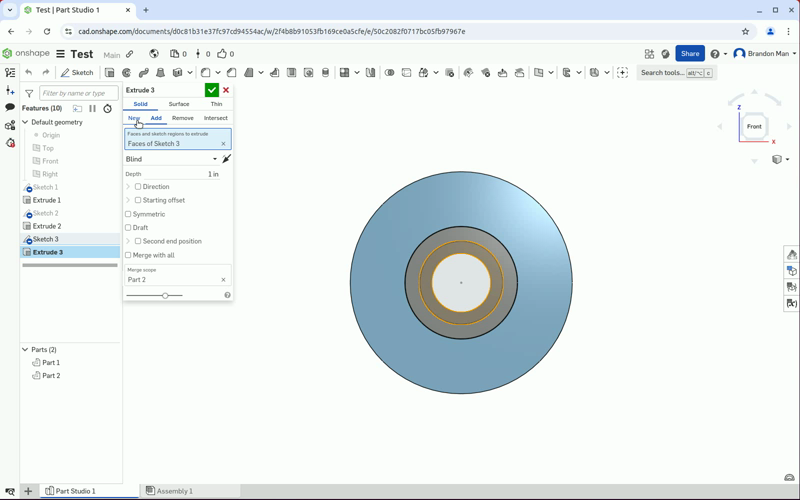
click(137, 120)
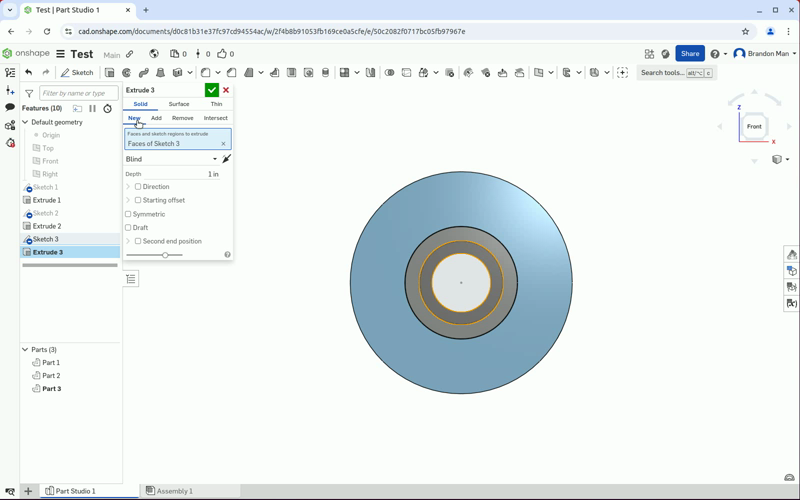
key(tab, 4)
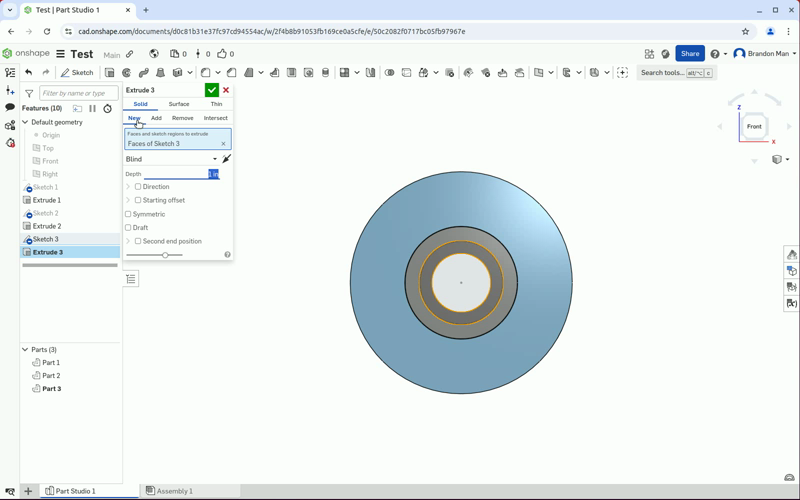
text(3.129)
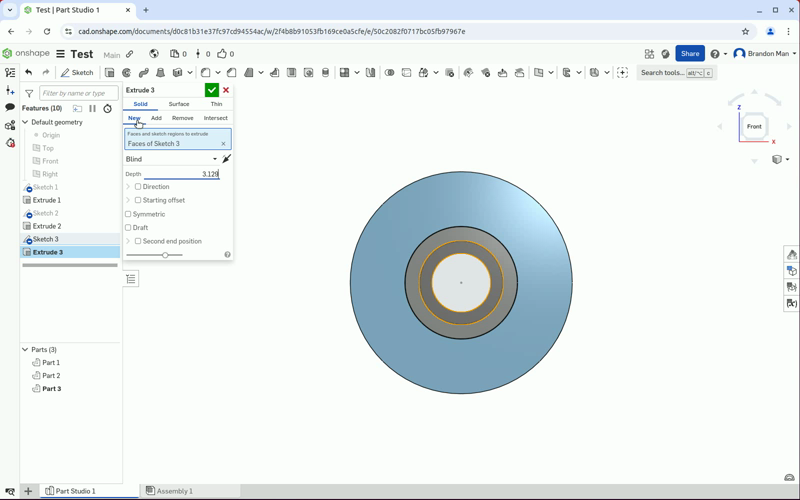
key(enter)
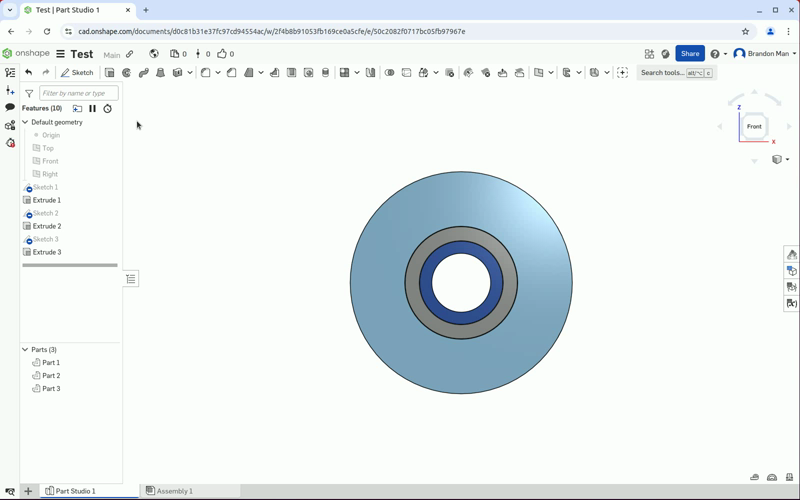
key(shift+h)
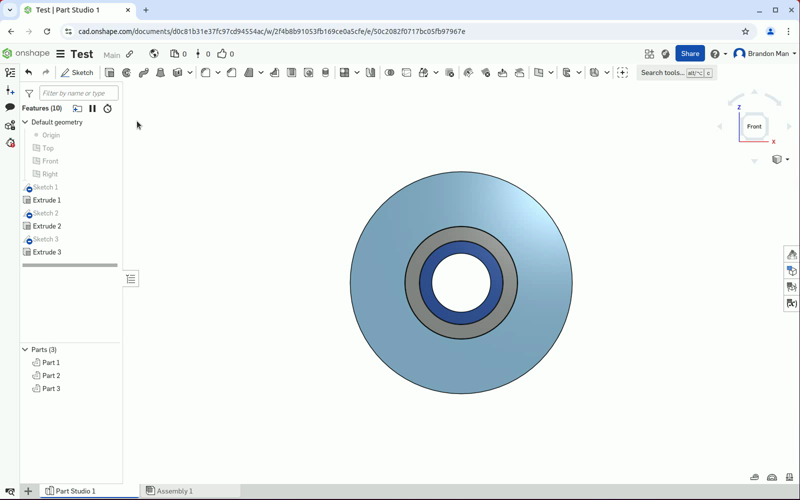
key(shift+h)
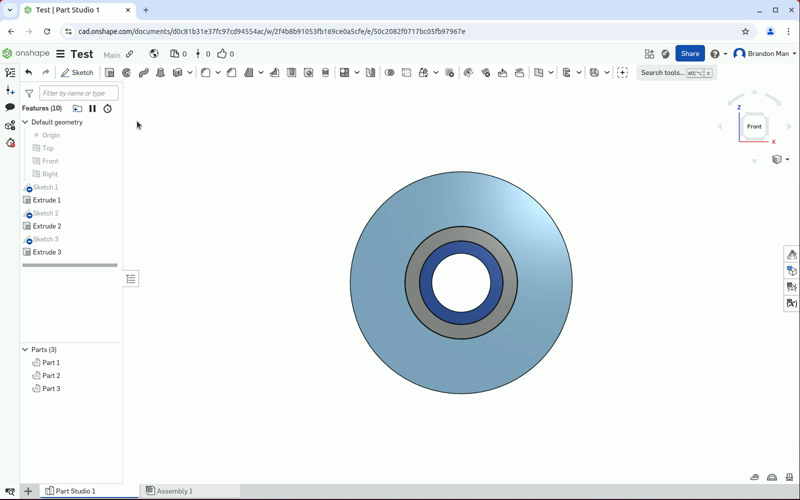
mouse_move(73, 189)
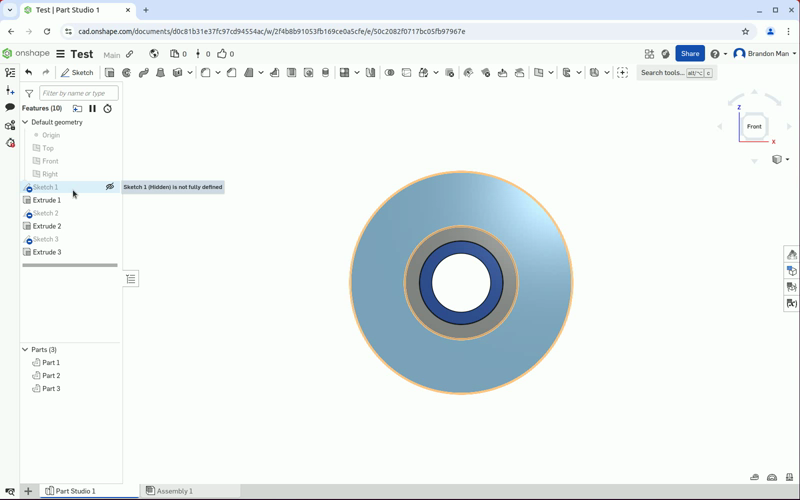
click(73, 189)
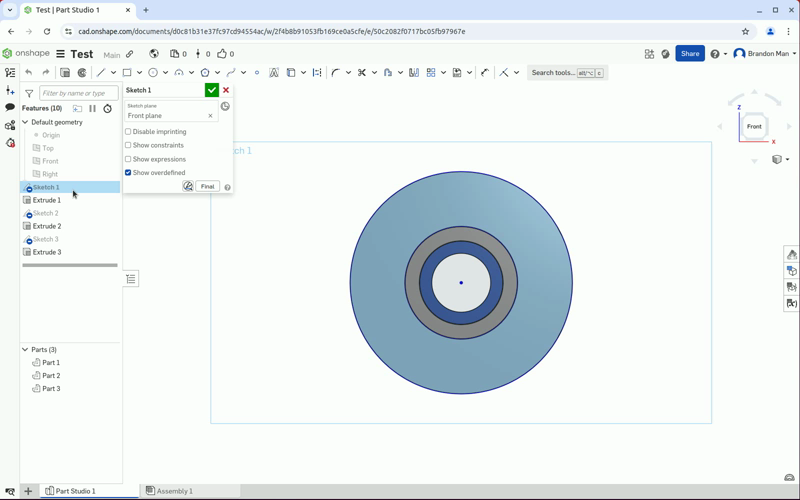
mouse_move(229, 92)
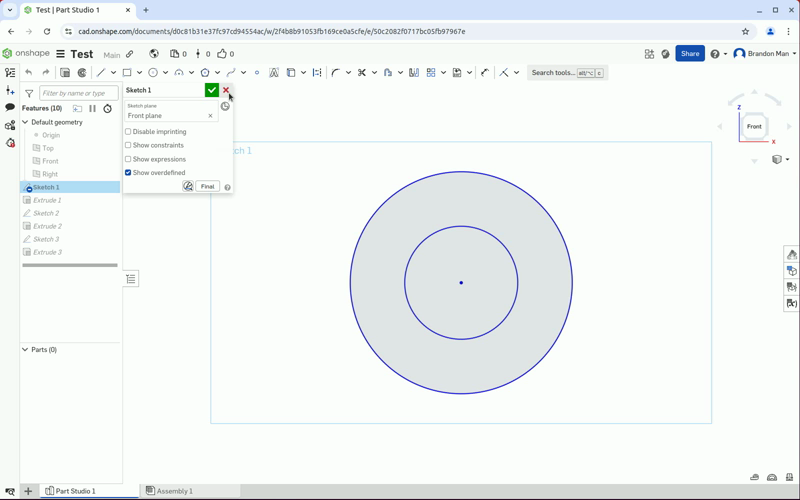
click(229, 92)
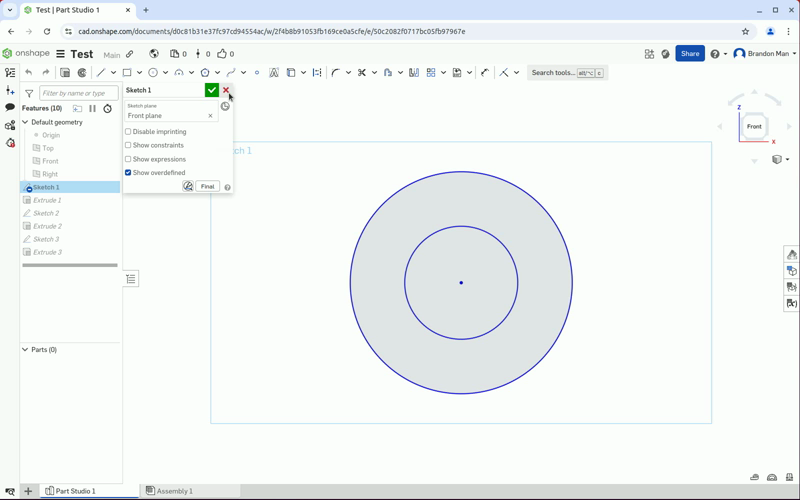
key(shift+s)
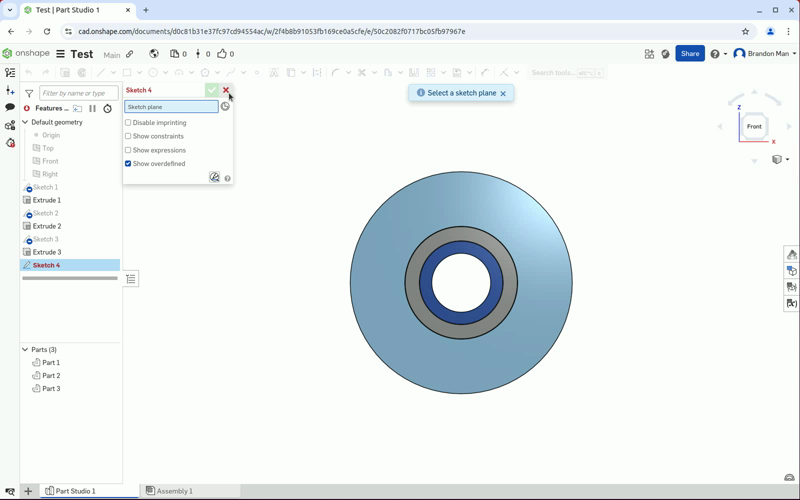
mouse_move(73, 163)
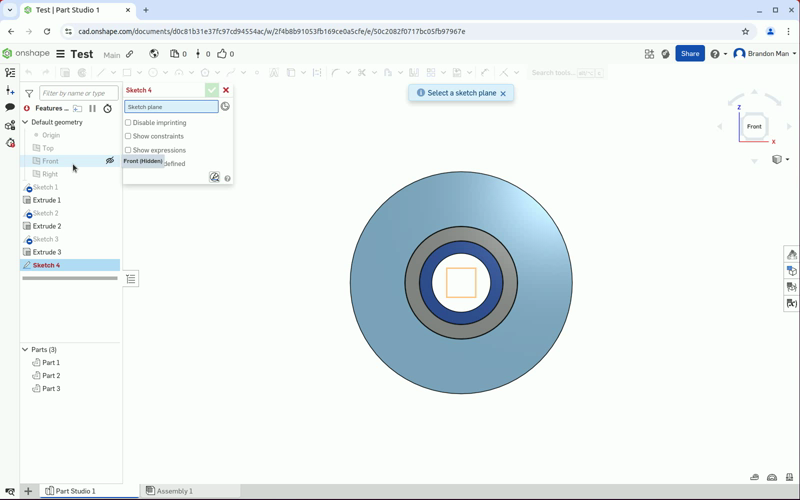
click(73, 163)
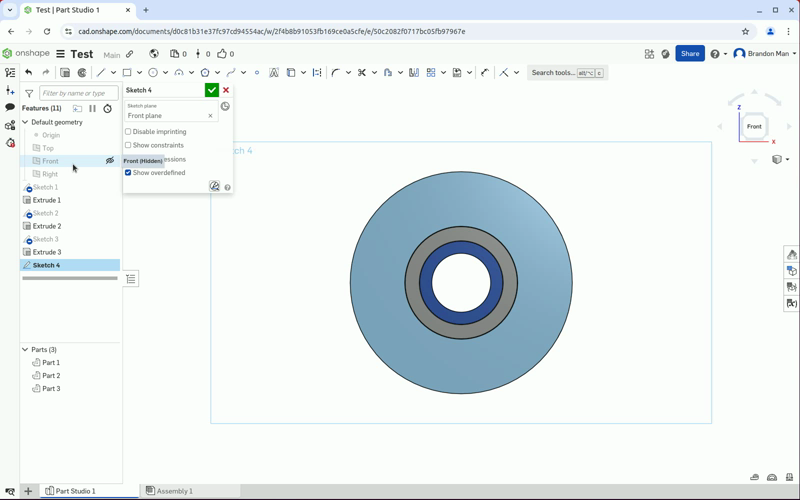
mouse_move(73, 352)
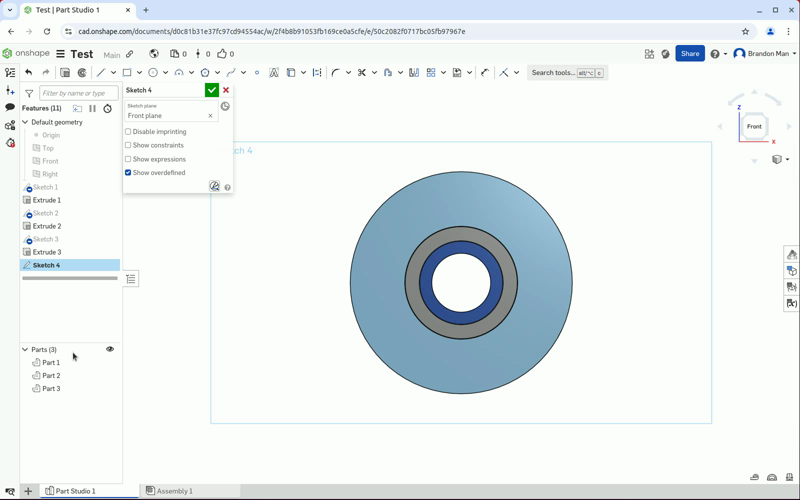
key(y)
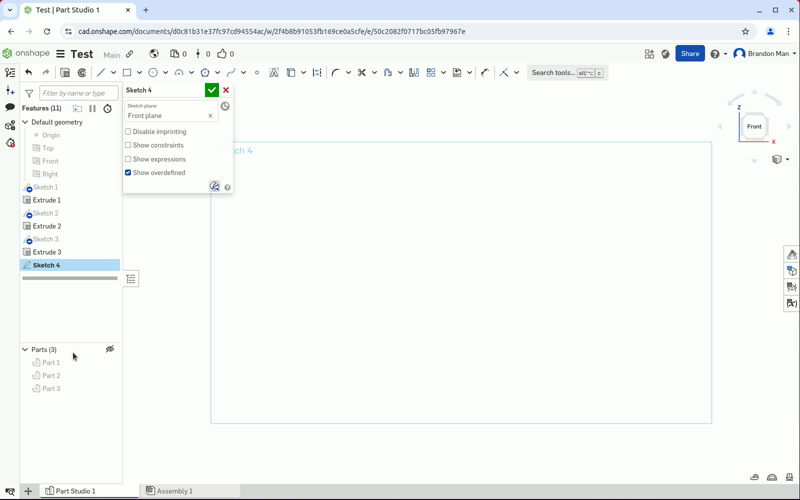
key(c)
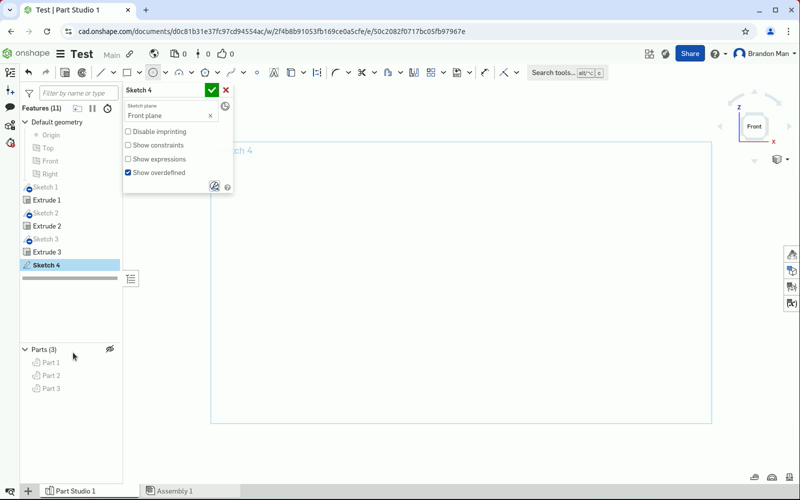
key_down(shift)
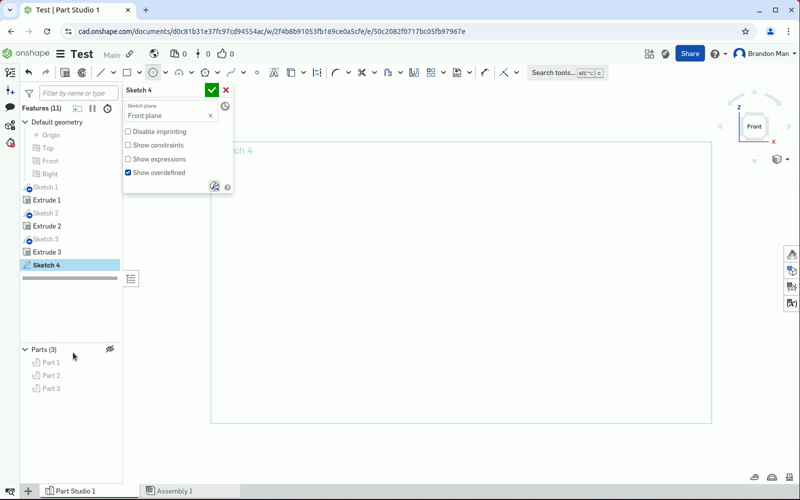
mouse_move(461, 282)
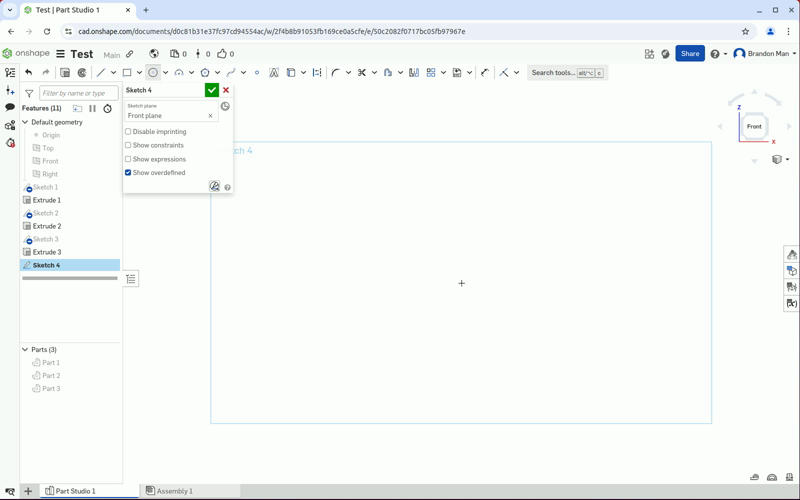
click(461, 282)
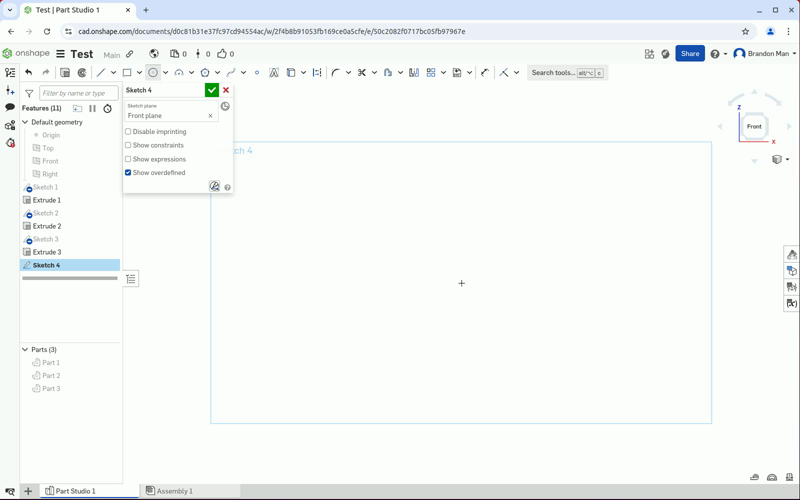
key_up(shift)
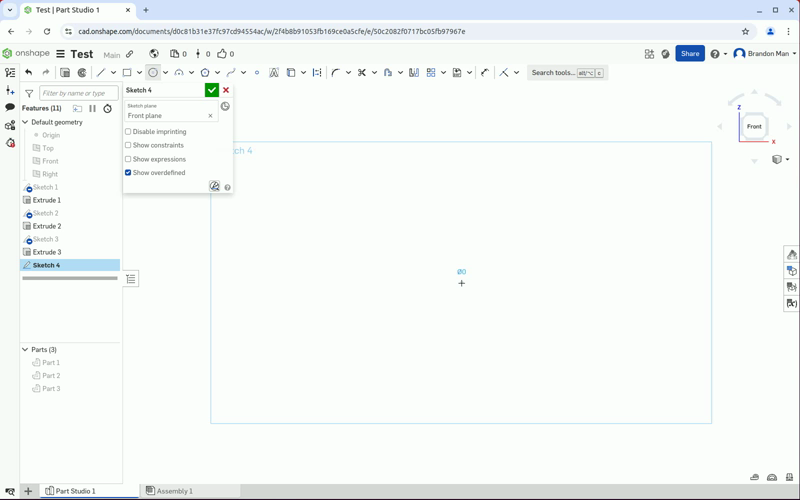
mouse_move(492, 282)
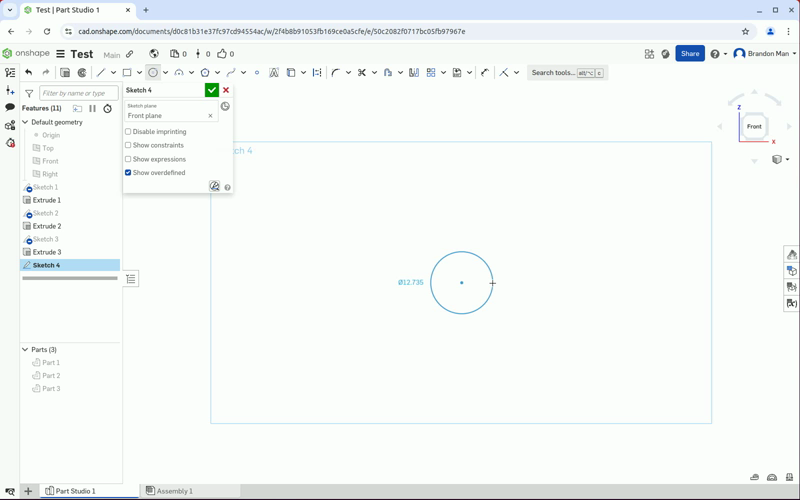
click(492, 282)
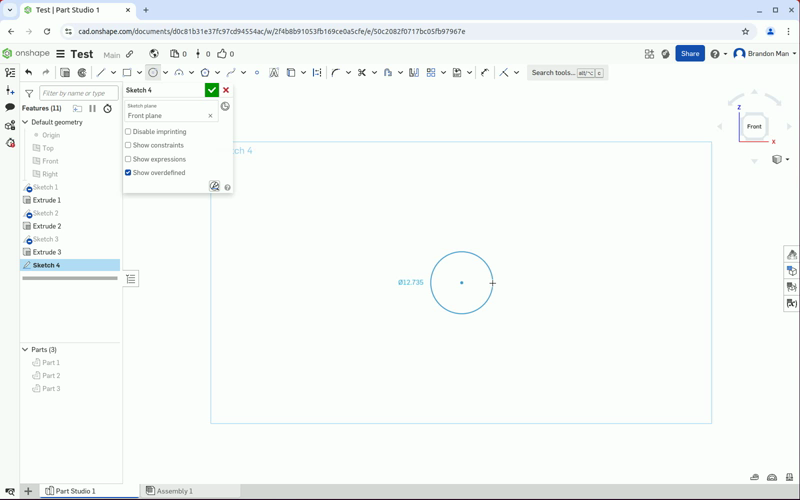
key(esc)
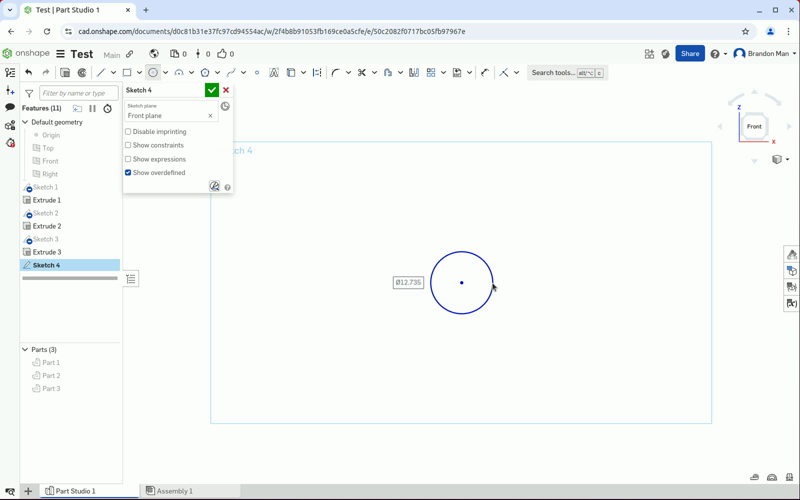
mouse_move(442, 281)
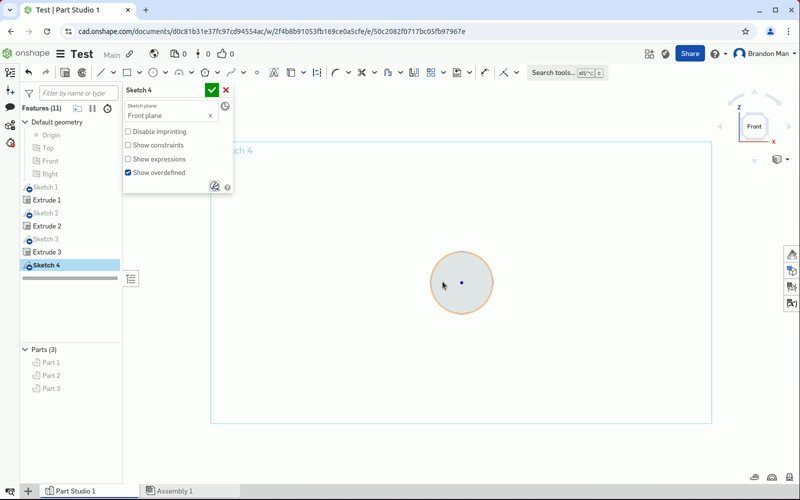
click(442, 281)
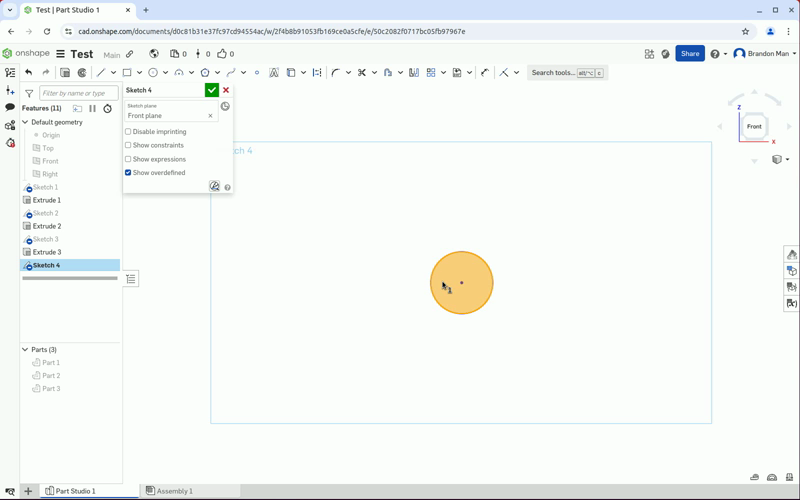
mouse_move(73, 352)
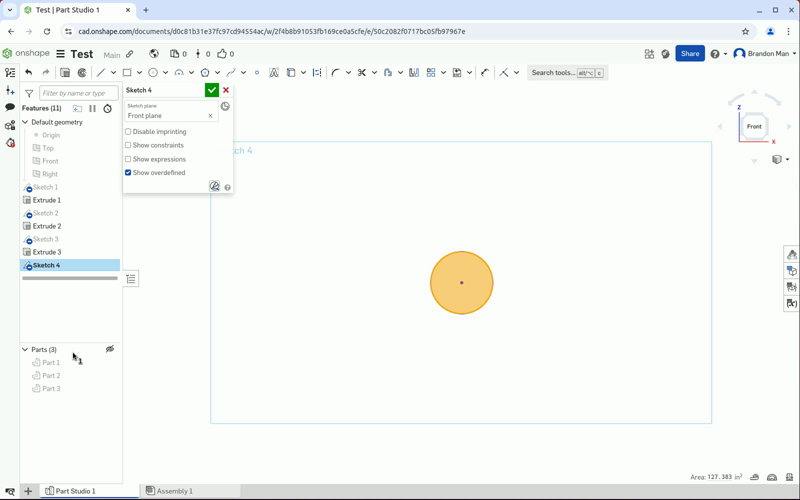
key(shift+y)
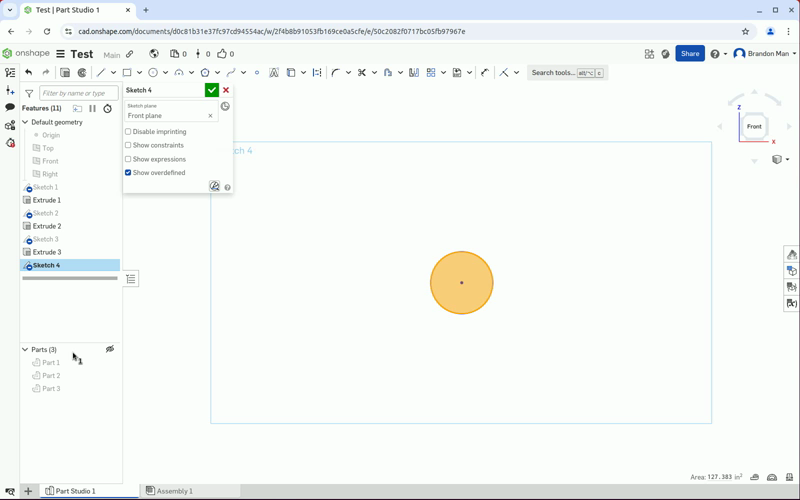
key(shift+e)
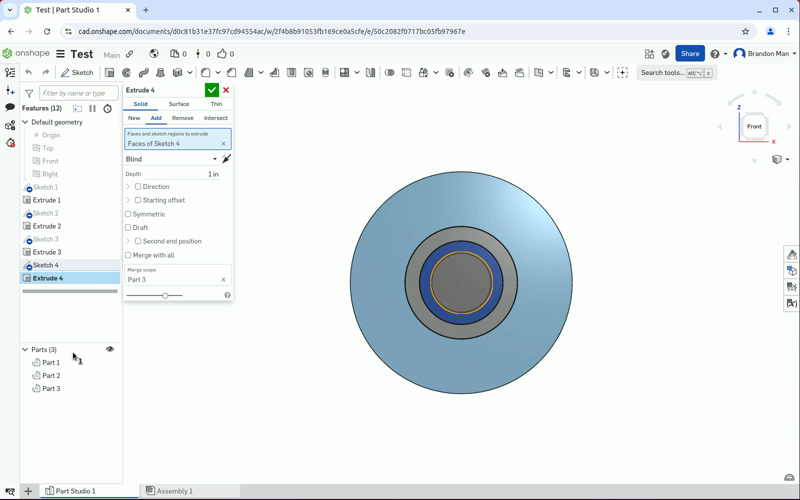
mouse_move(143, 106)
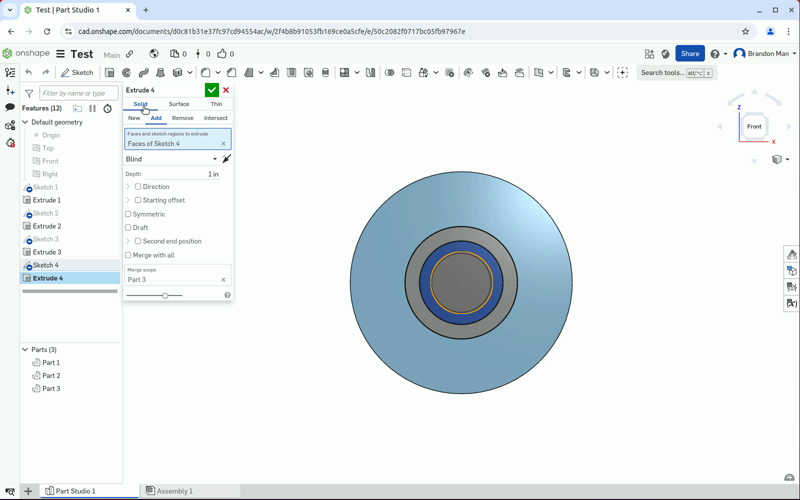
click(143, 106)
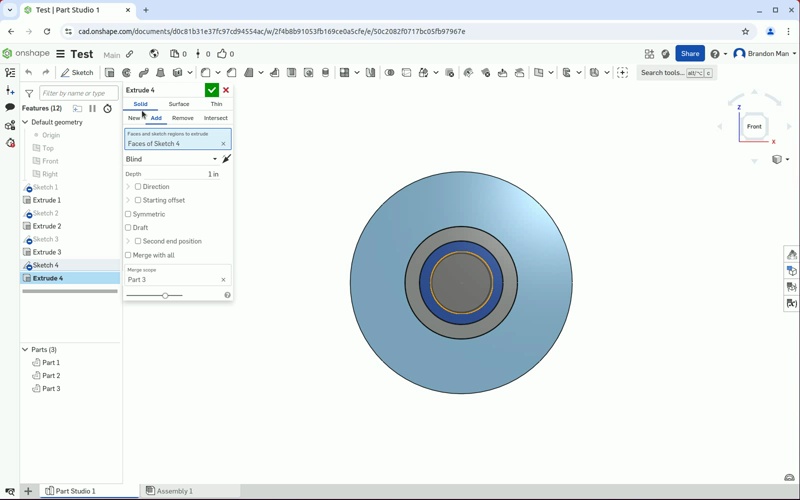
mouse_move(137, 120)
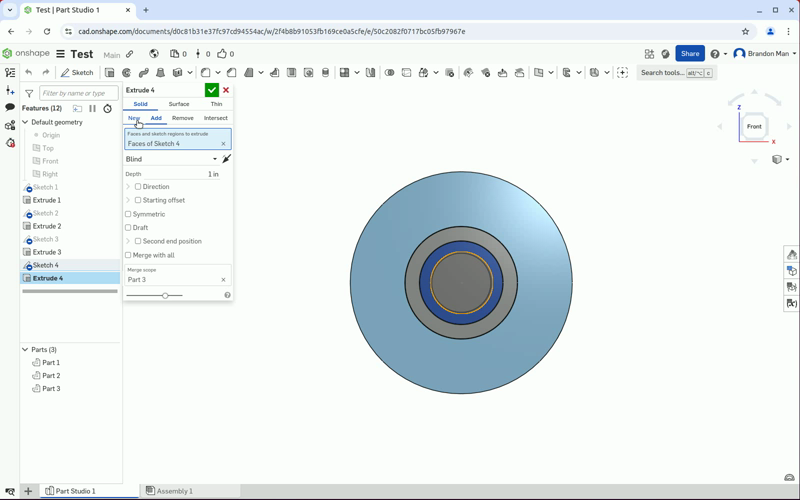
click(137, 120)
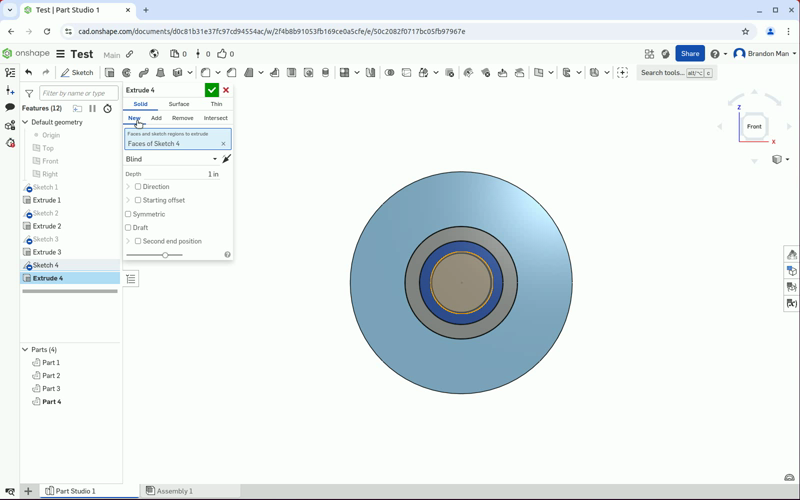
key(tab, 4)
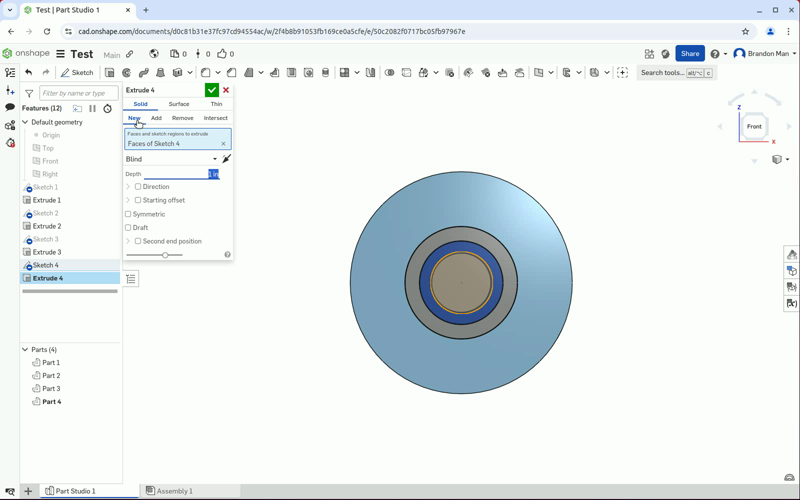
text(3.129)
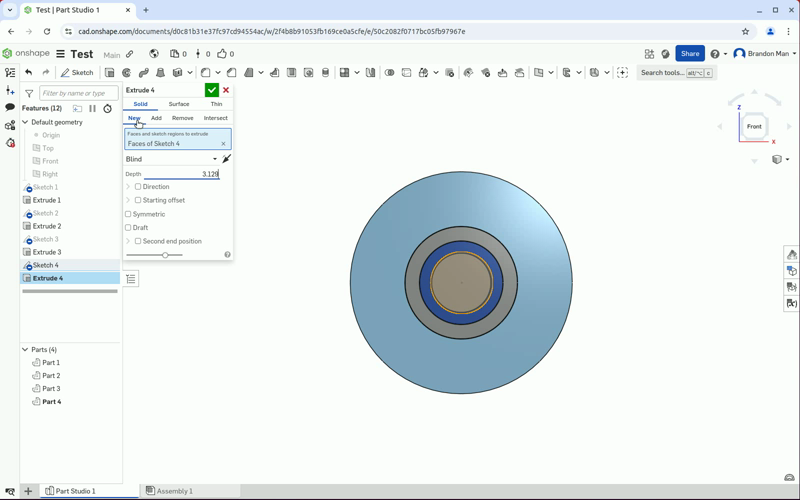
key(enter)
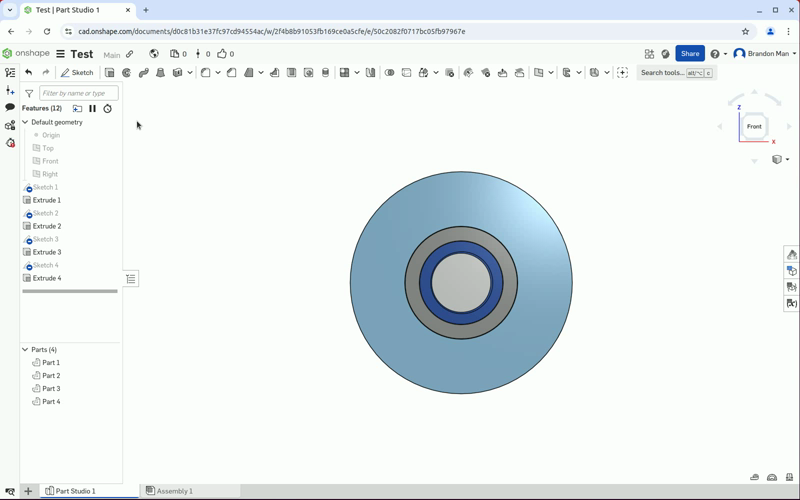
key(shift+h)
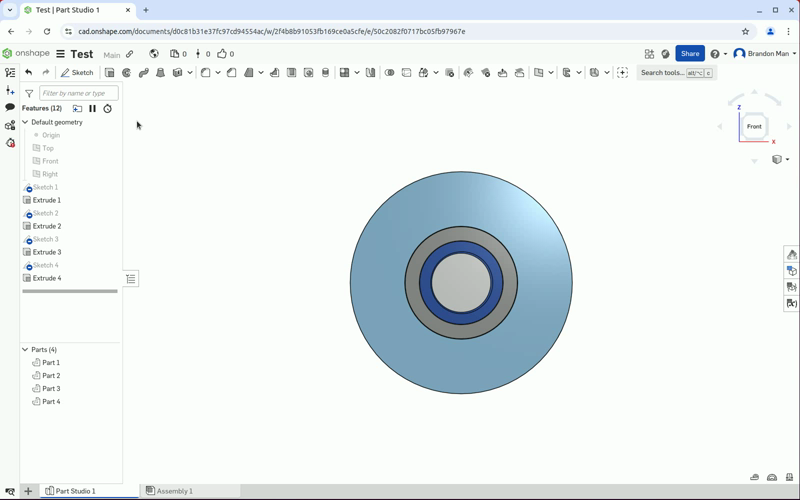
key(shift+h)
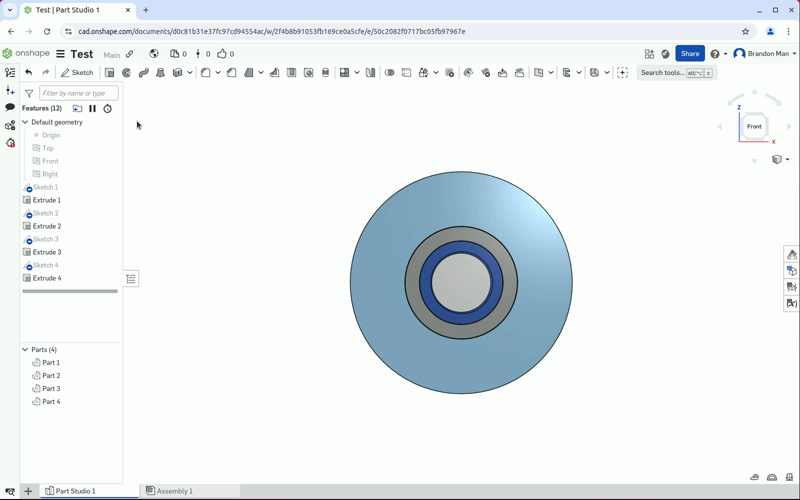
mouse_move(73, 189)
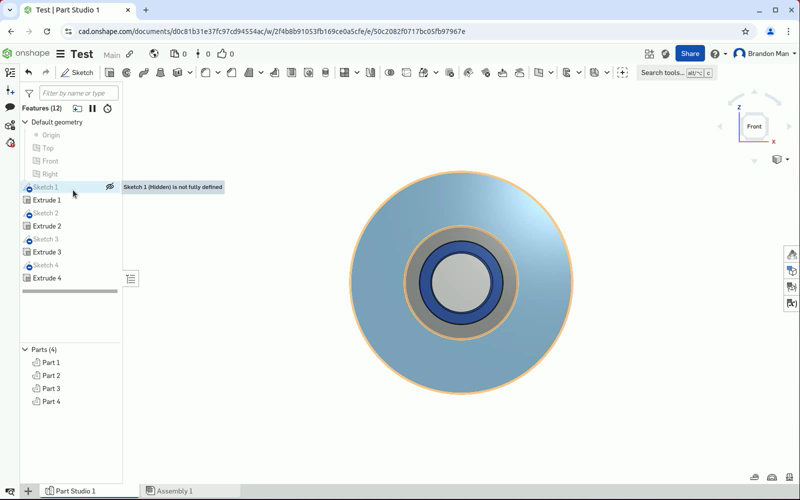
click(73, 189)
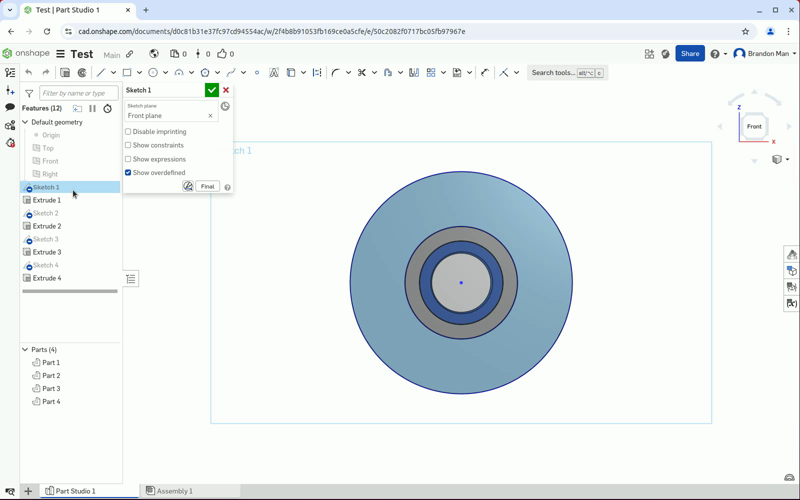
mouse_move(229, 92)
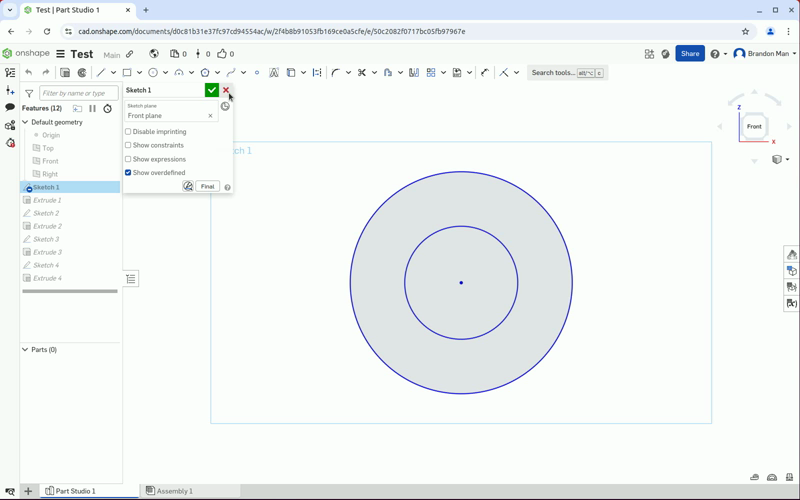
click(229, 92)
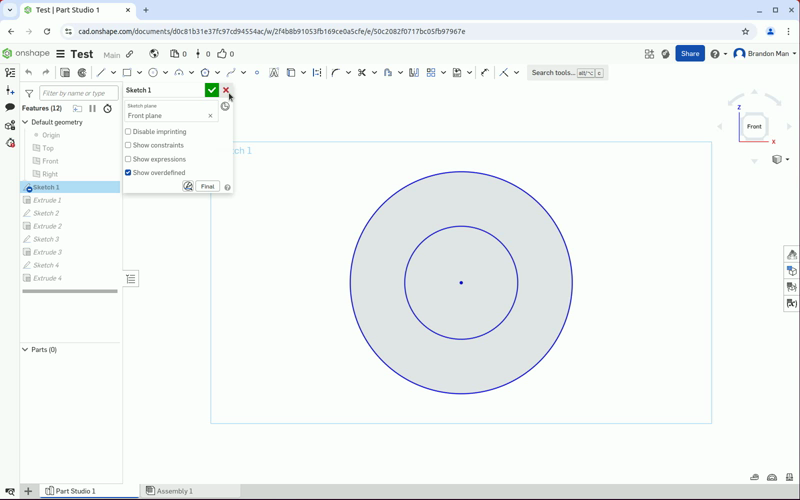
key(shift+s)
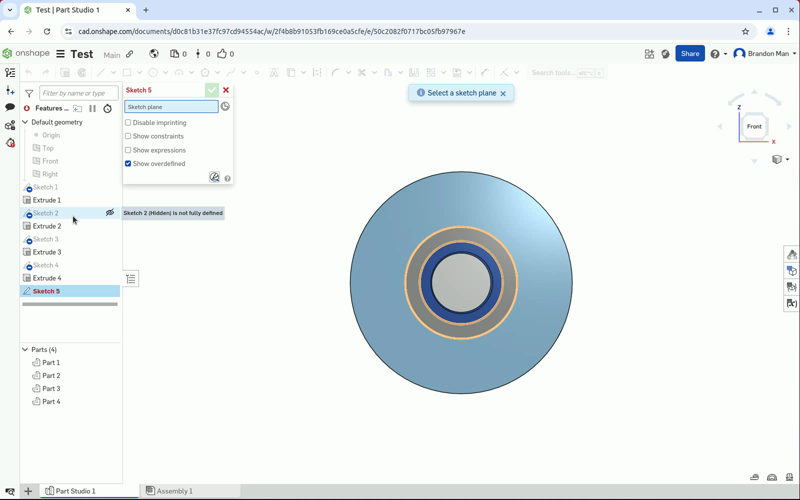
scroll(3)
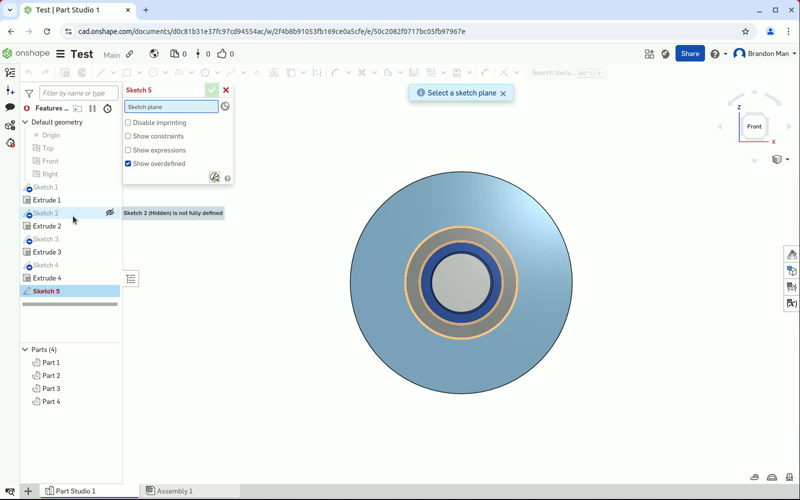
mouse_move(73, 163)
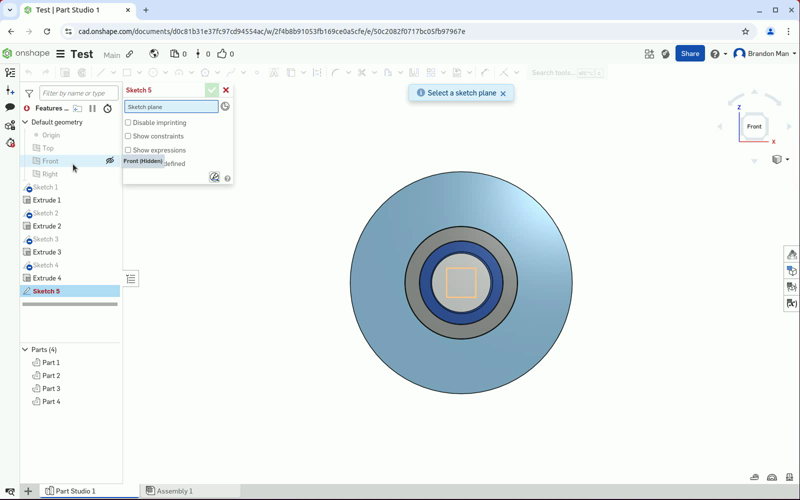
click(73, 163)
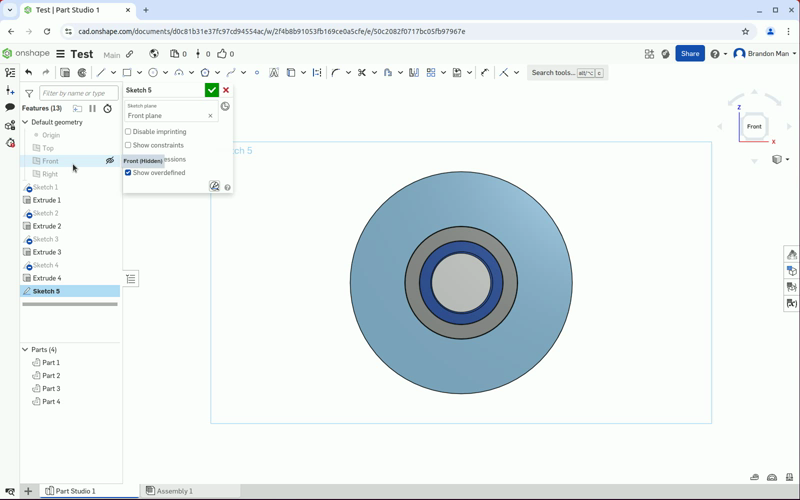
mouse_move(73, 352)
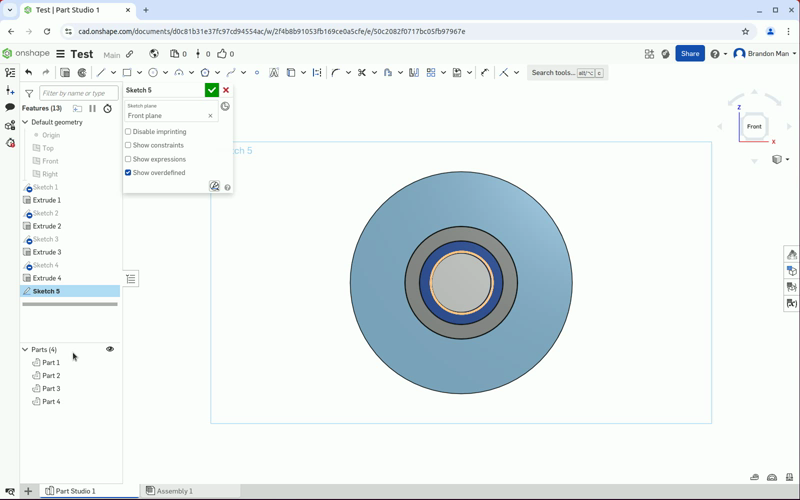
key(y)
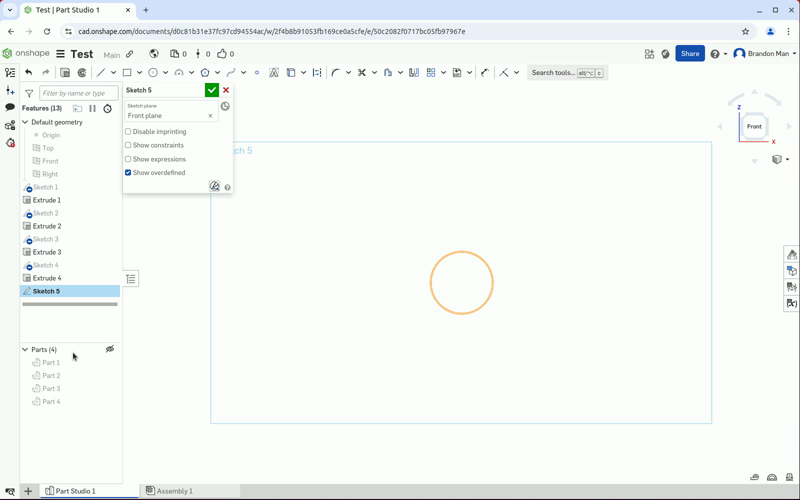
key(c)
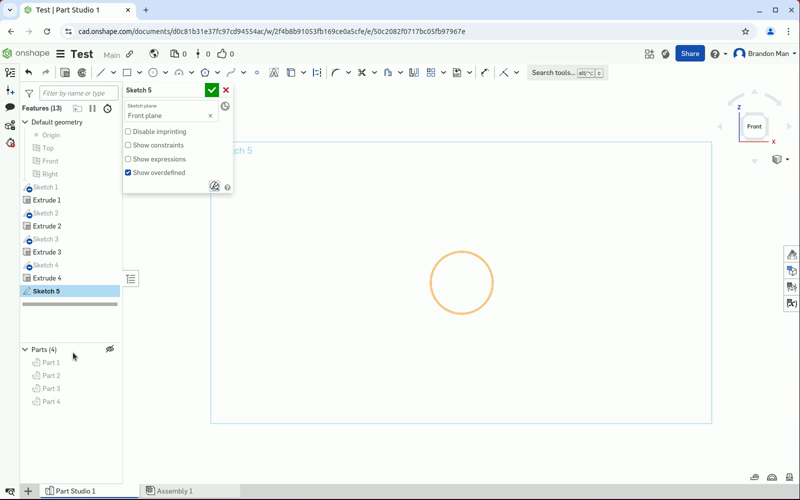
key_down(shift)
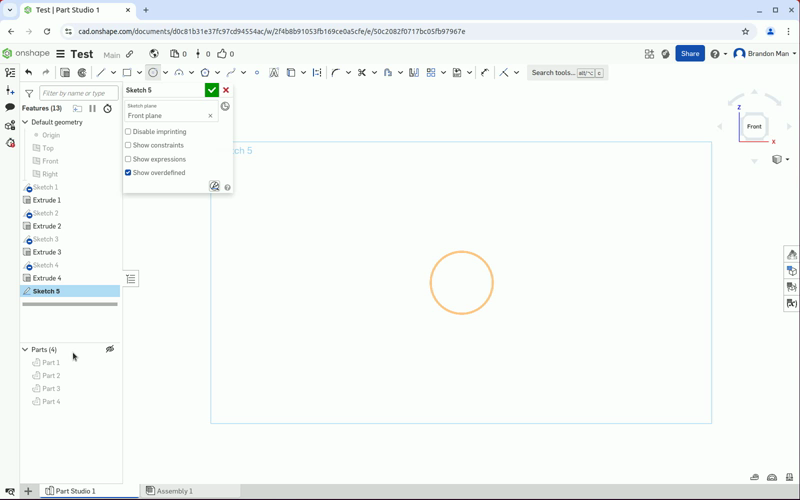
mouse_move(461, 282)
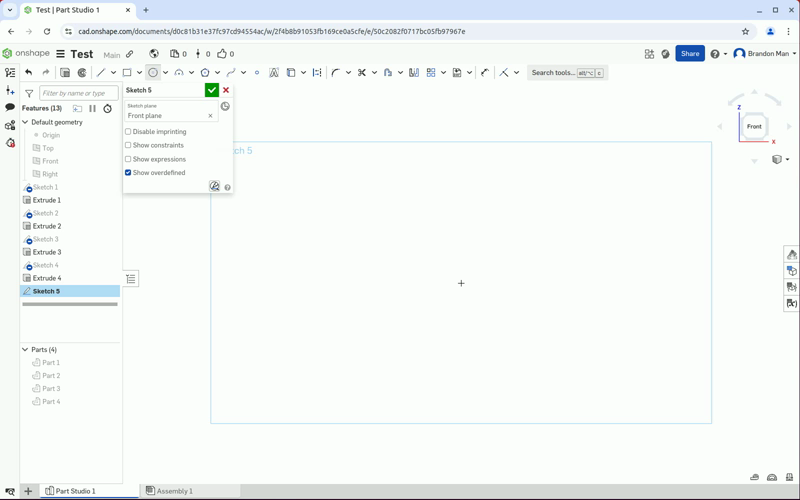
click(461, 282)
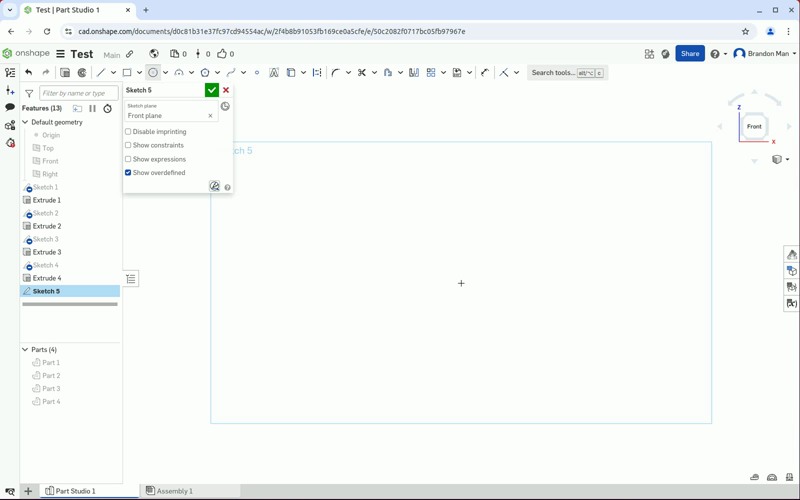
key_up(shift)
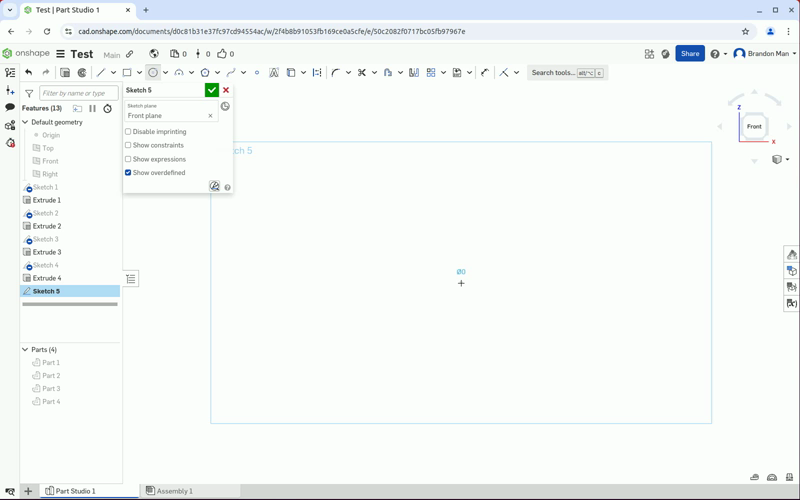
mouse_move(517, 282)
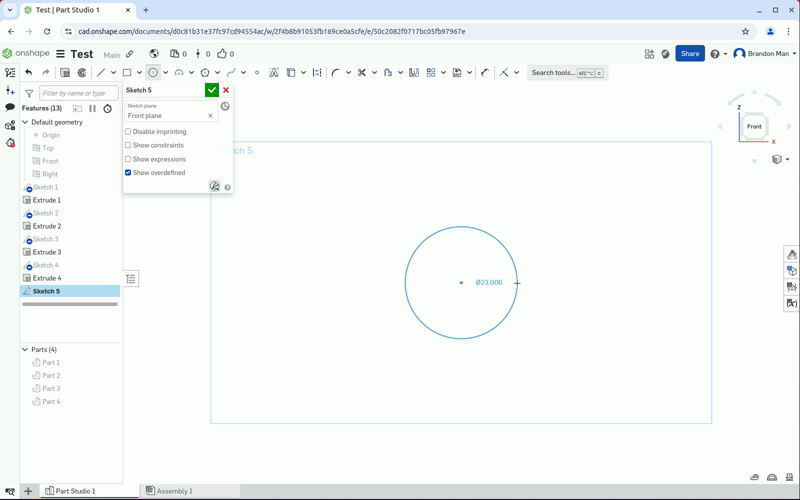
click(517, 282)
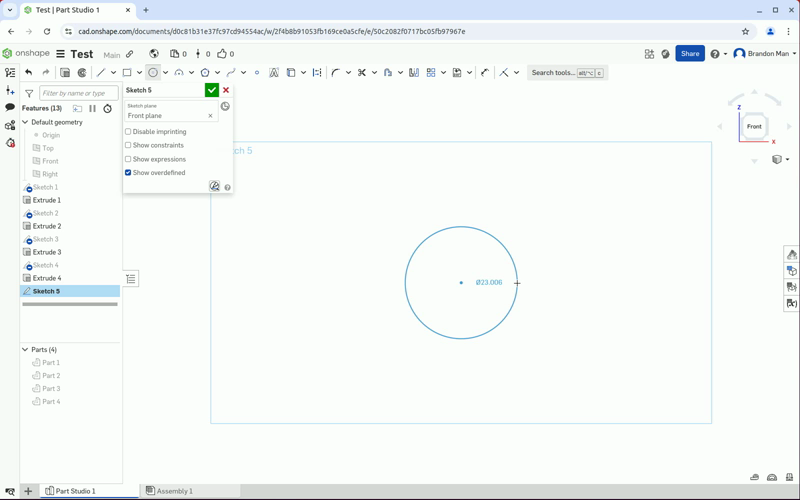
key(esc)
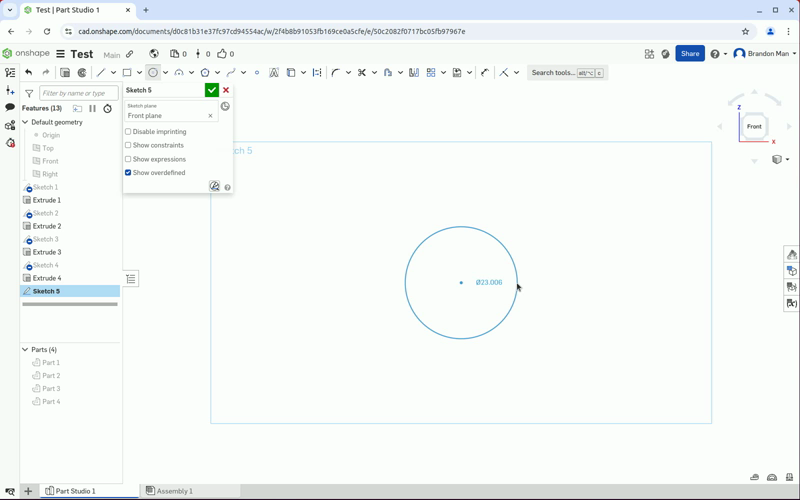
key(c)
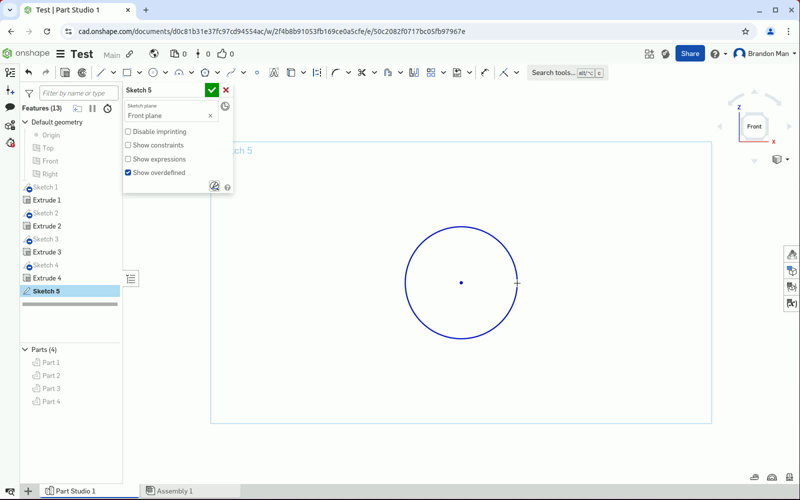
key_down(shift)
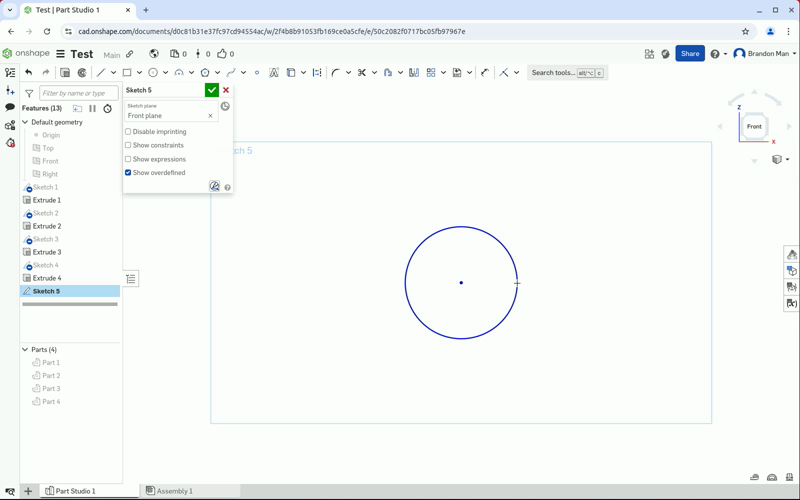
mouse_move(461, 282)
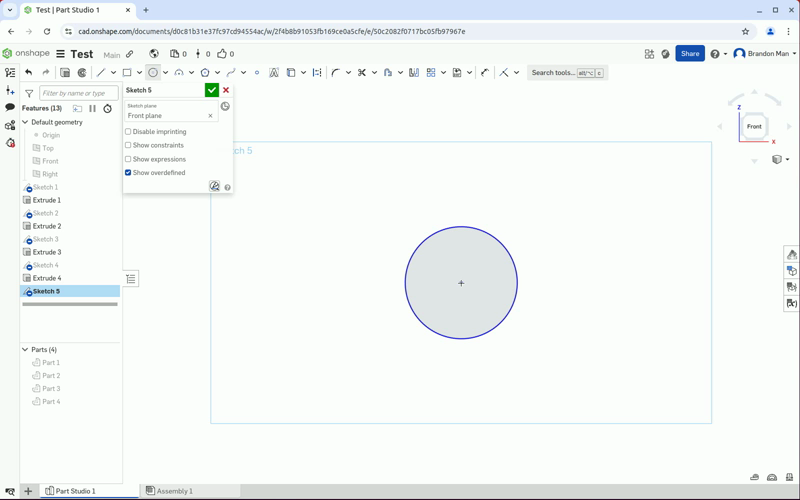
click(461, 282)
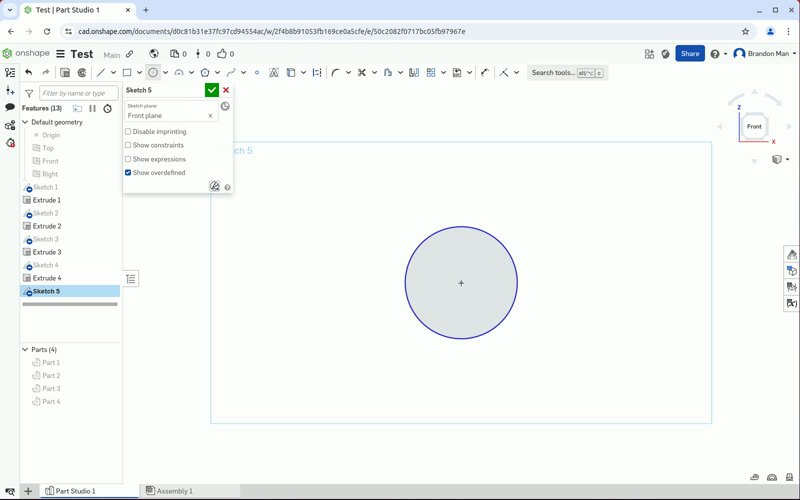
key_up(shift)
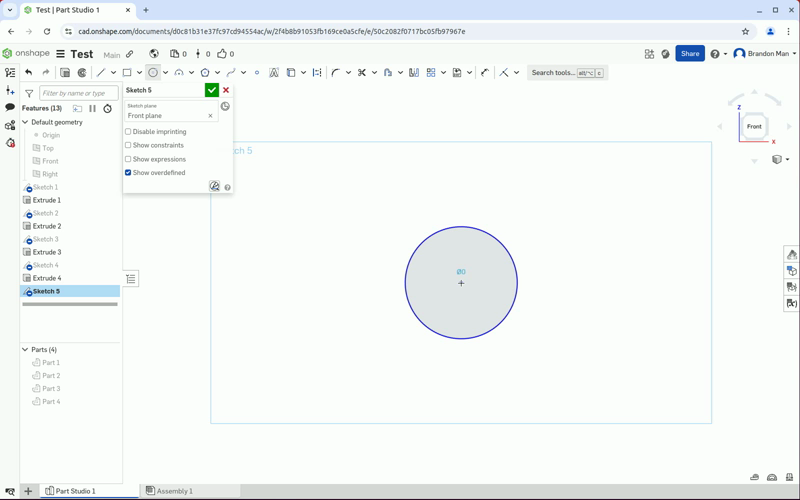
mouse_move(502, 282)
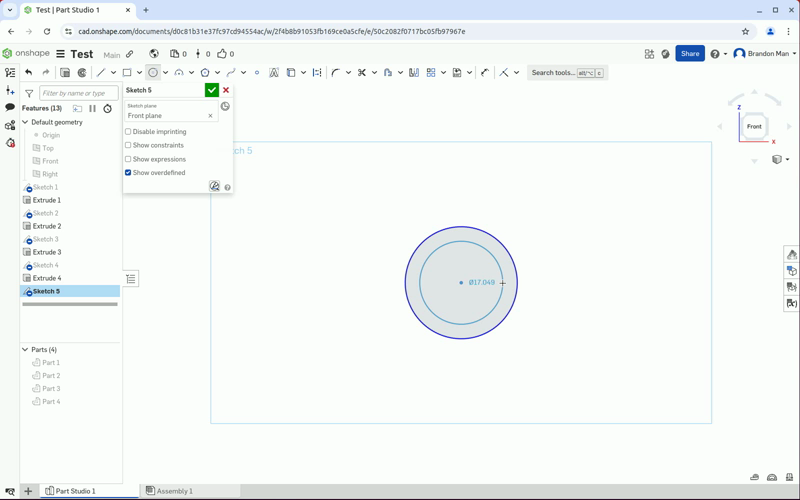
click(502, 282)
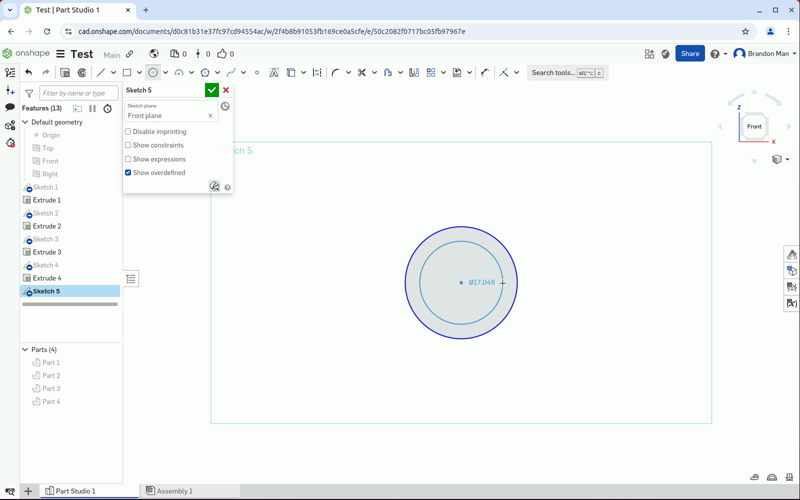
key(esc)
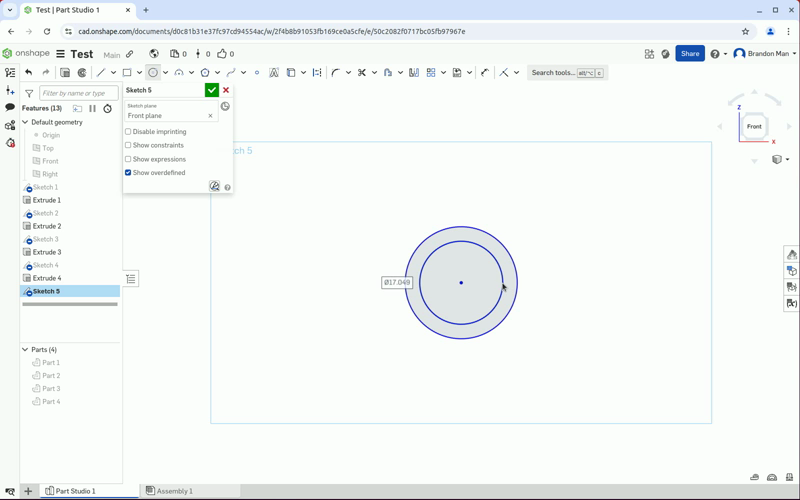
mouse_move(447, 236)
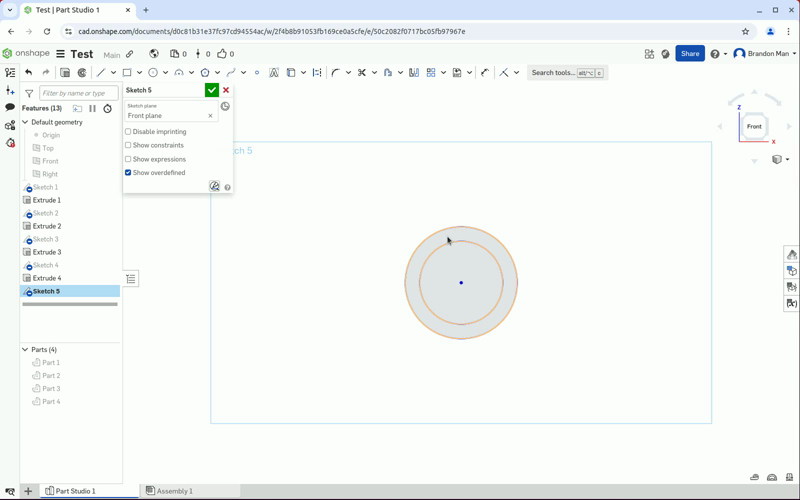
click(447, 236)
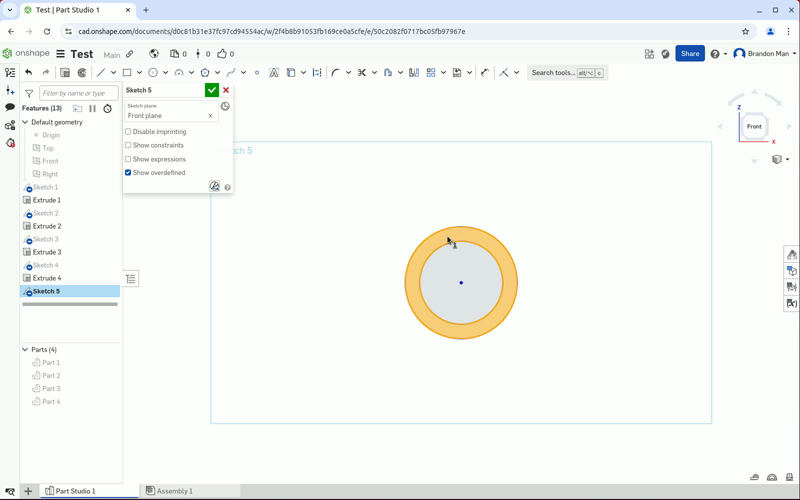
mouse_move(73, 352)
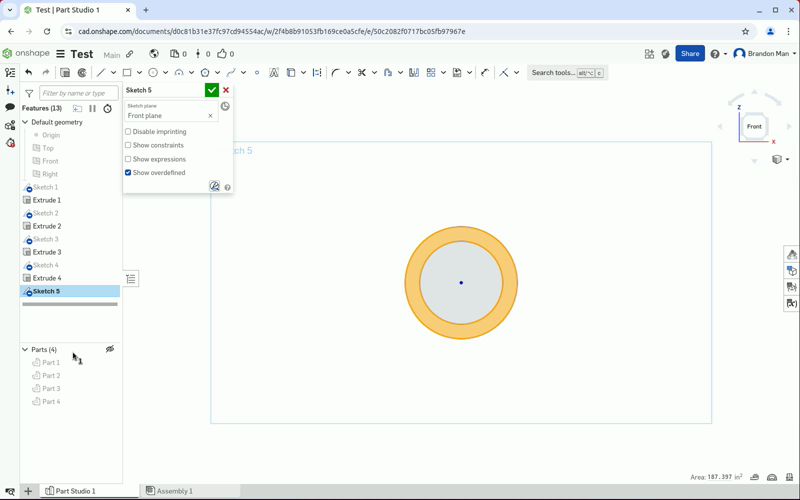
key(shift+y)
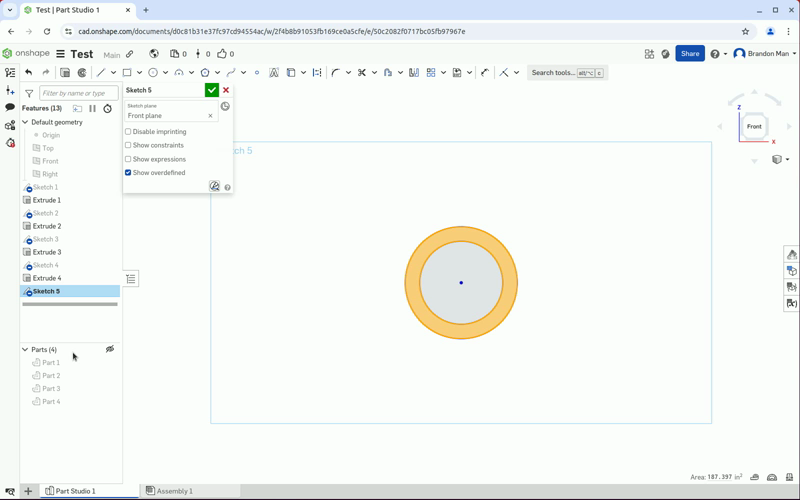
key(shift+e)
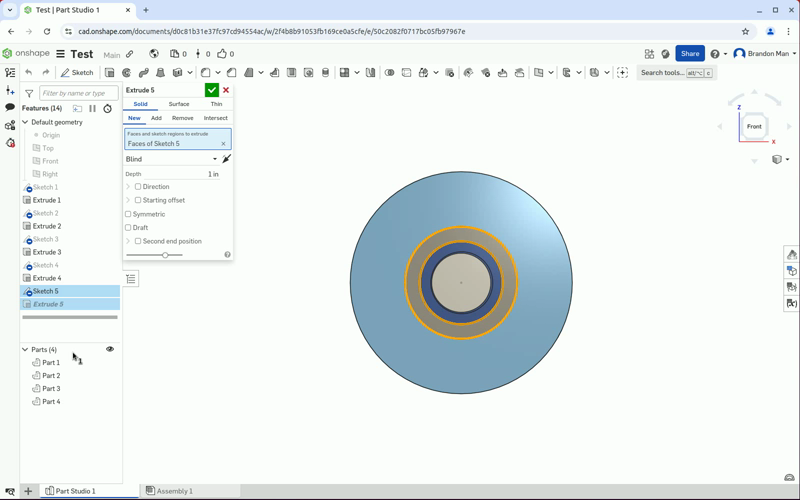
mouse_move(143, 106)
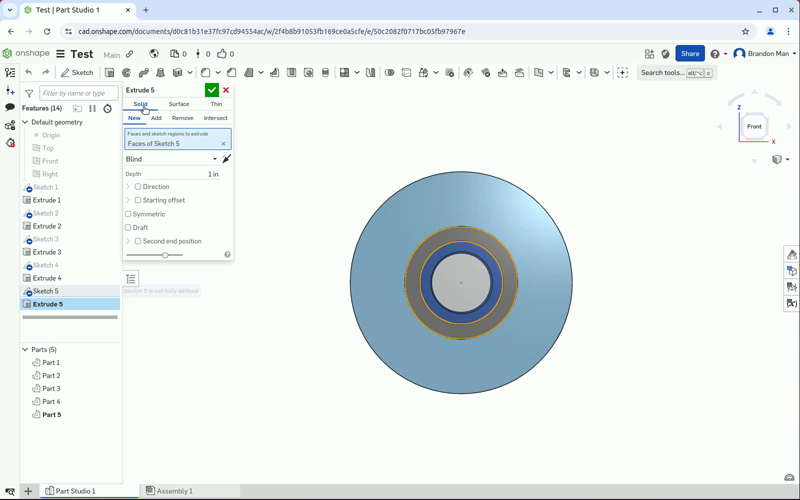
click(143, 106)
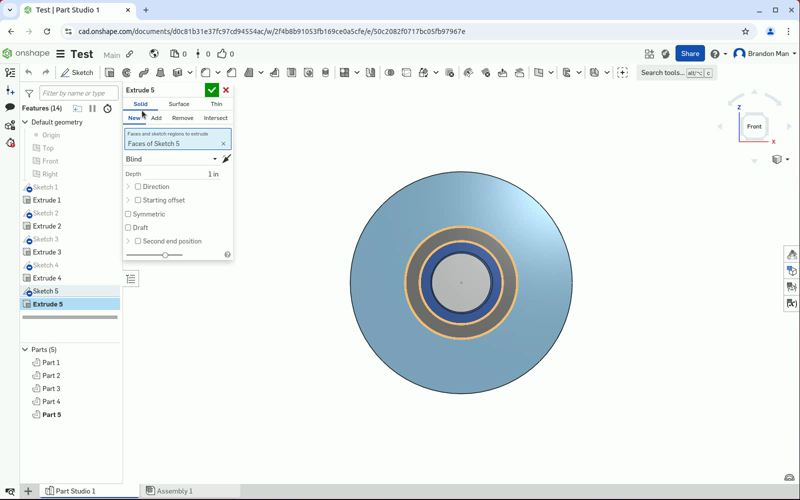
mouse_move(137, 120)
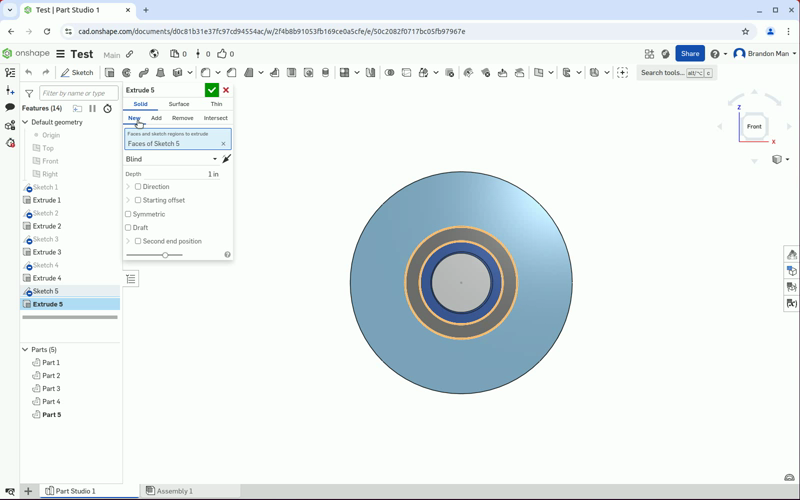
click(137, 120)
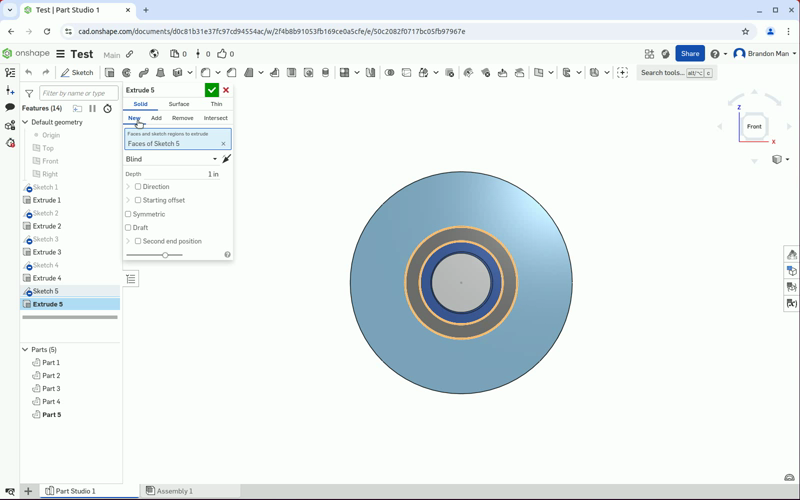
key(tab, 4)
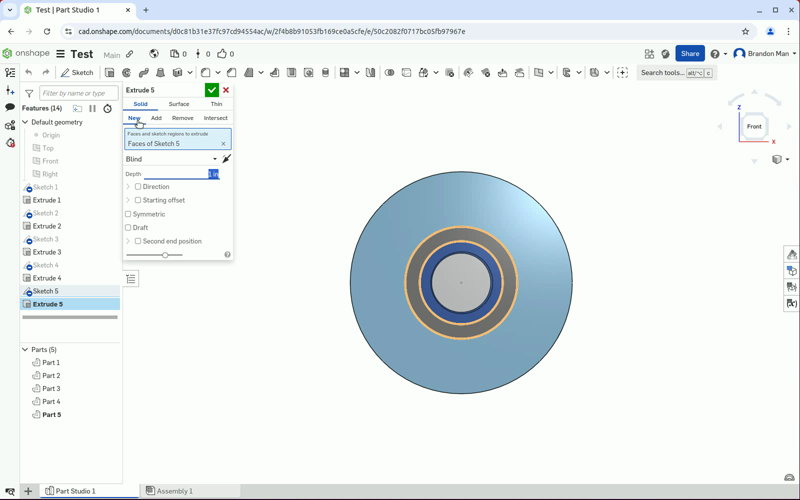
text(3.37)
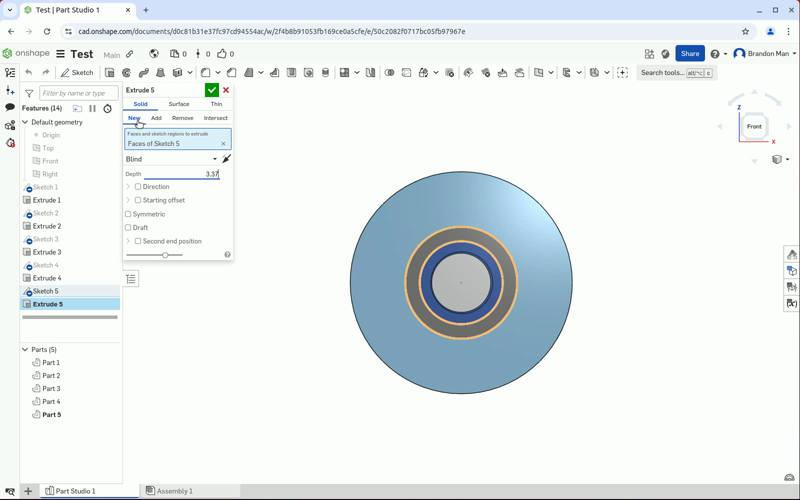
key(enter)
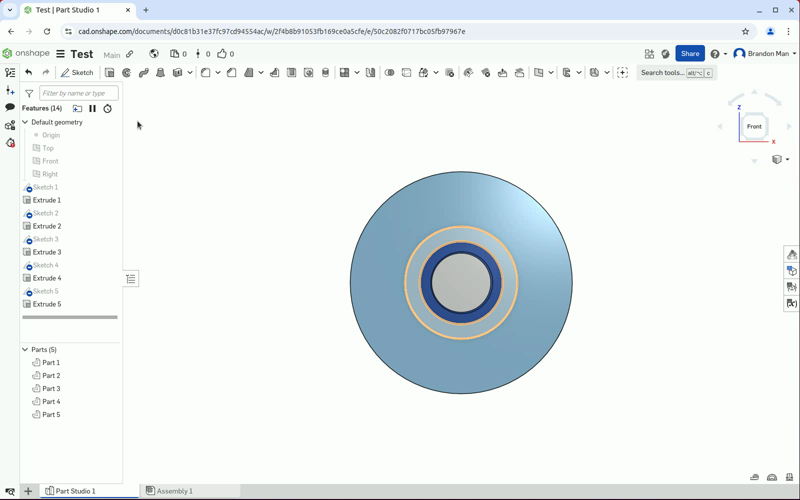
key(shift+h)
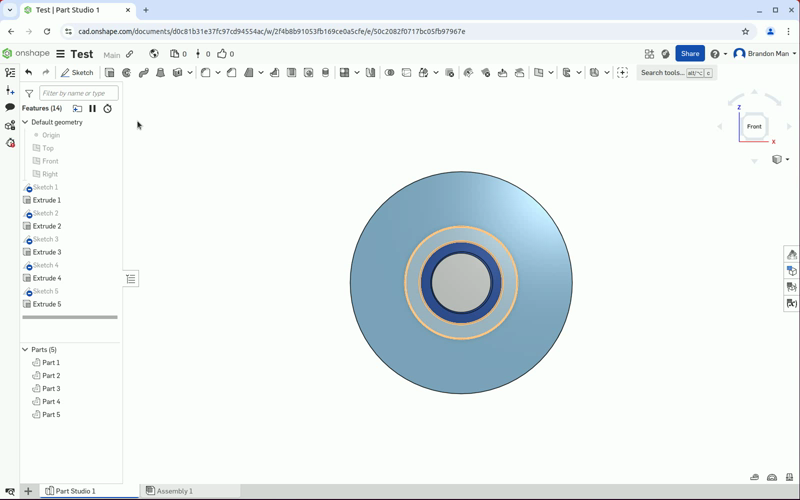
key(shift+h)
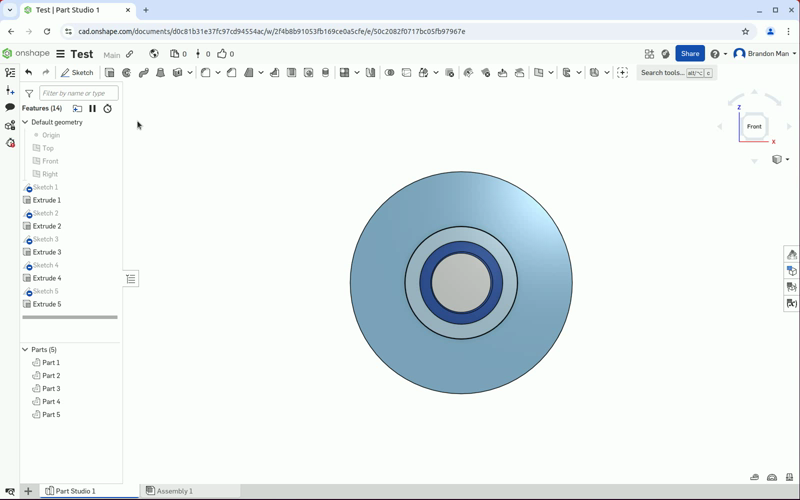
mouse_move(73, 189)
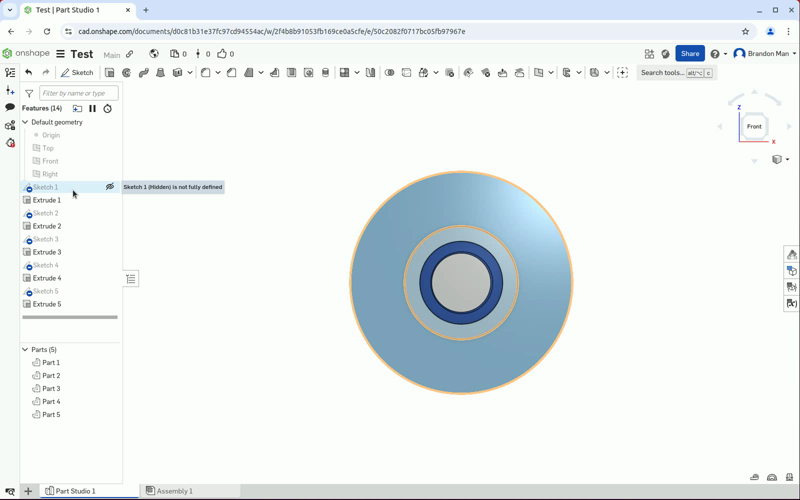
click(73, 189)
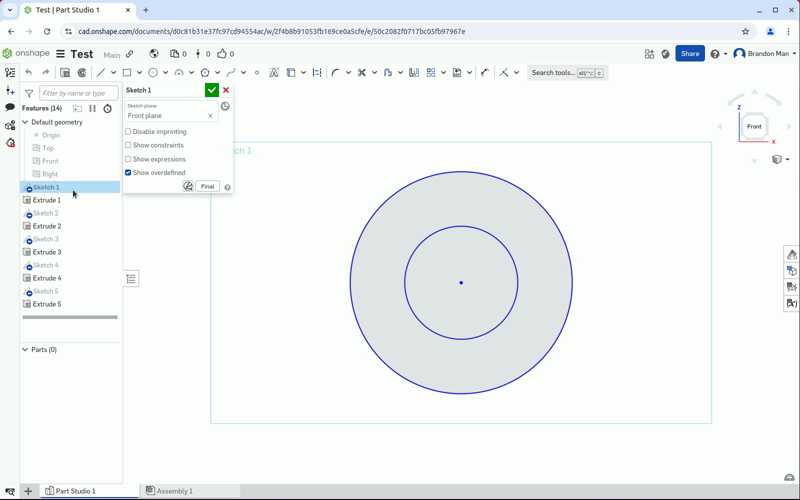
mouse_move(229, 92)
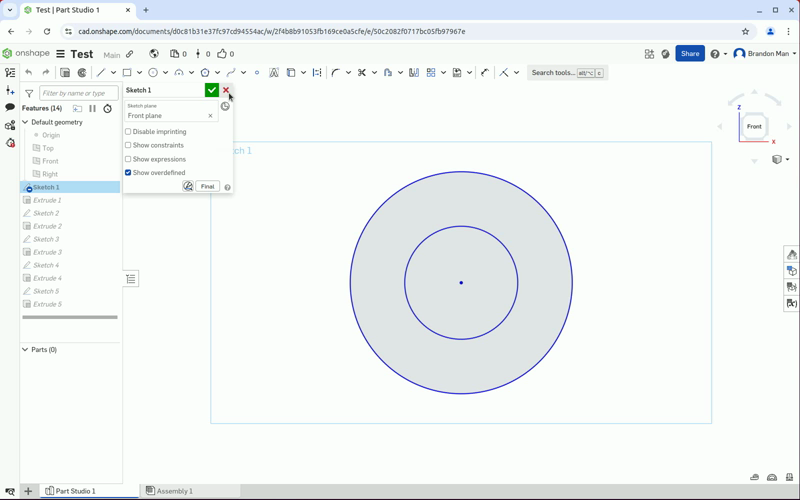
click(229, 92)
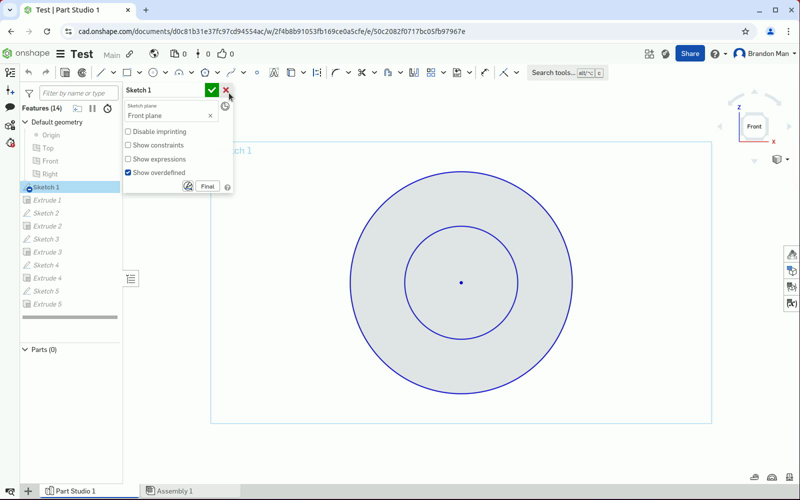
key(shift+s)
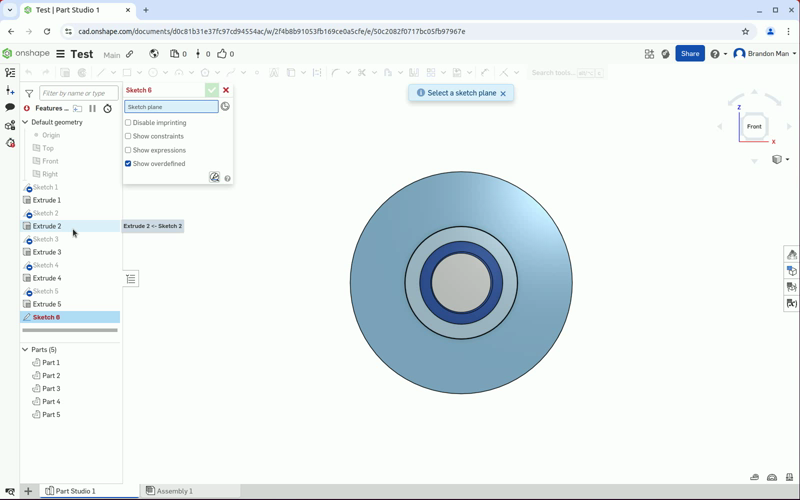
scroll(3)
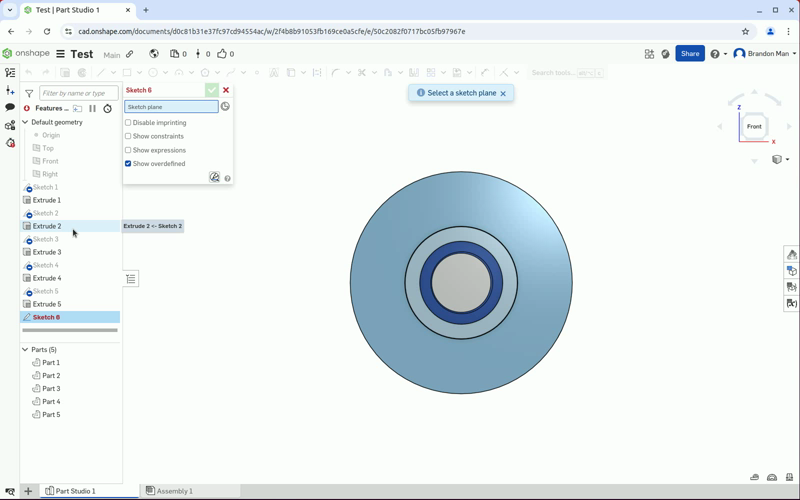
mouse_move(73, 163)
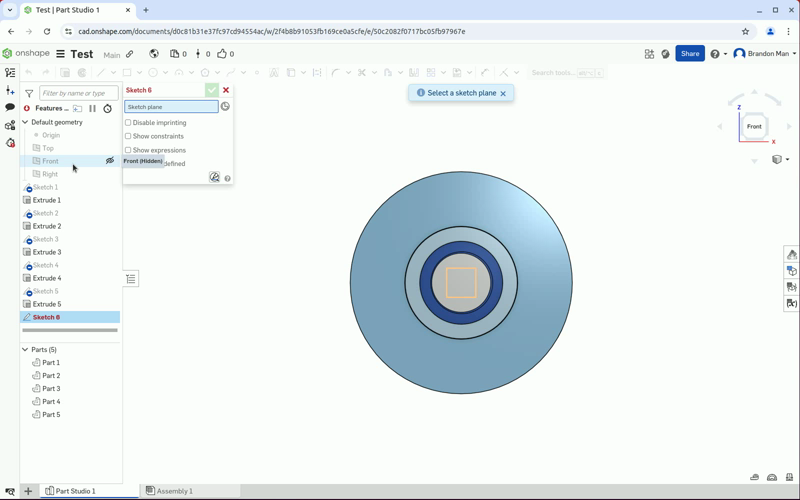
click(73, 163)
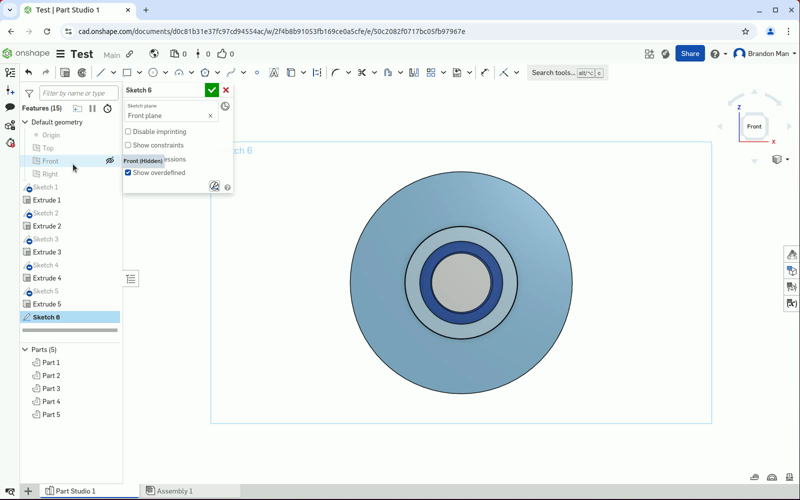
mouse_move(73, 352)
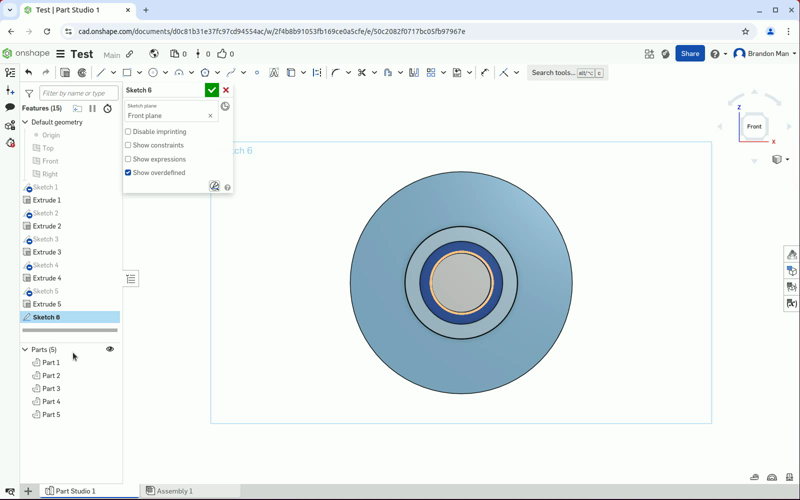
key(y)
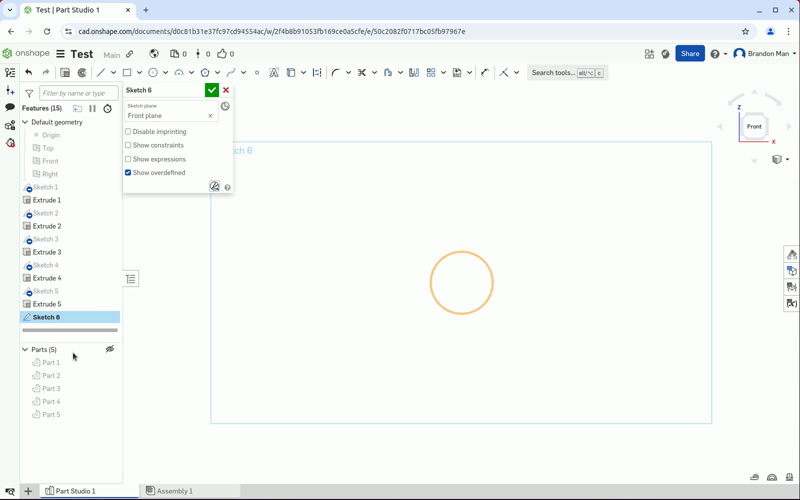
key(c)
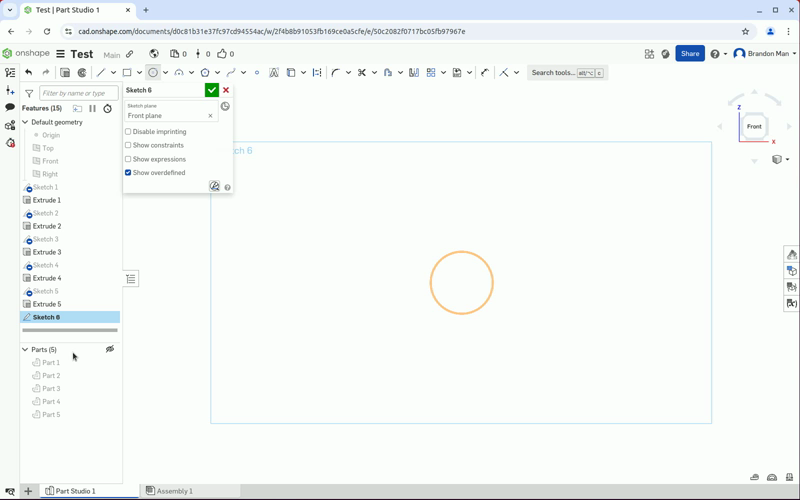
key_down(shift)
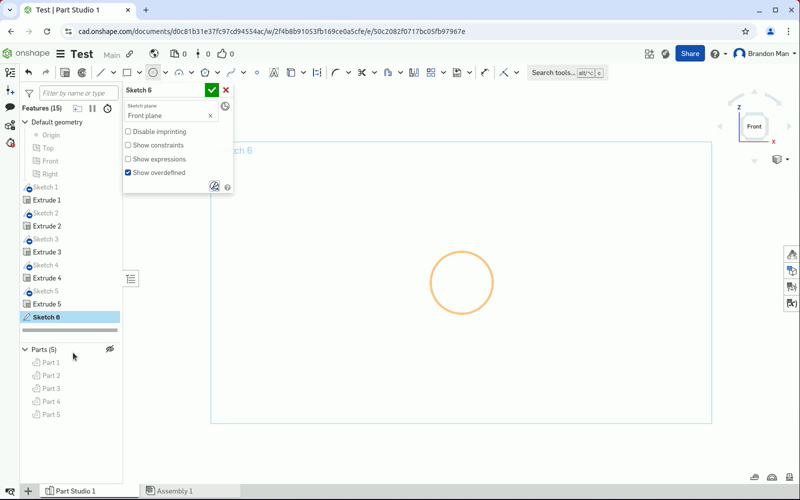
mouse_move(461, 282)
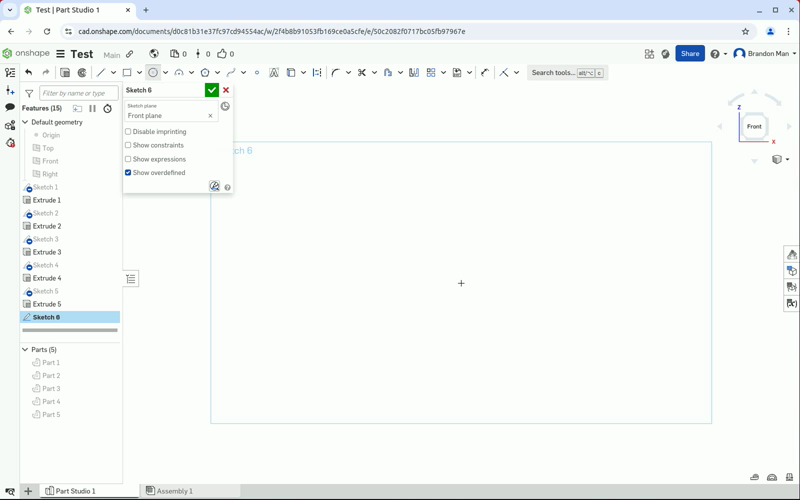
click(461, 282)
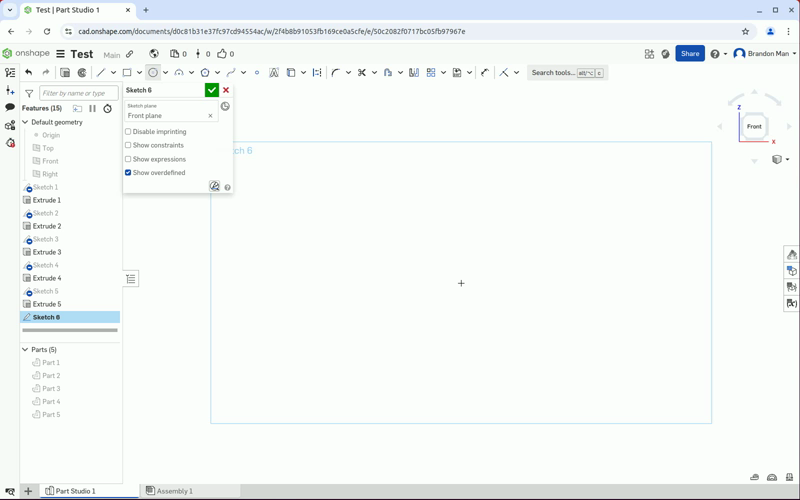
key_up(shift)
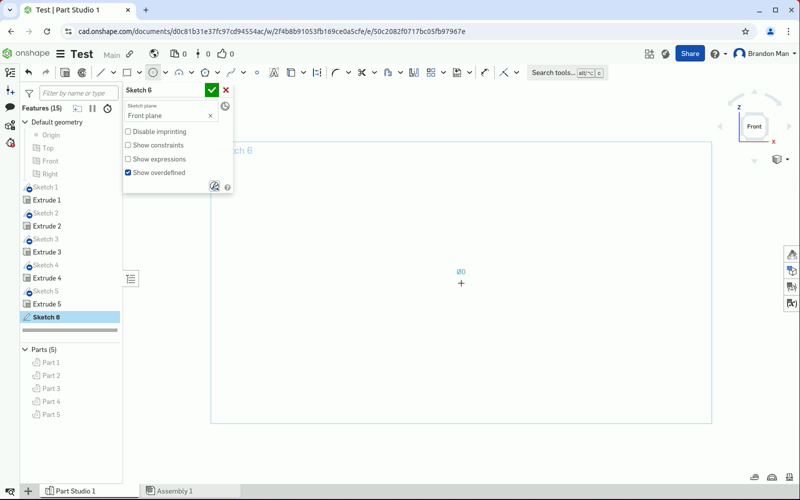
mouse_move(503, 282)
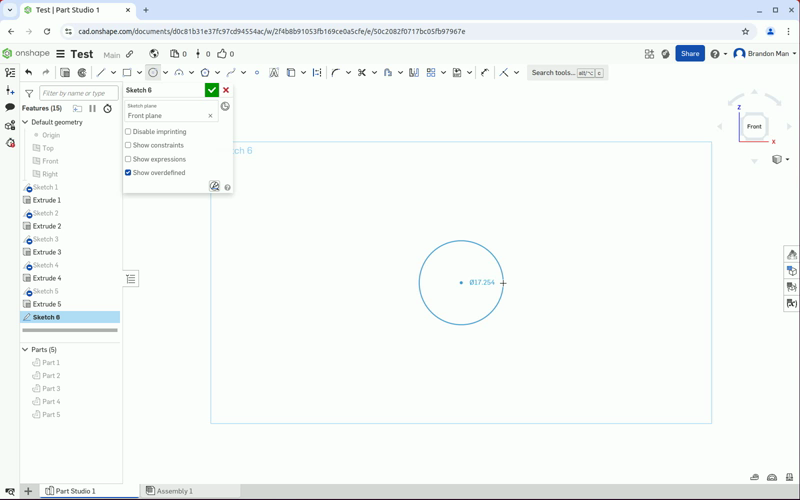
click(503, 282)
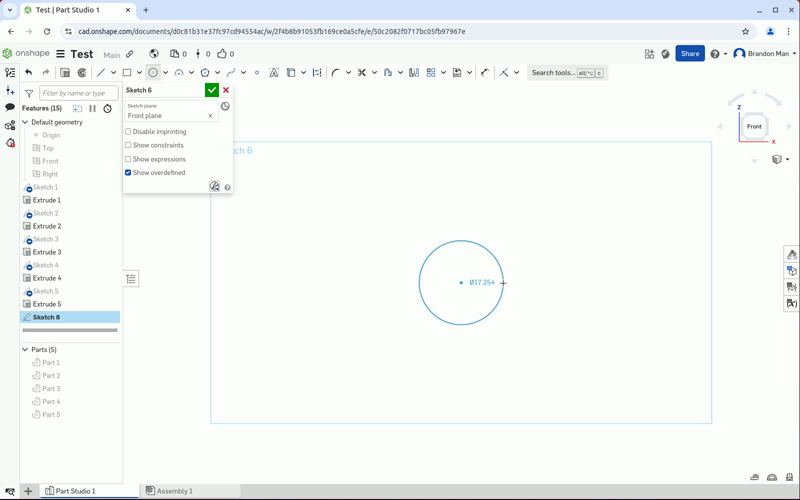
key(esc)
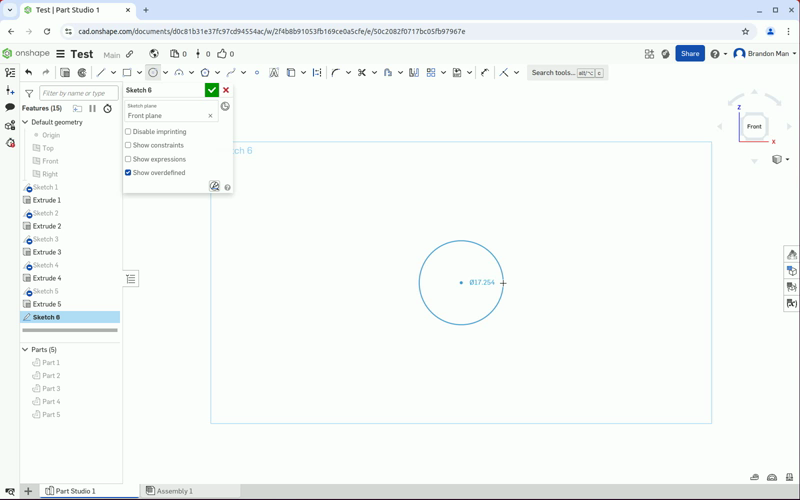
key(c)
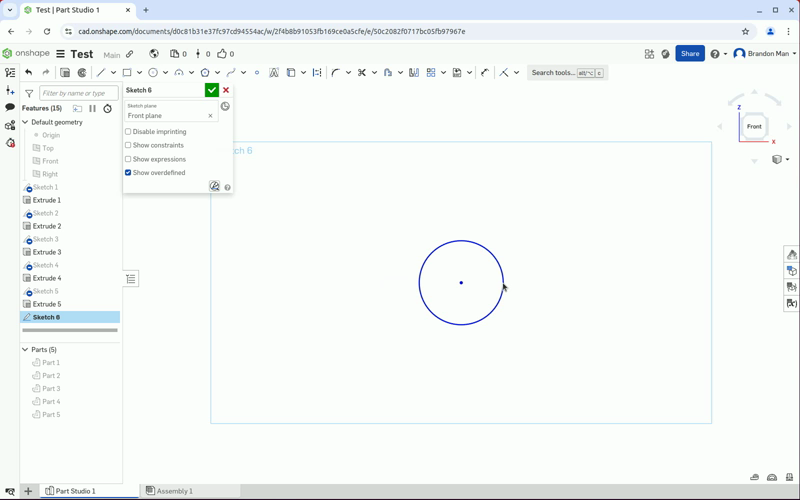
key_down(shift)
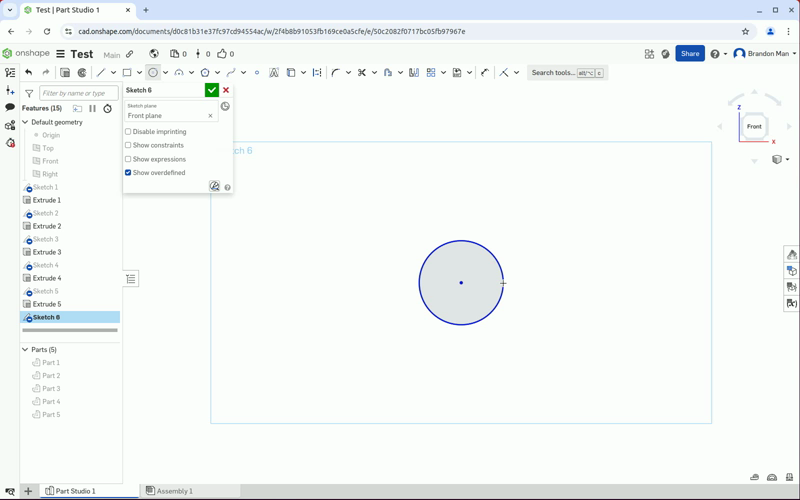
mouse_move(461, 282)
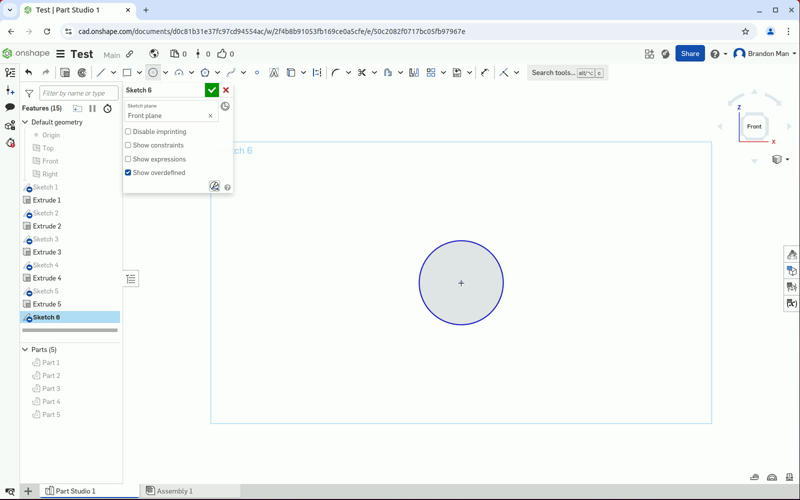
click(461, 282)
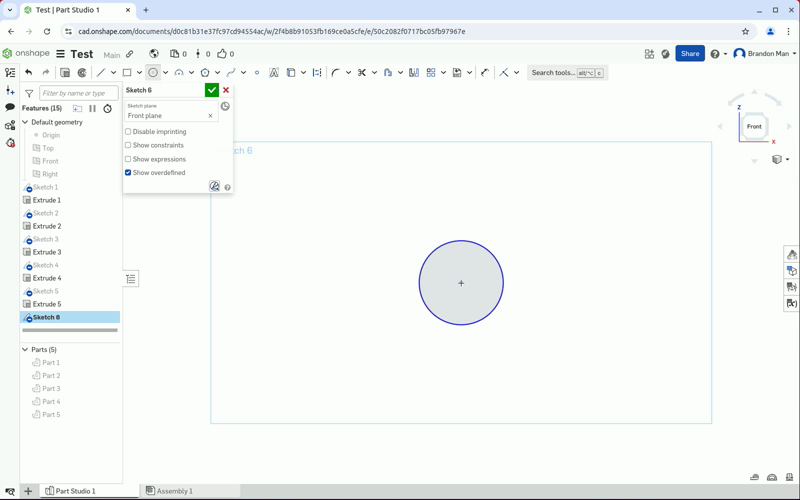
key_up(shift)
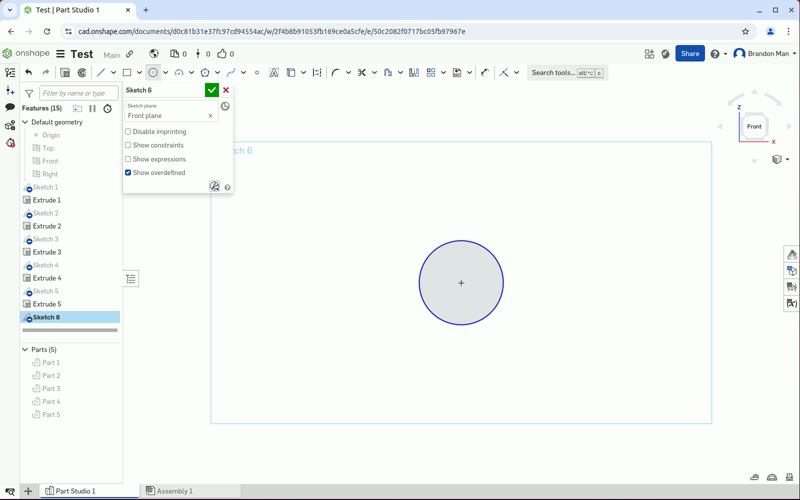
mouse_move(490, 282)
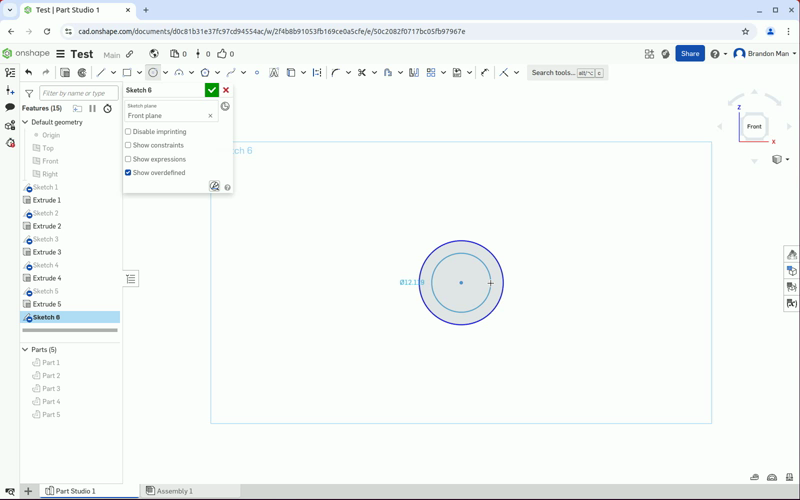
click(490, 282)
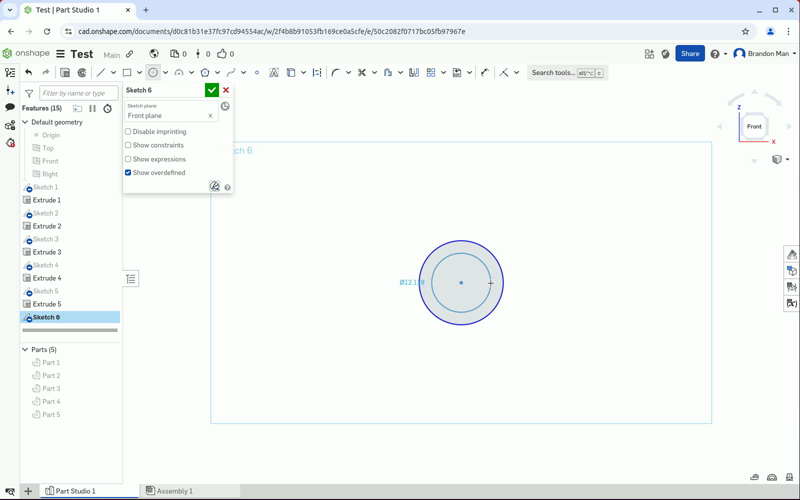
key(esc)
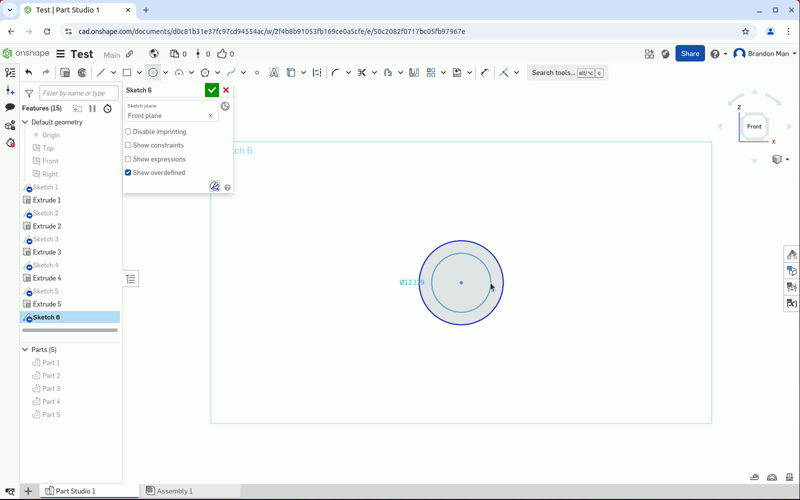
mouse_move(487, 299)
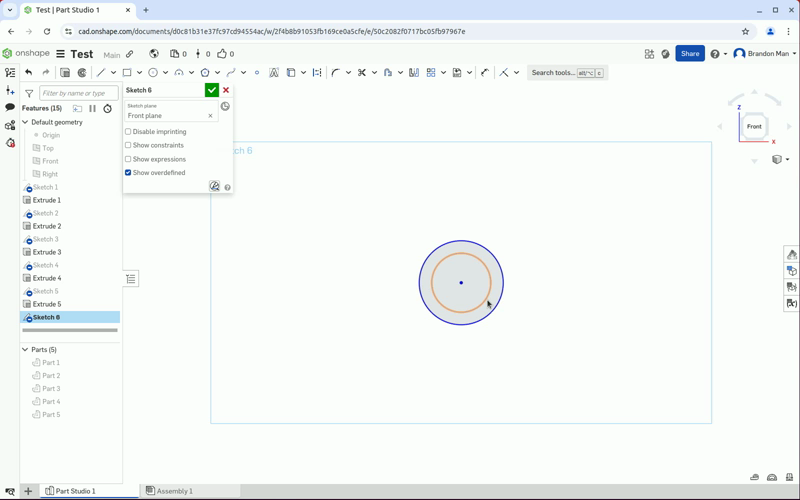
click(487, 299)
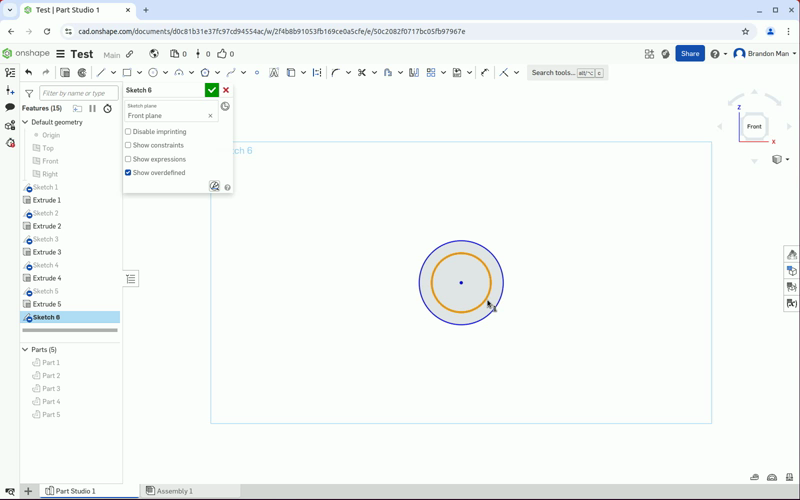
mouse_move(73, 352)
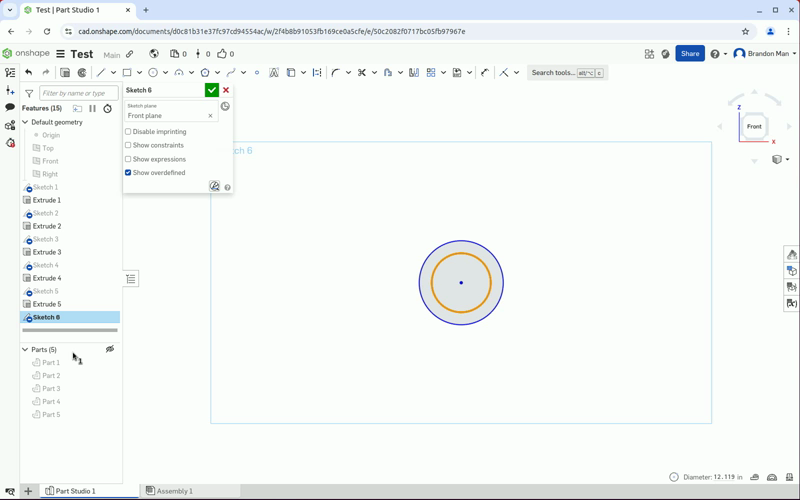
key(shift+y)
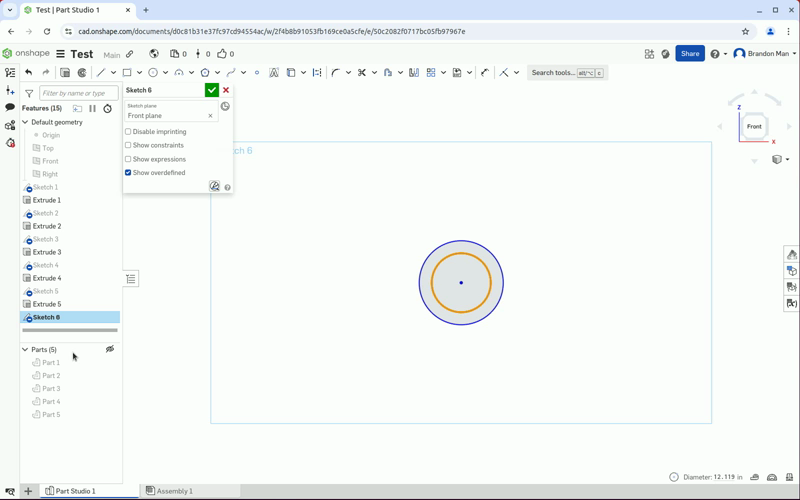
key(shift+e)
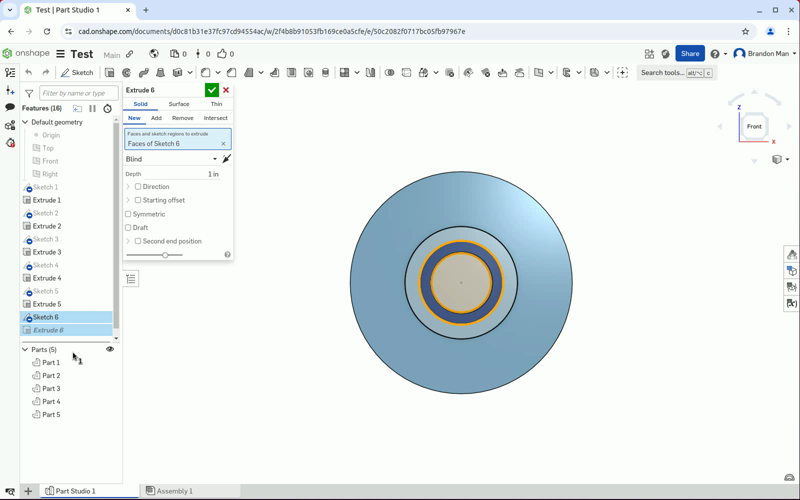
mouse_move(143, 106)
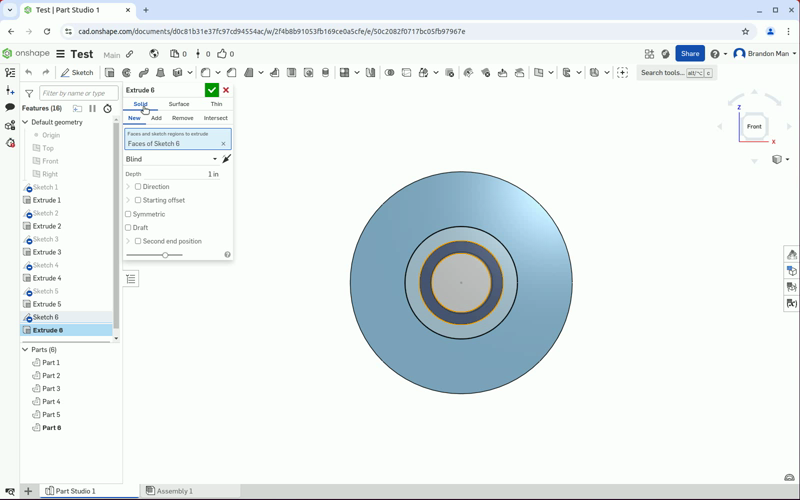
click(143, 106)
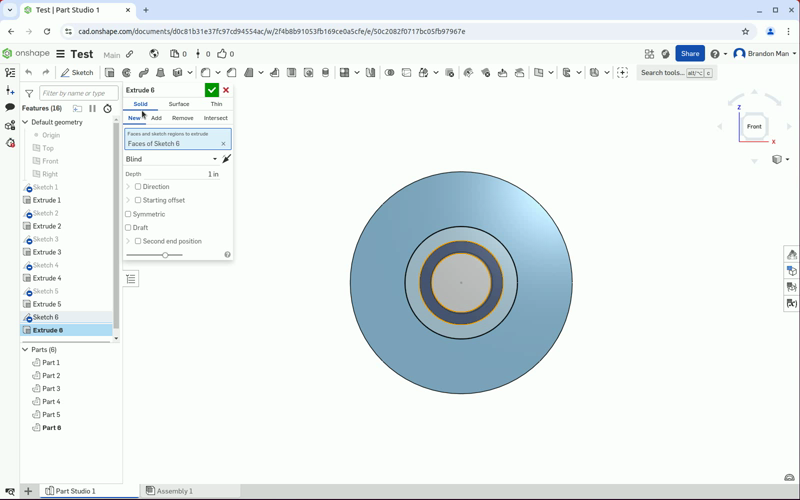
mouse_move(137, 120)
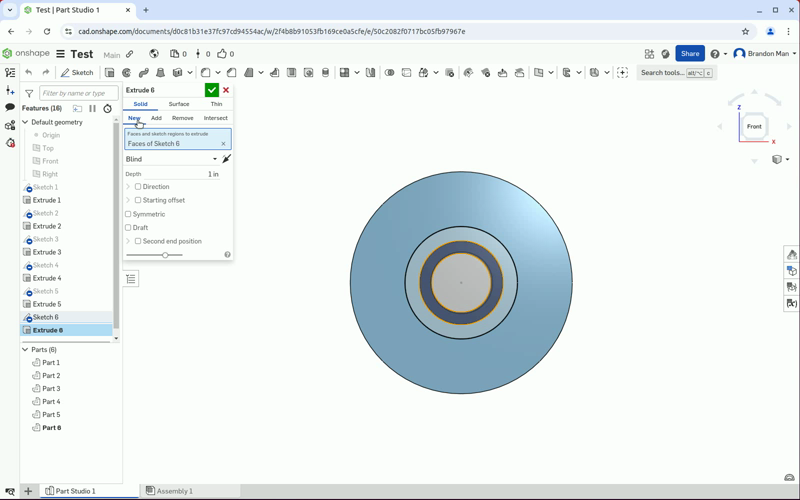
click(137, 120)
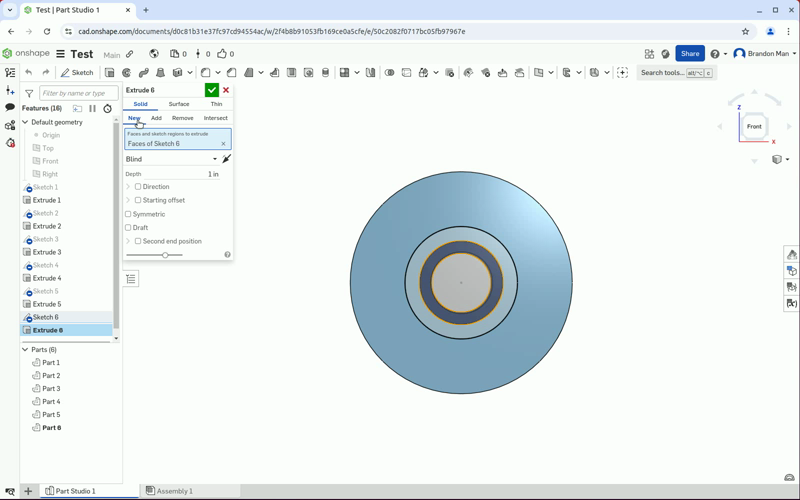
key(tab, 4)
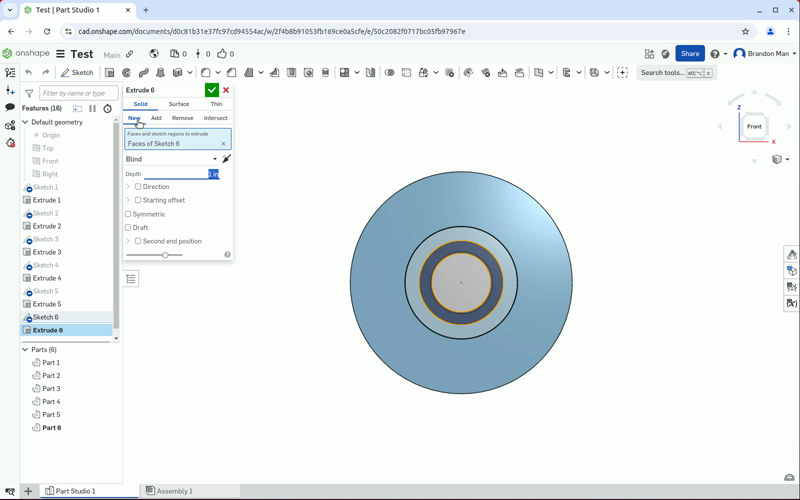
text(10.591)
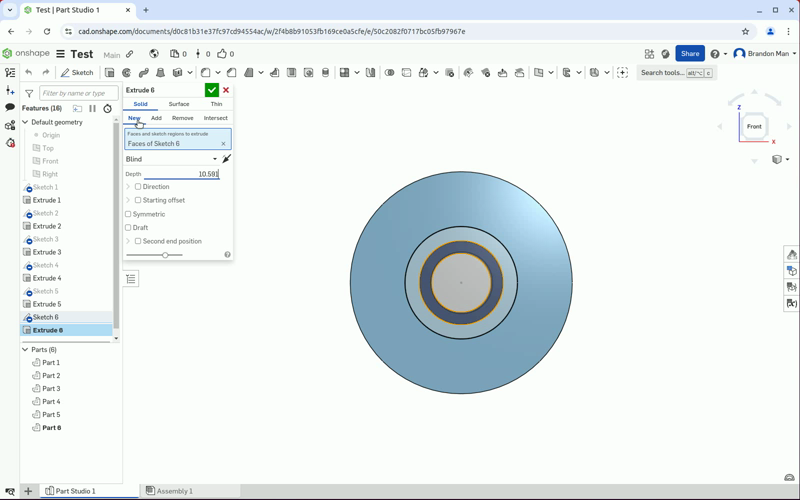
key(enter)
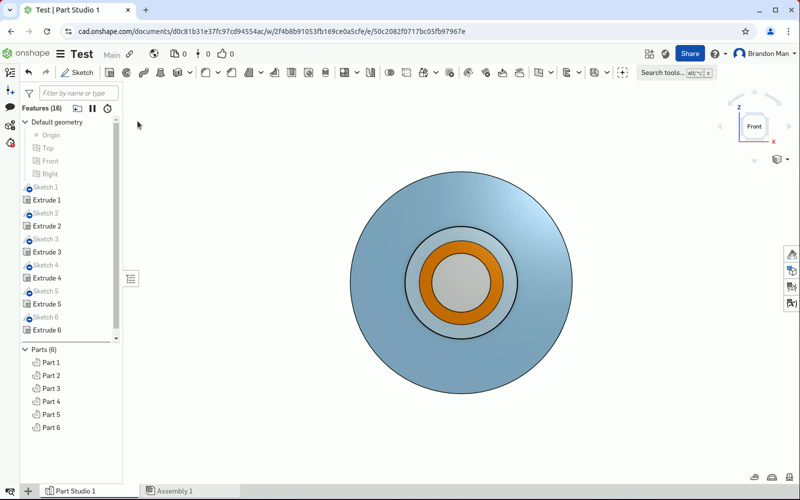
key(shift+h)
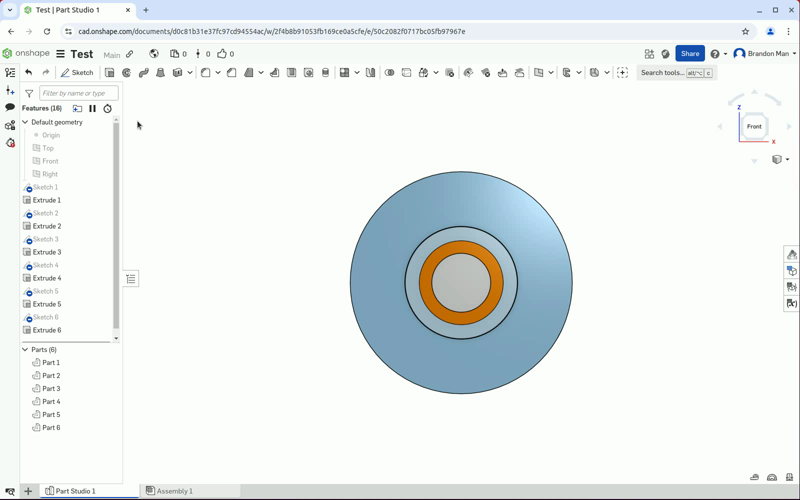
key(shift+h)
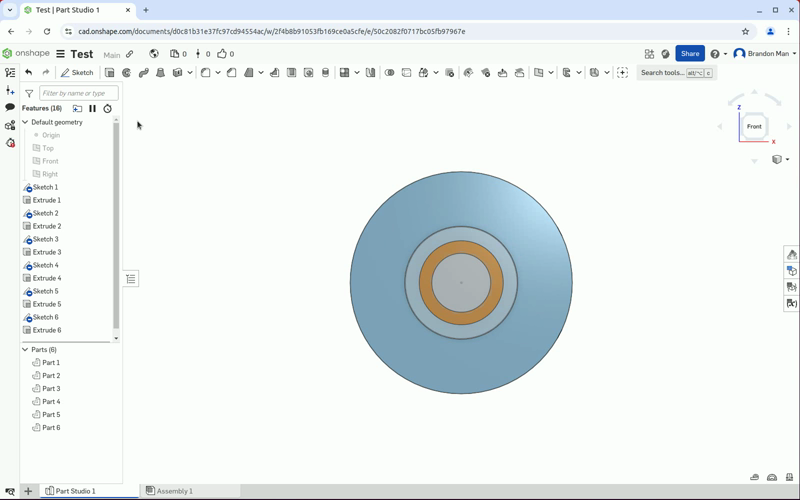
key(shift+7)
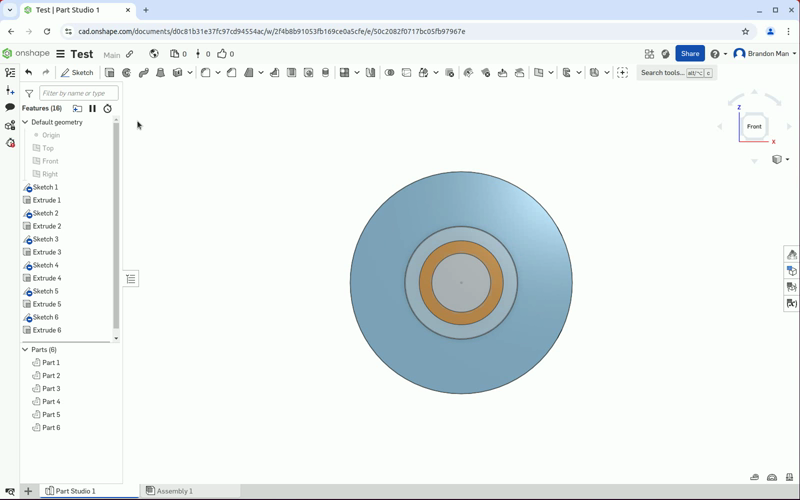
key(left, 2)
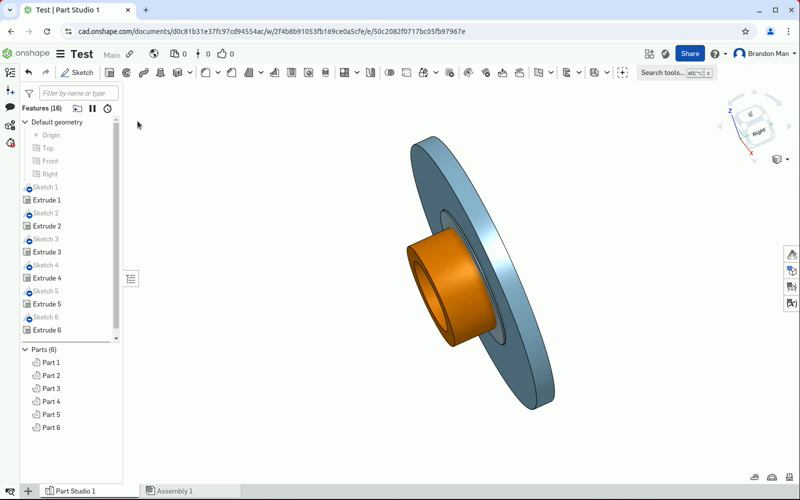
key(down, 2)
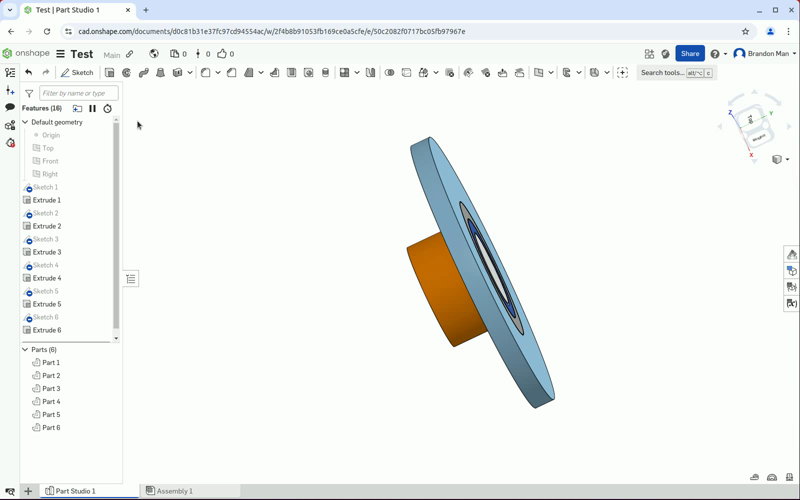
key(up, 2)
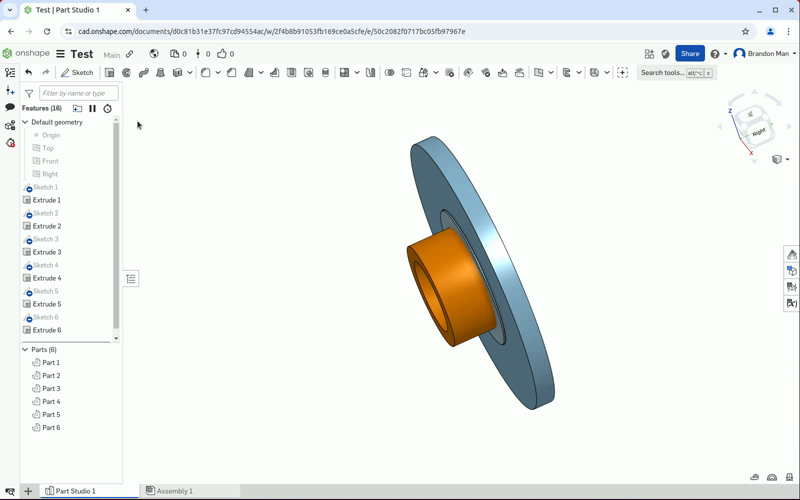
key(right, 2)
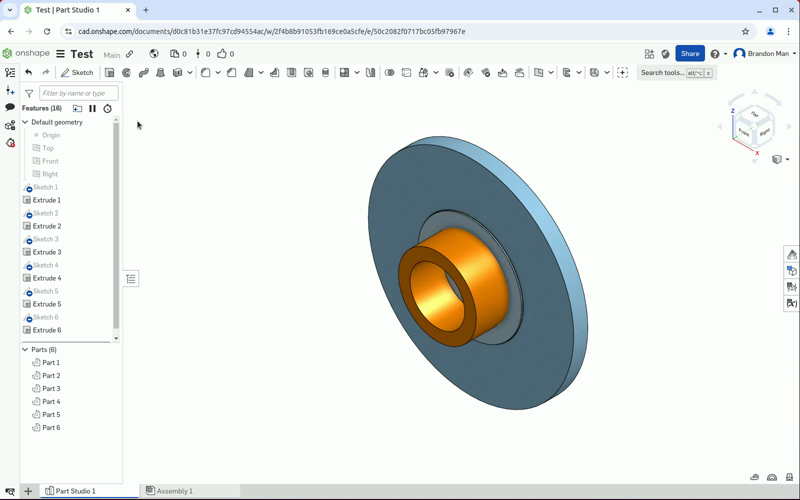
mouse_move(69, 189)
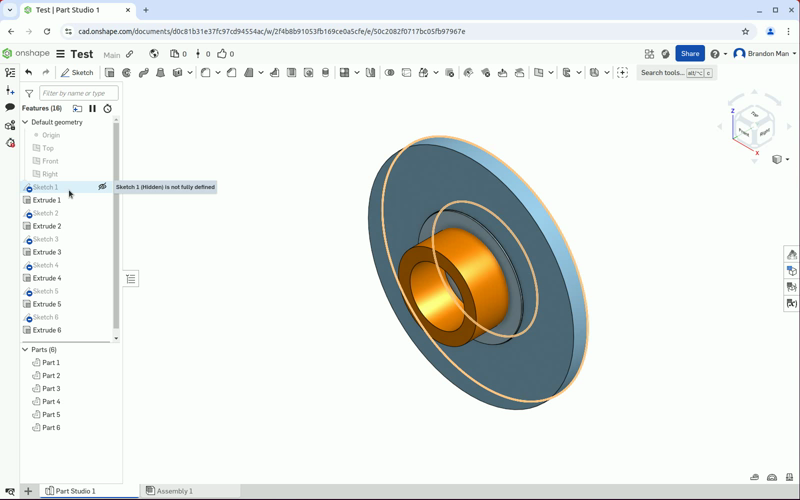
click(69, 189)